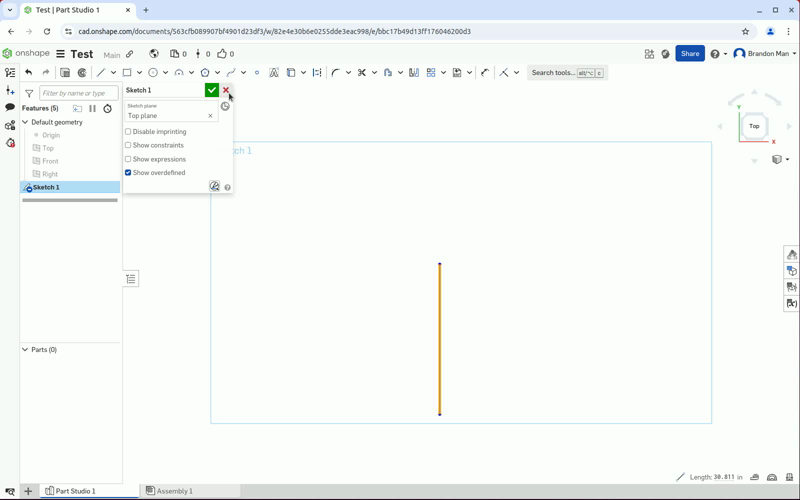
key(shift+h)
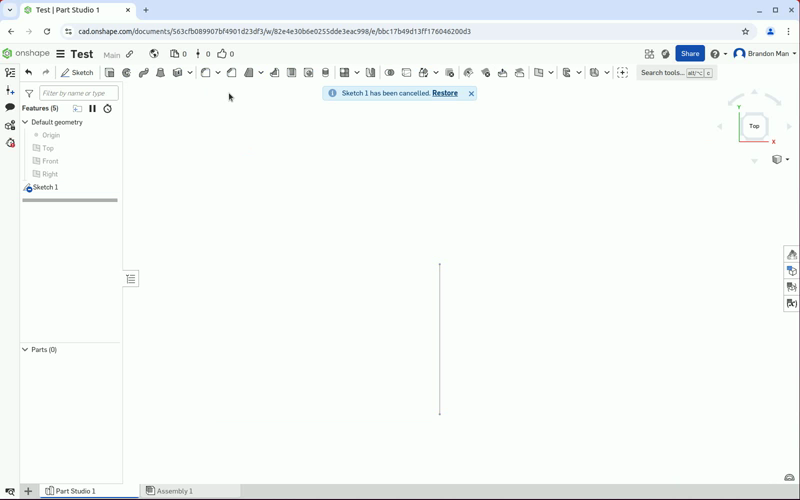
key(shift+s)
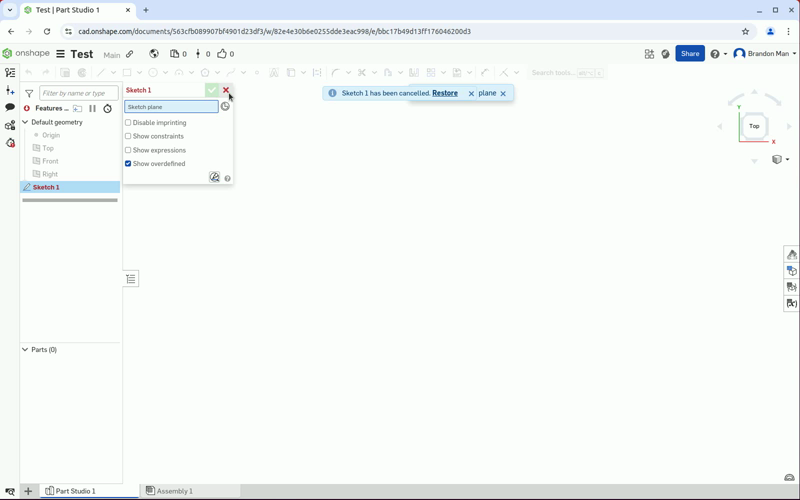
mouse_move(73, 150)
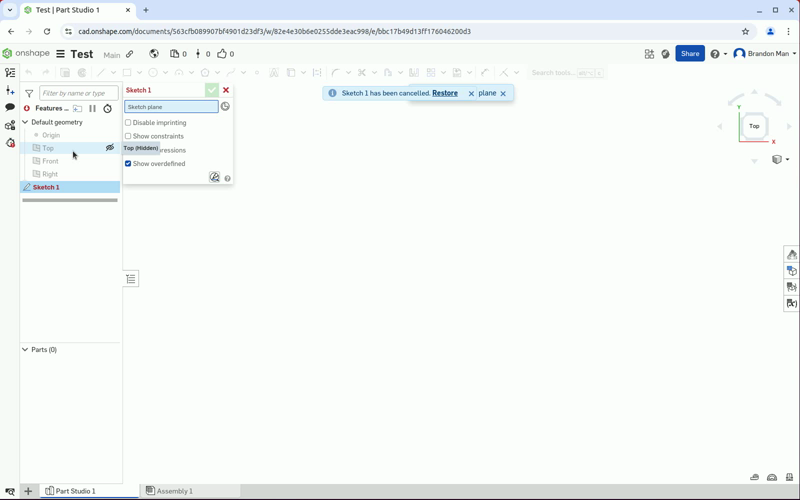
click(73, 150)
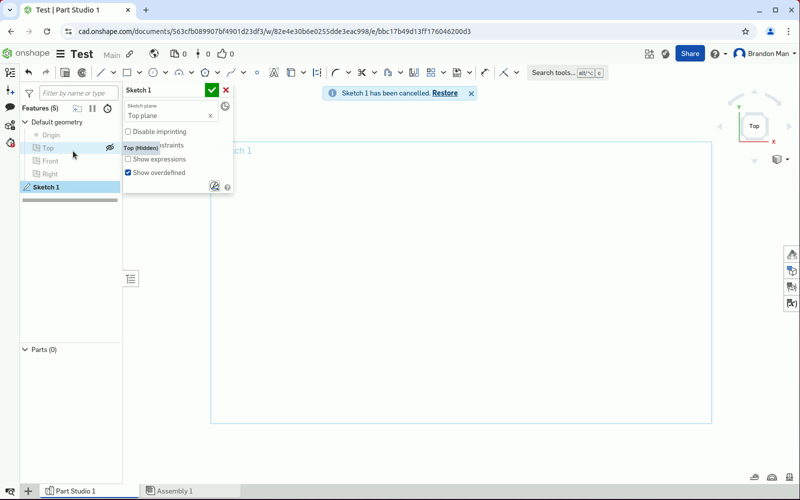
mouse_move(73, 352)
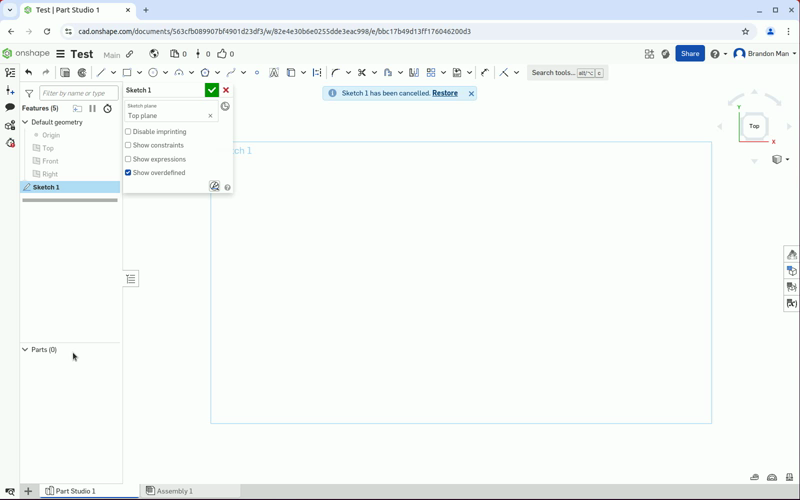
key(y)
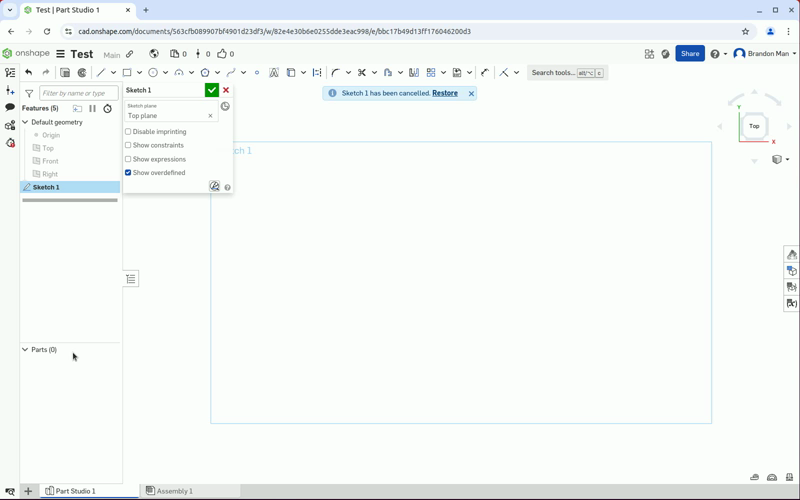
key(l)
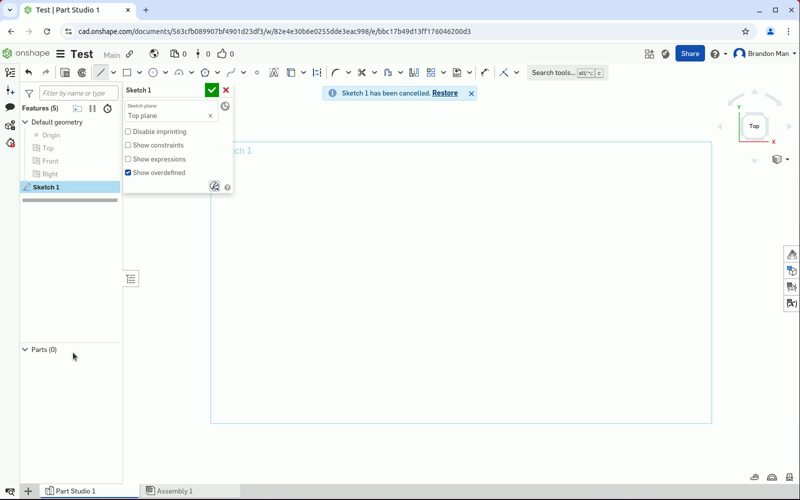
key_down(shift)
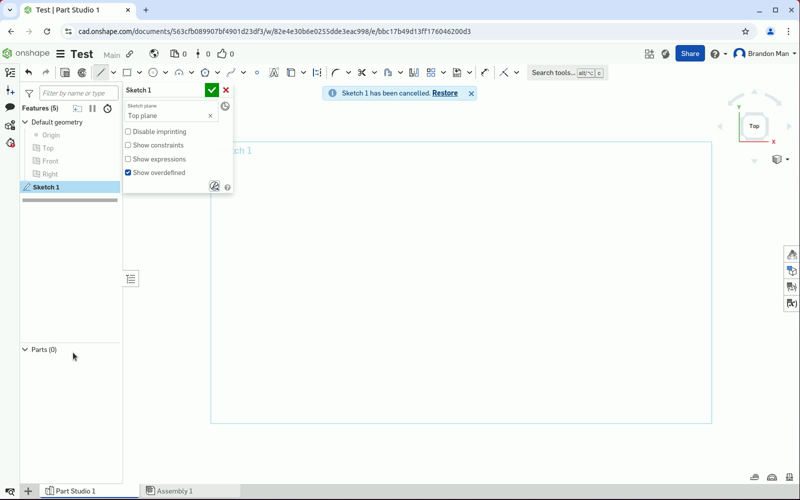
mouse_move(440, 312)
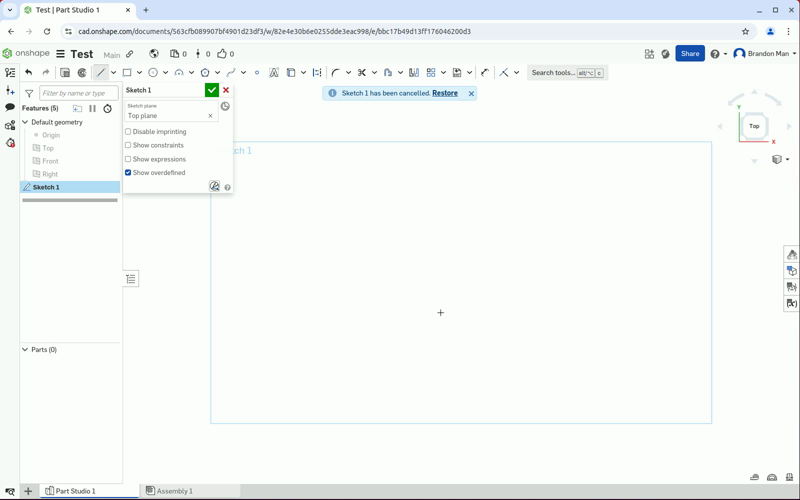
click(440, 312)
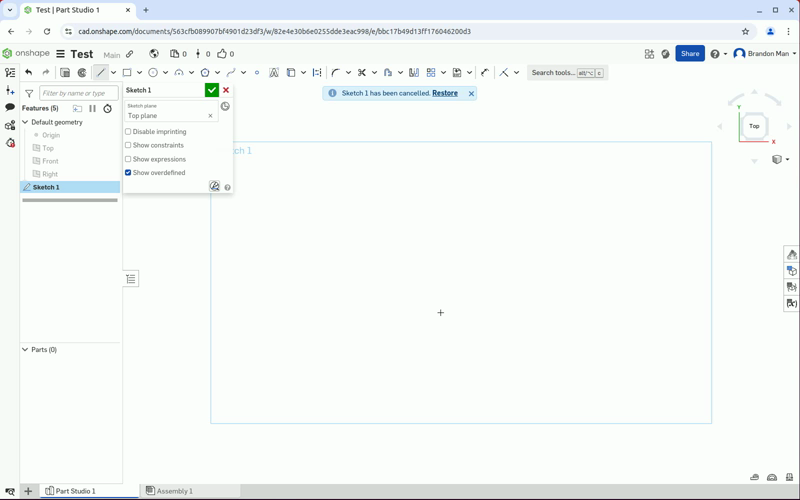
key_up(shift)
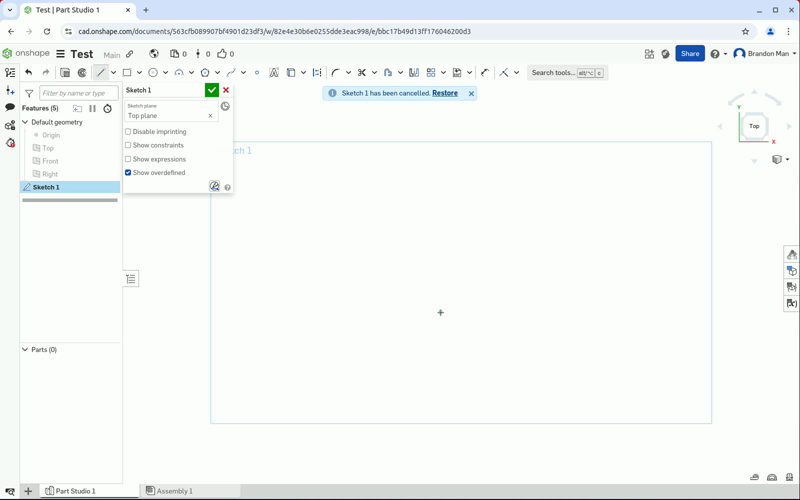
key_down(shift)
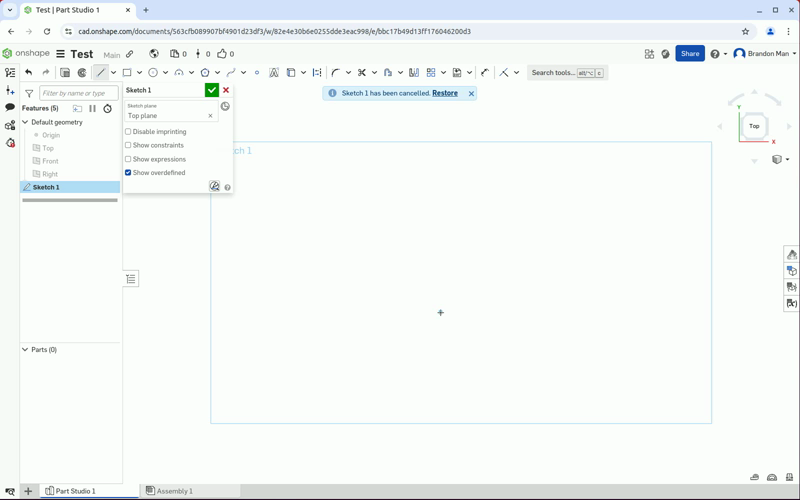
mouse_move(470, 312)
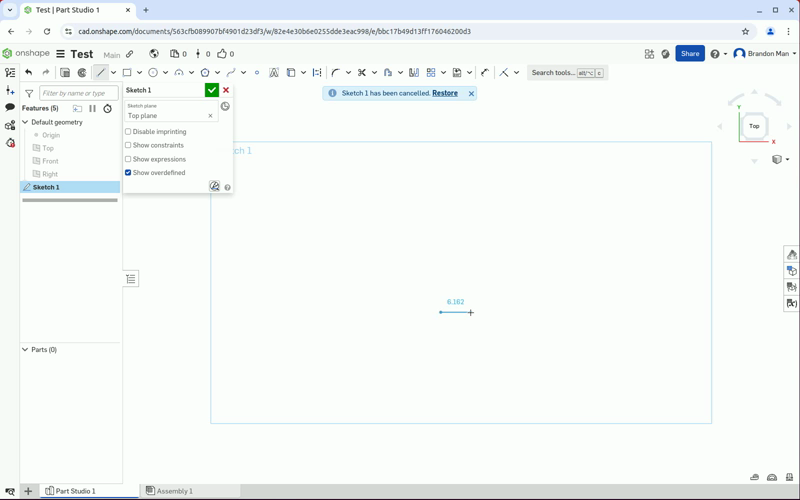
mouse_move(482, 312)
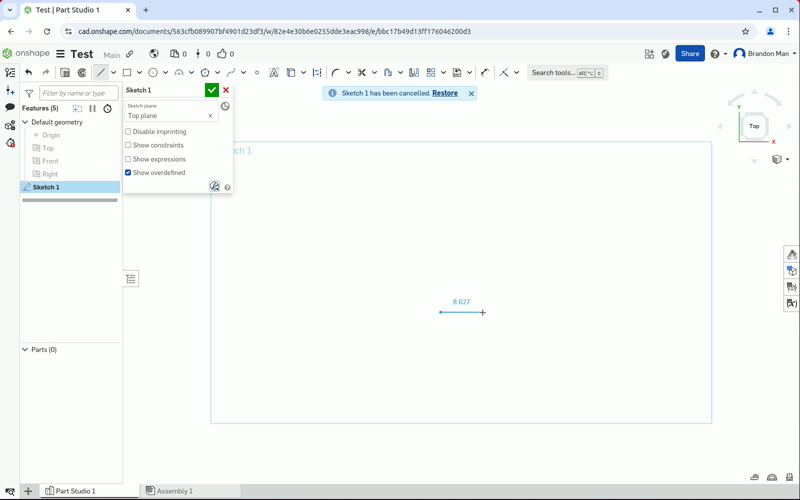
click(482, 312)
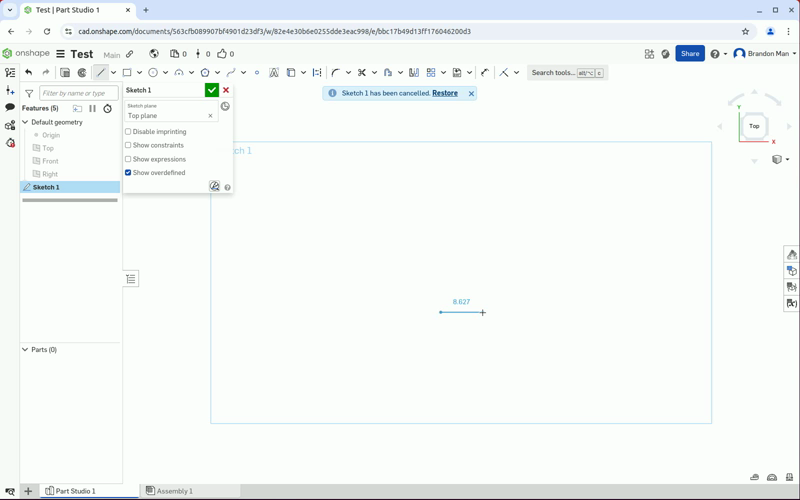
key_up(shift)
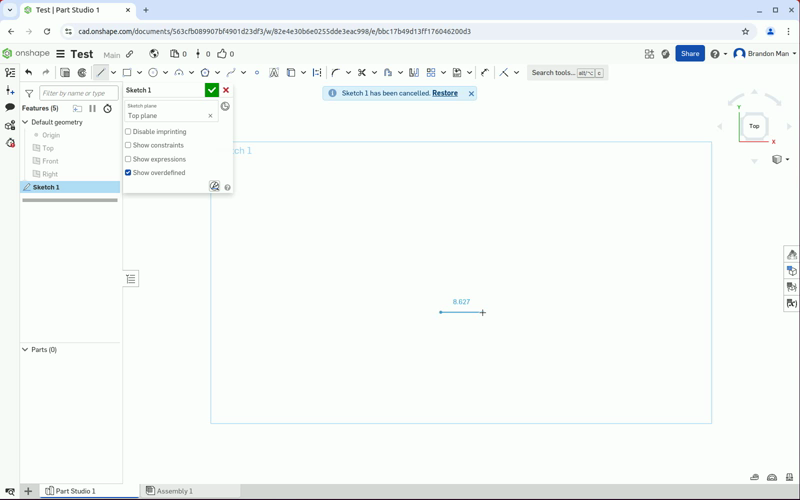
key(esc)
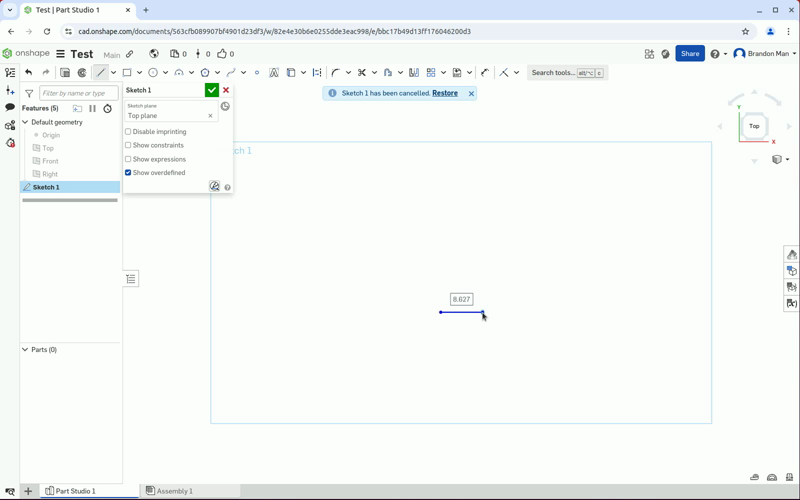
key(a)
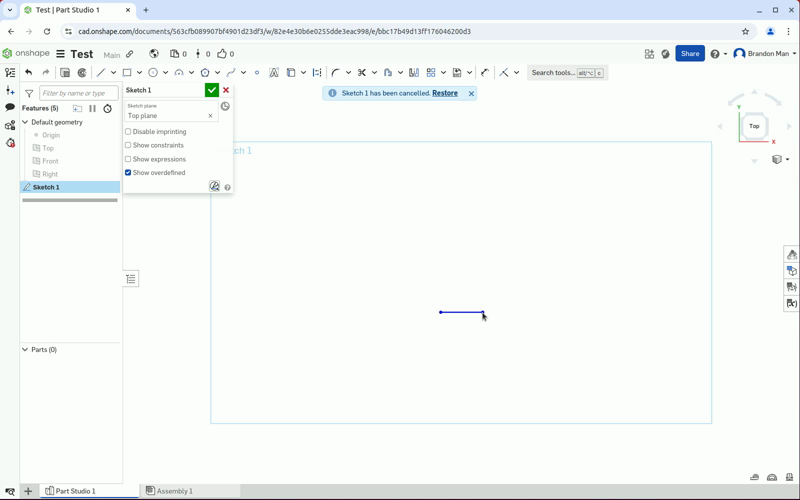
mouse_move(482, 312)
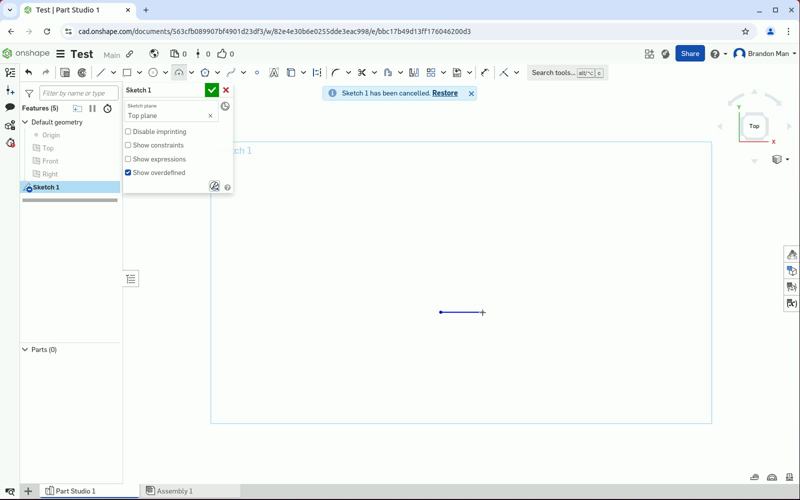
click(482, 312)
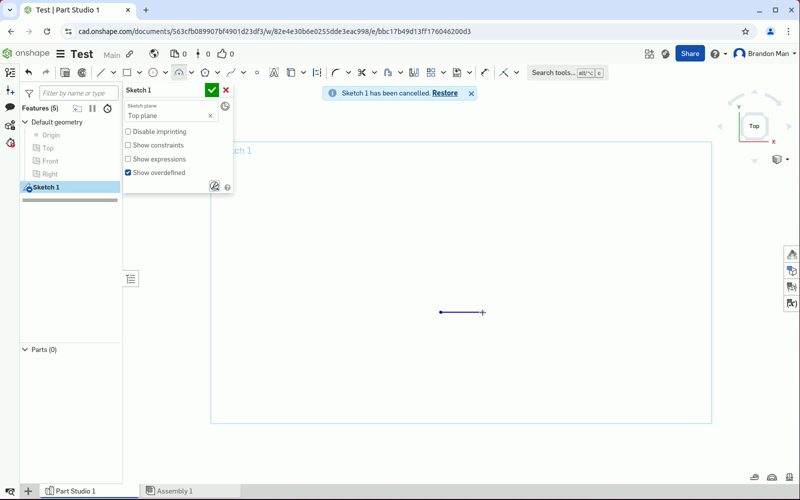
mouse_move(440, 312)
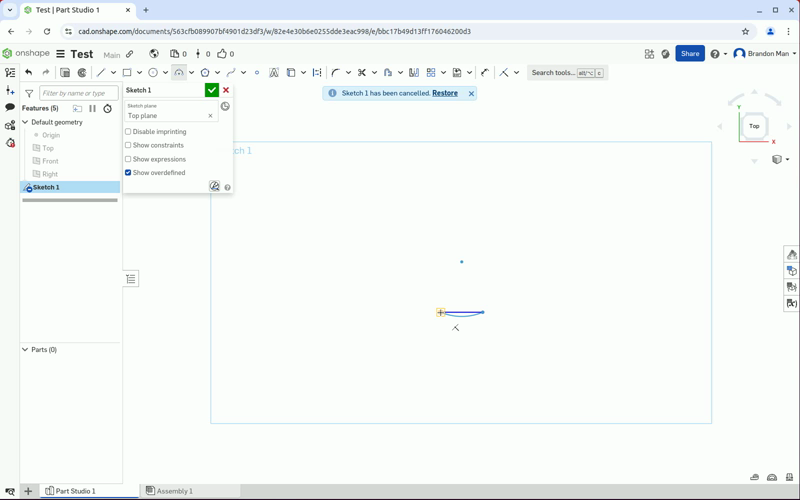
click(440, 312)
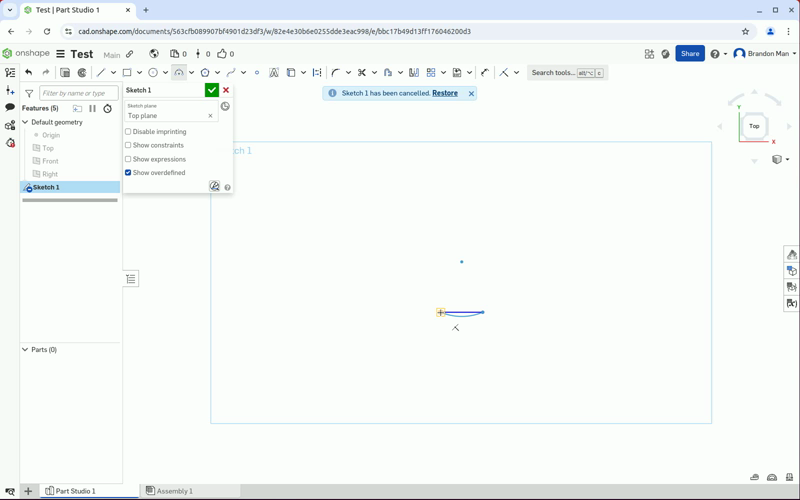
key_down(shift)
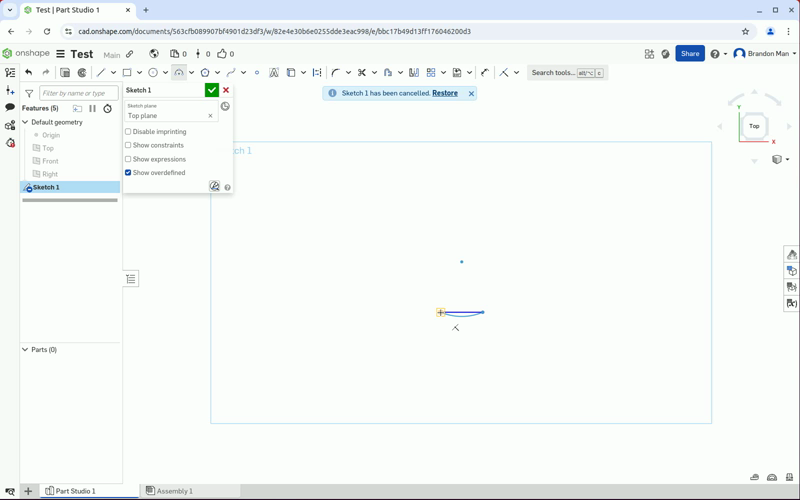
mouse_move(461, 246)
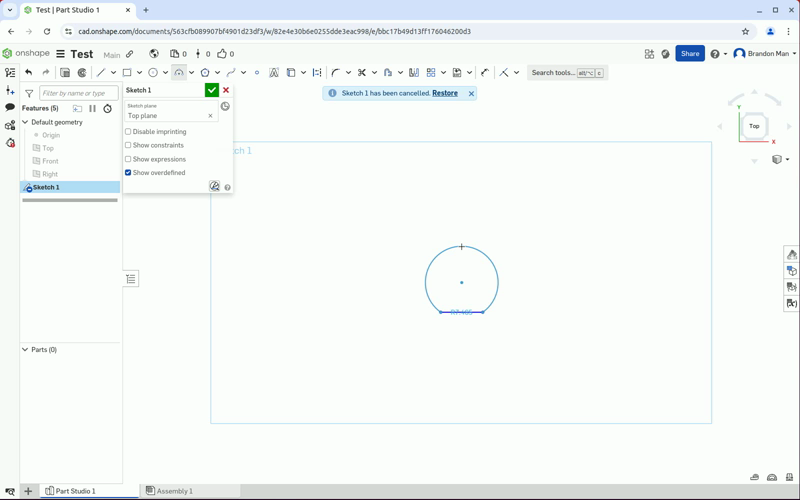
click(461, 246)
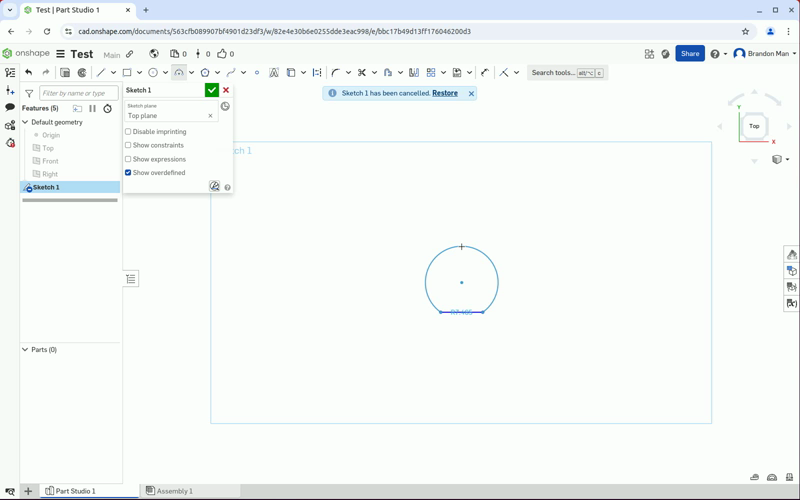
key_up(shift)
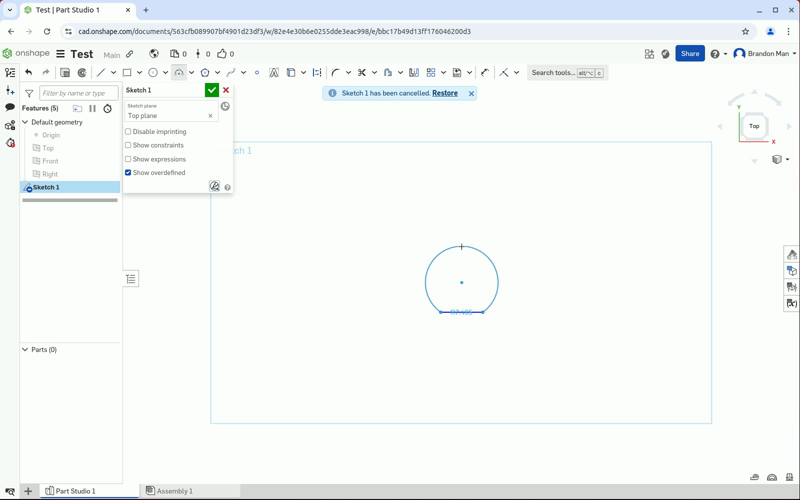
key(esc)
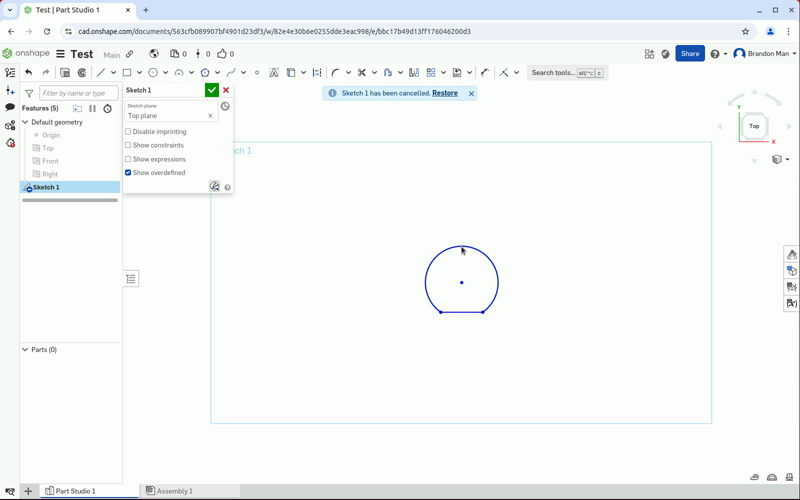
key(c)
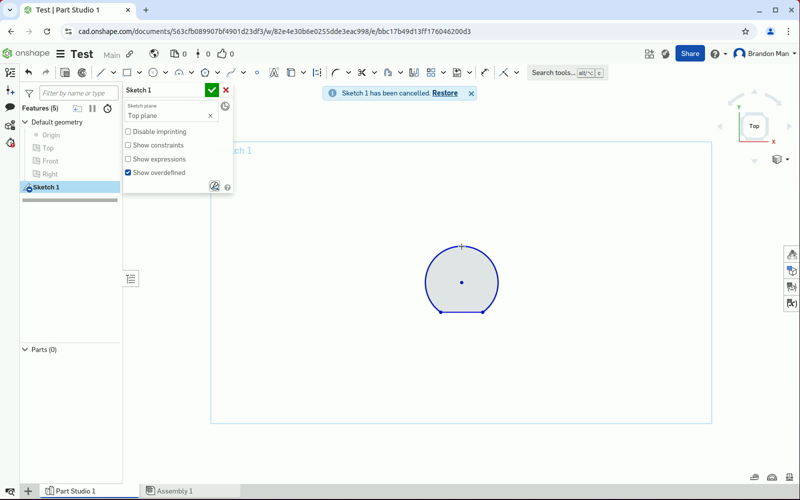
key_down(shift)
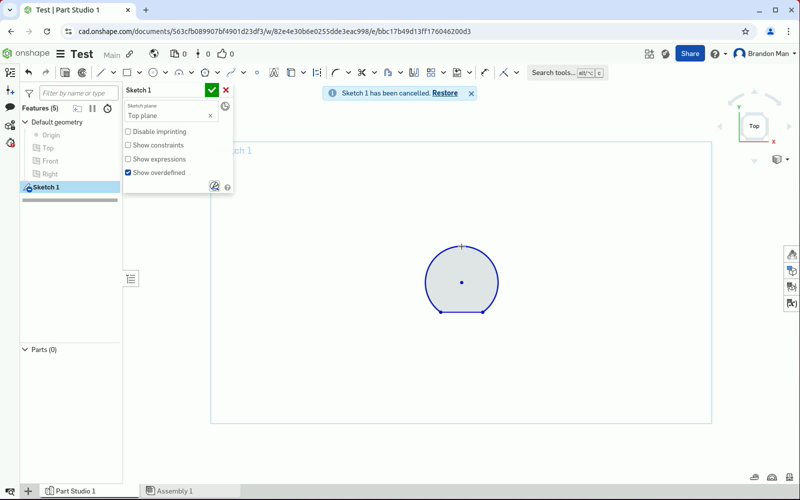
mouse_move(461, 282)
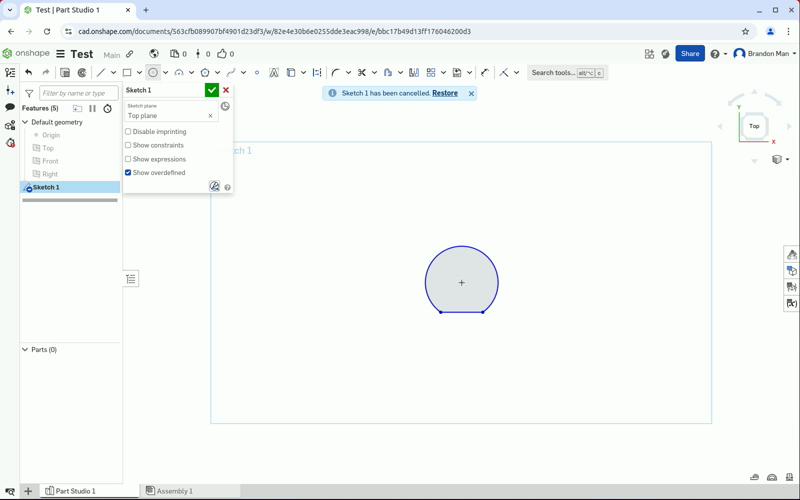
click(461, 282)
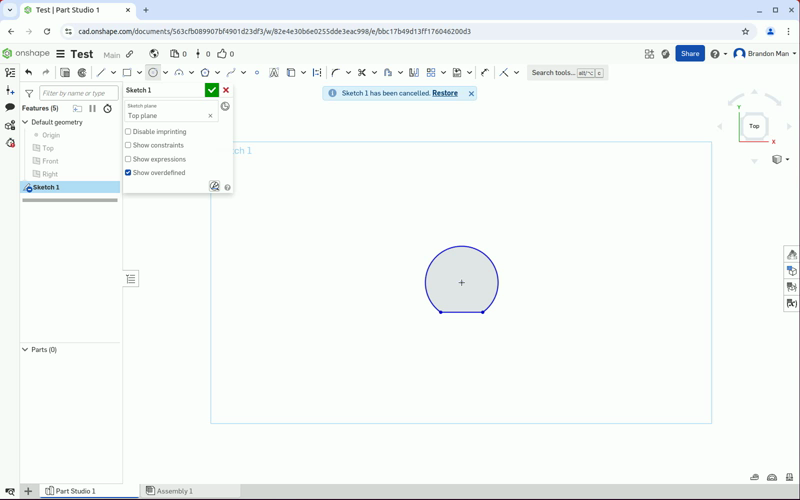
key_up(shift)
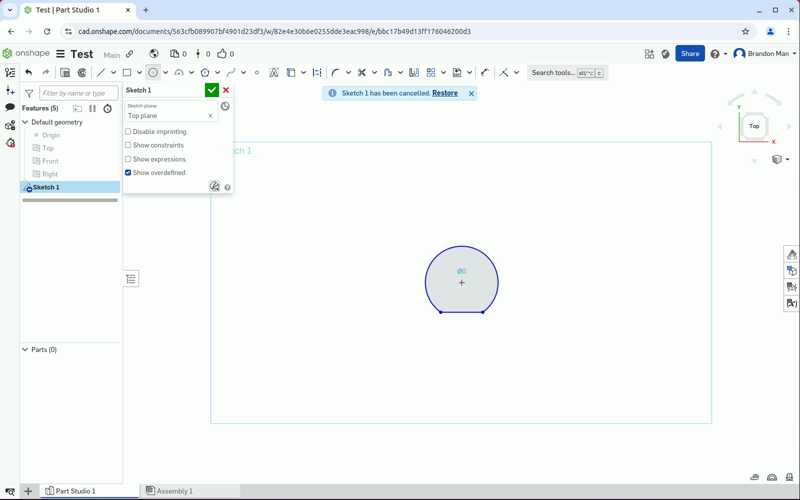
mouse_move(474, 282)
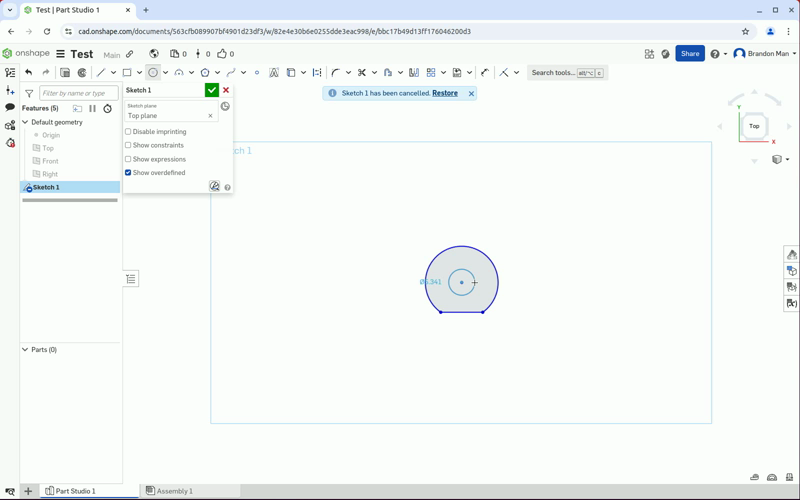
click(474, 282)
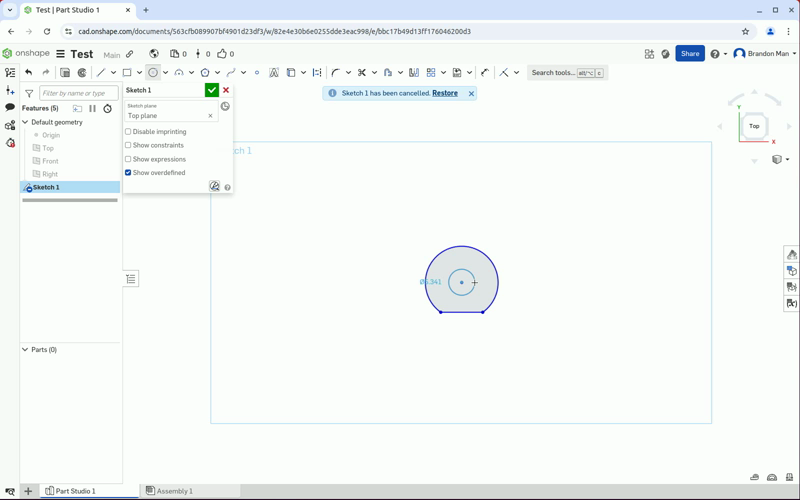
key(esc)
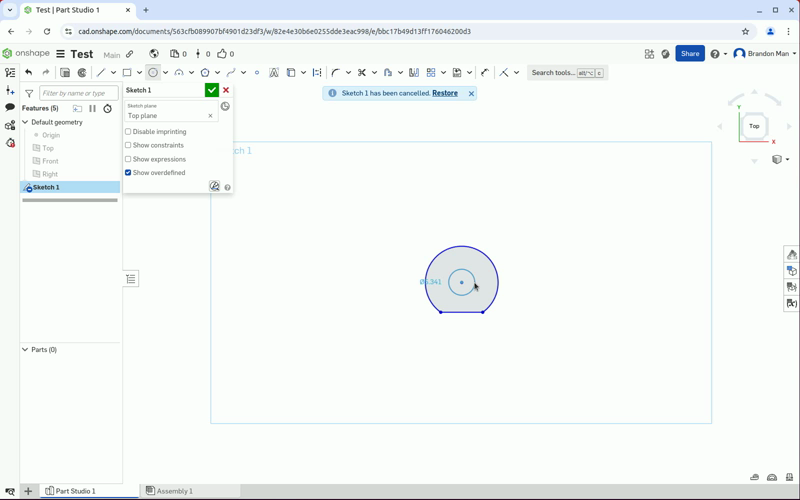
mouse_move(489, 272)
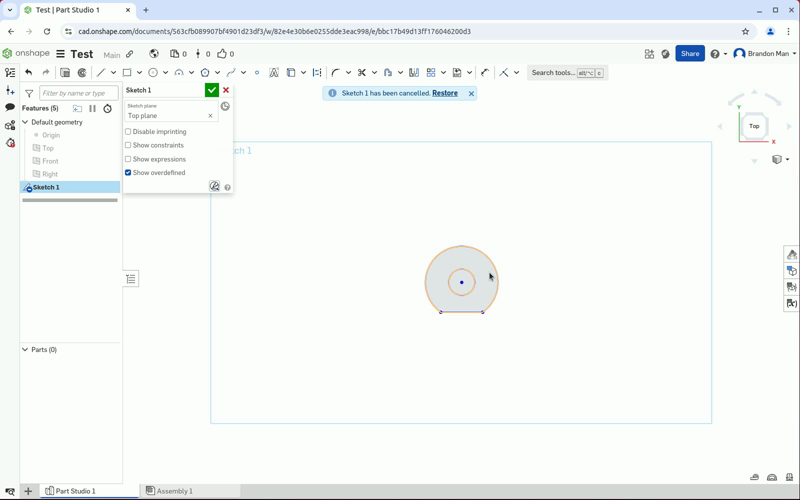
click(489, 272)
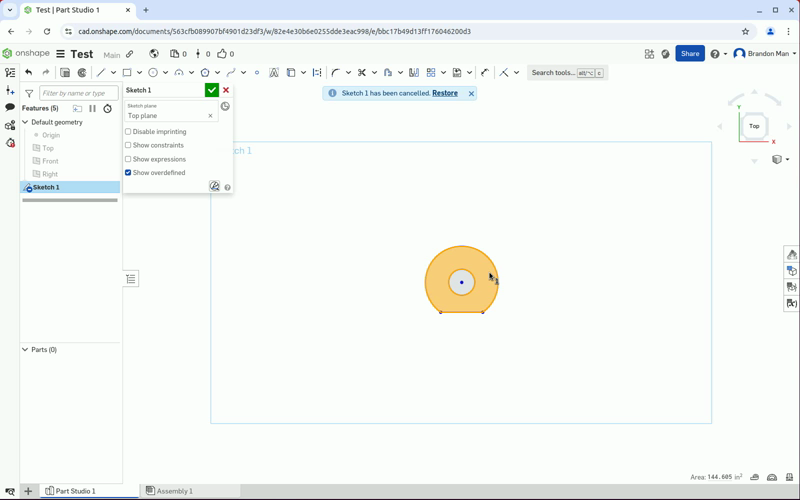
mouse_move(73, 352)
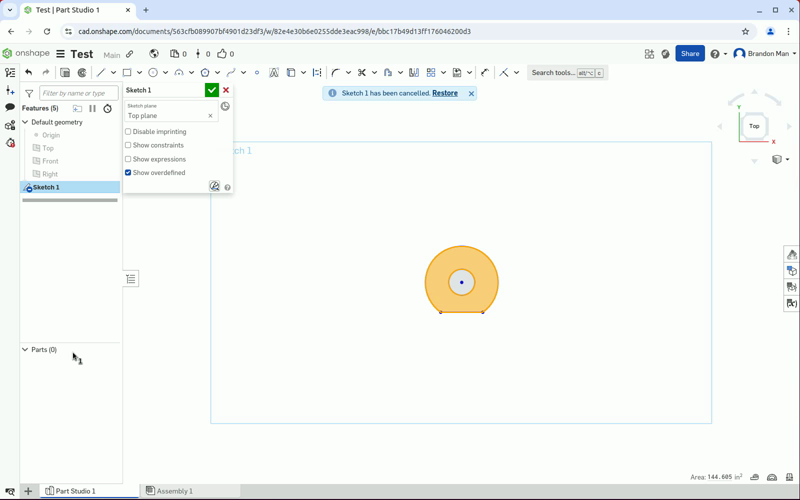
key(shift+y)
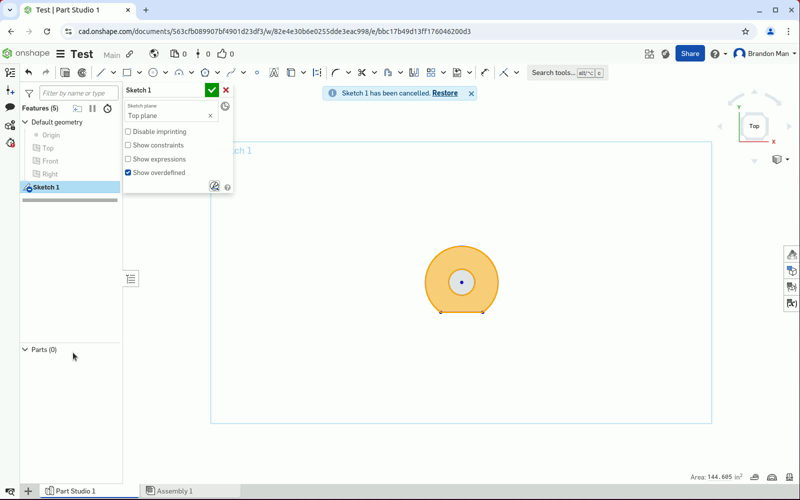
key(shift+e)
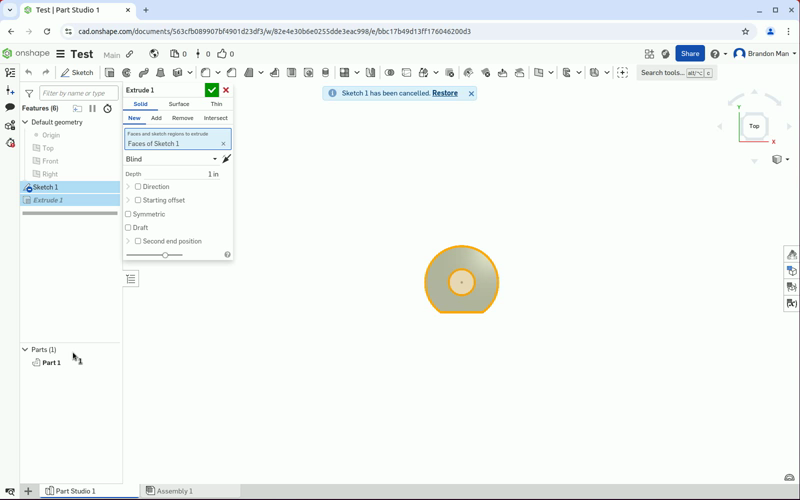
mouse_move(143, 106)
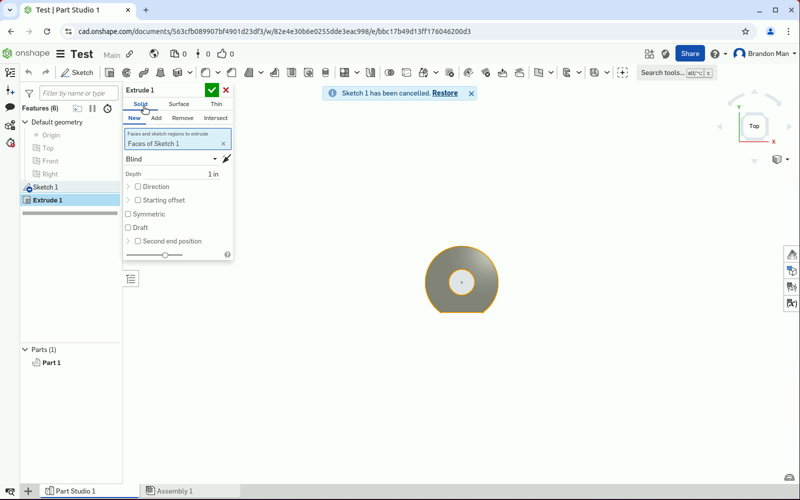
click(143, 106)
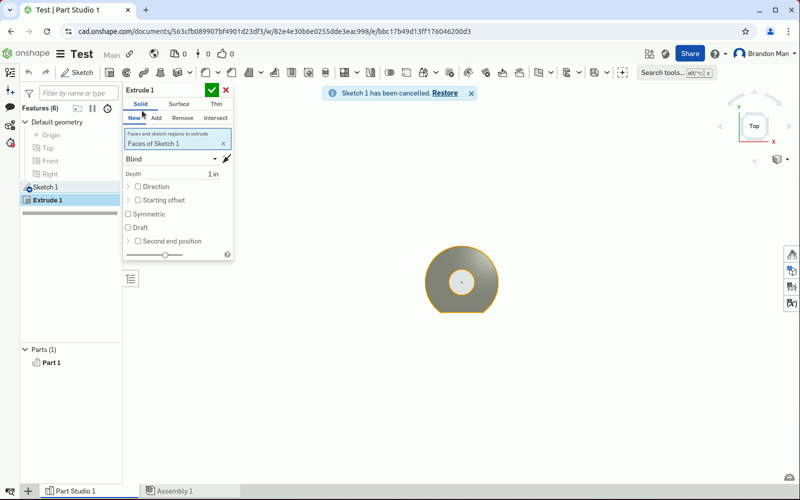
mouse_move(137, 120)
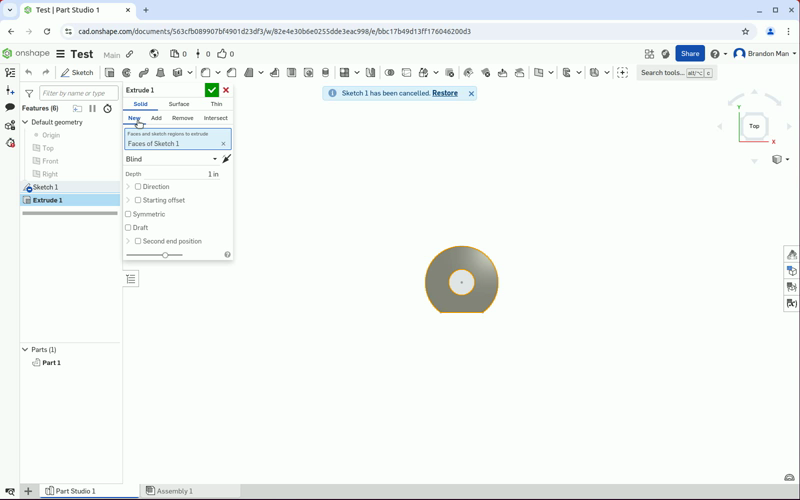
click(137, 120)
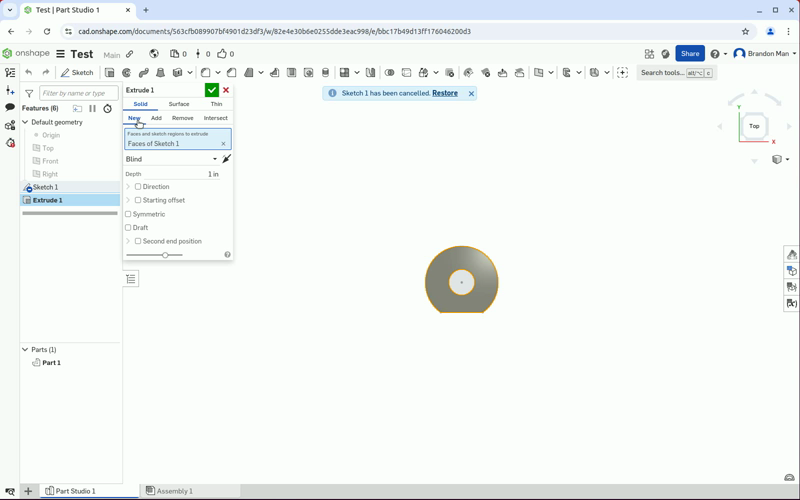
key(tab, 4)
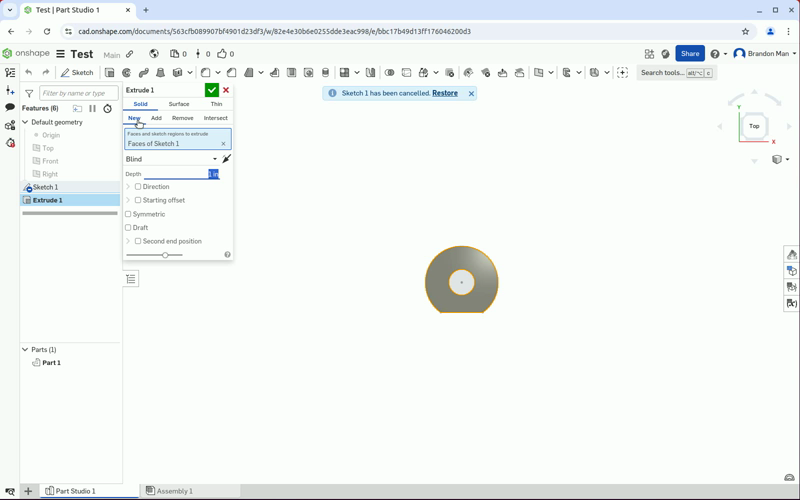
text(41.884)
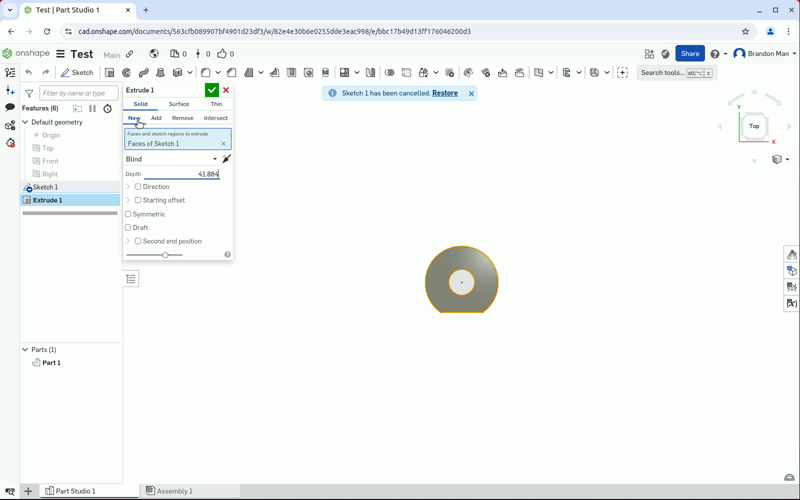
key(tab, 3)
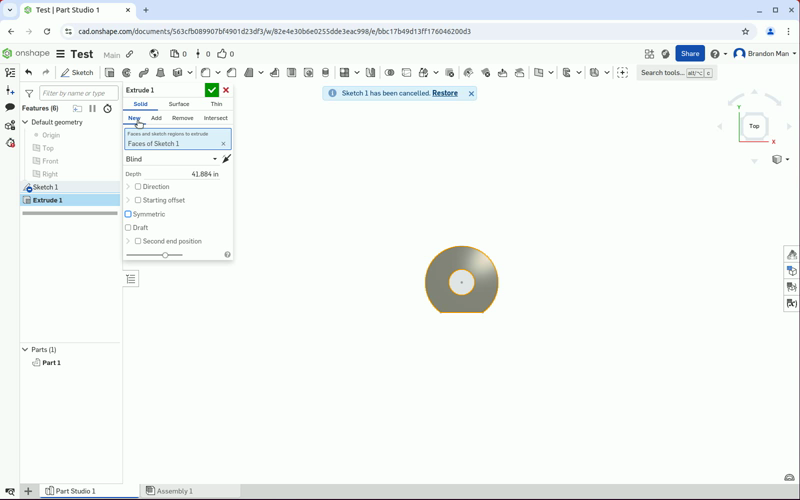
key(space)
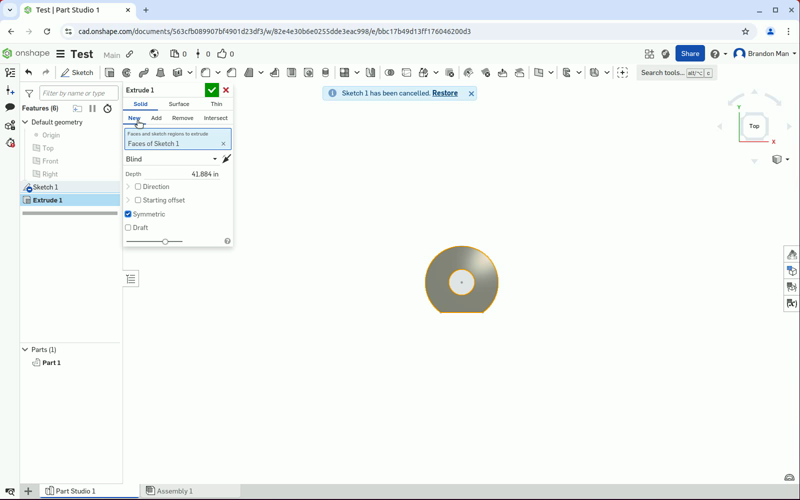
key(enter)
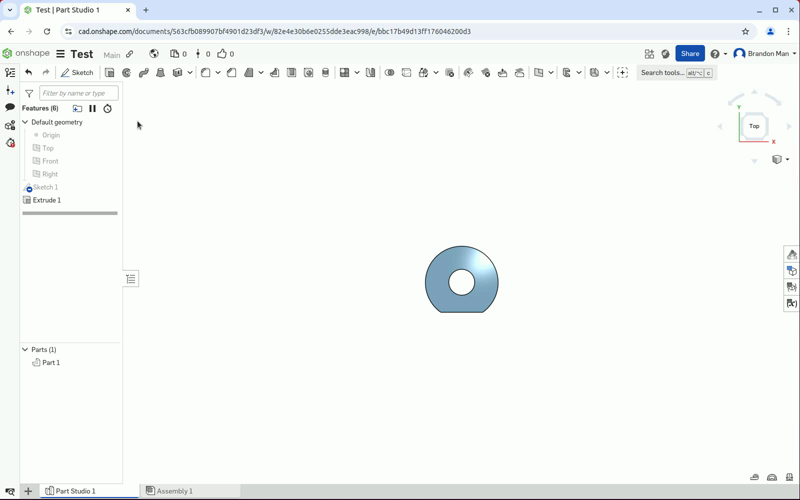
key(shift+h)
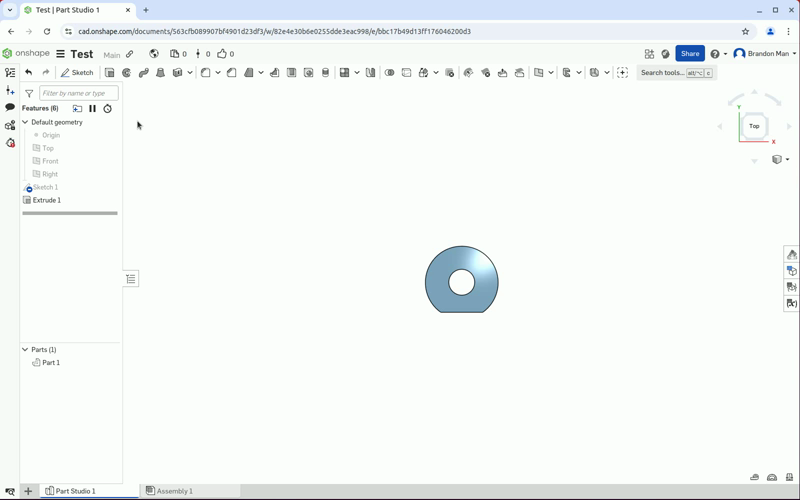
key(shift+h)
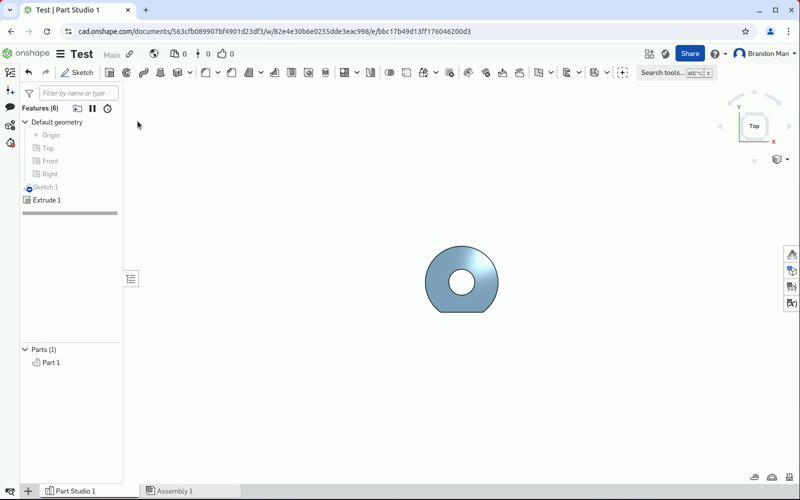
mouse_move(73, 189)
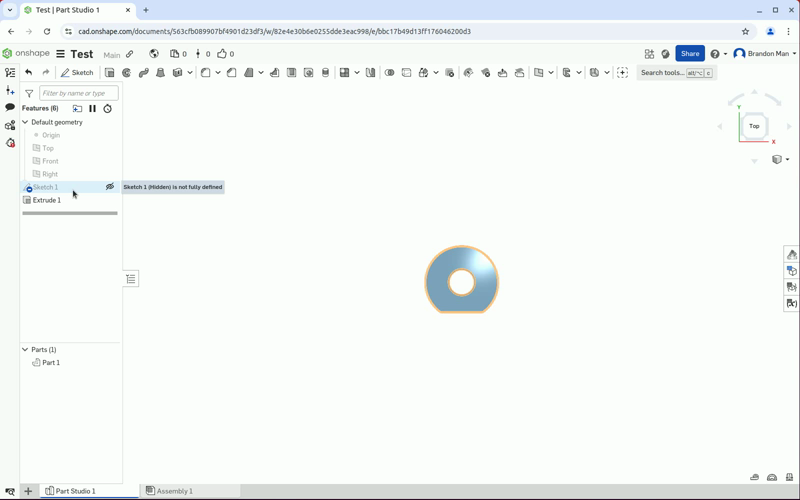
click(73, 189)
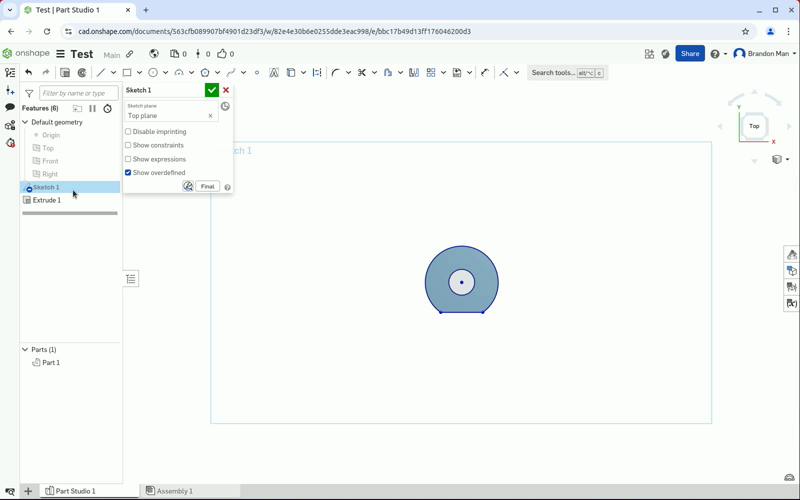
mouse_move(229, 92)
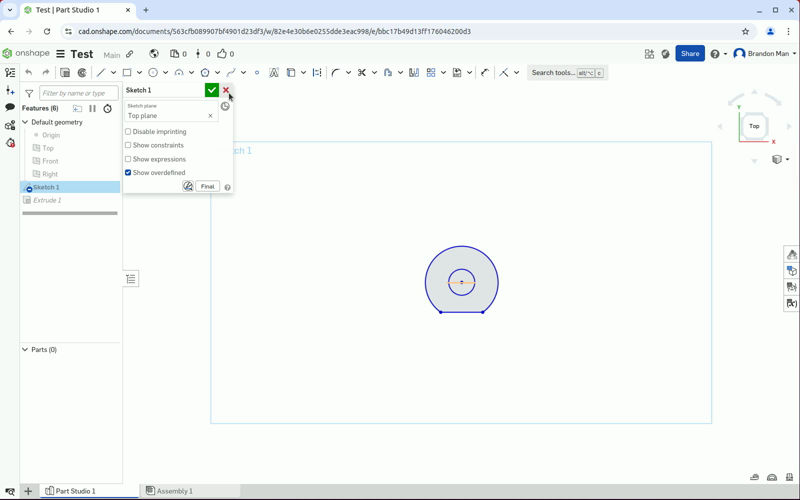
click(229, 92)
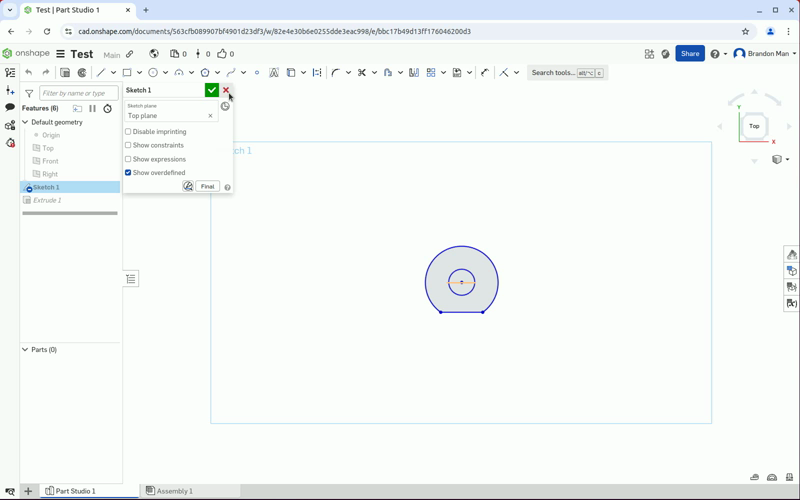
key(shift+s)
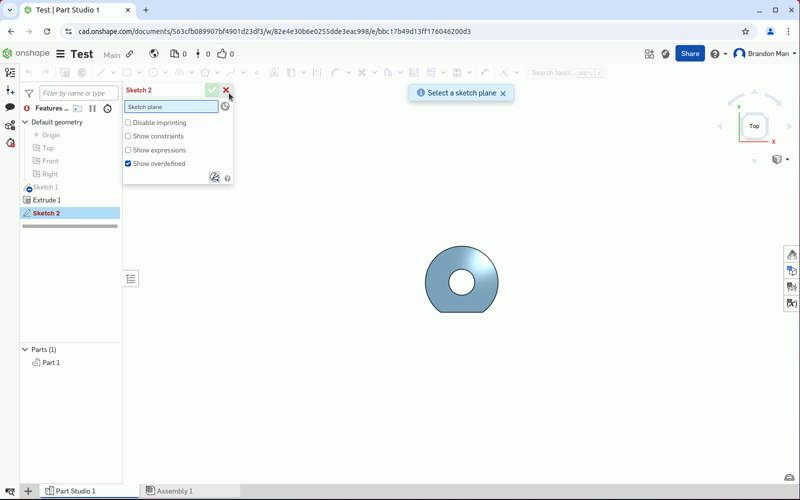
mouse_move(73, 150)
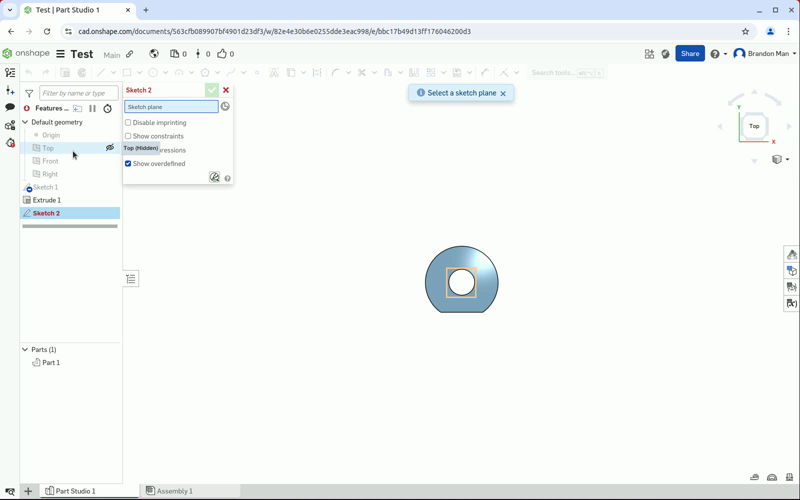
click(73, 150)
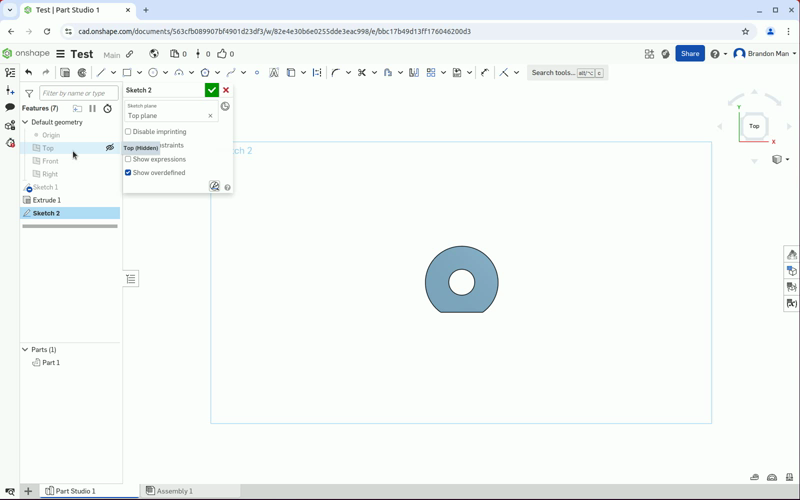
mouse_move(73, 352)
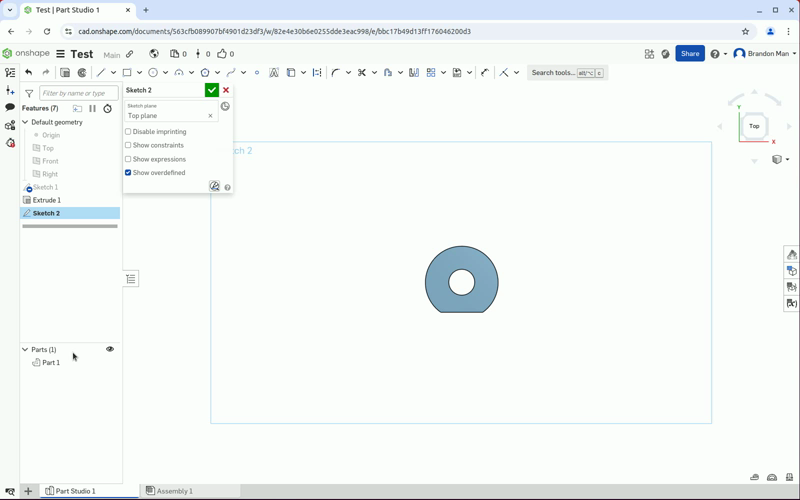
key(y)
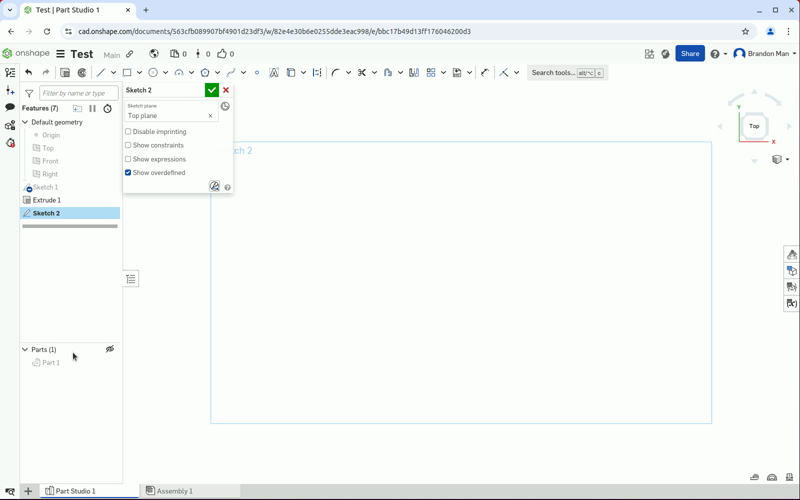
key(c)
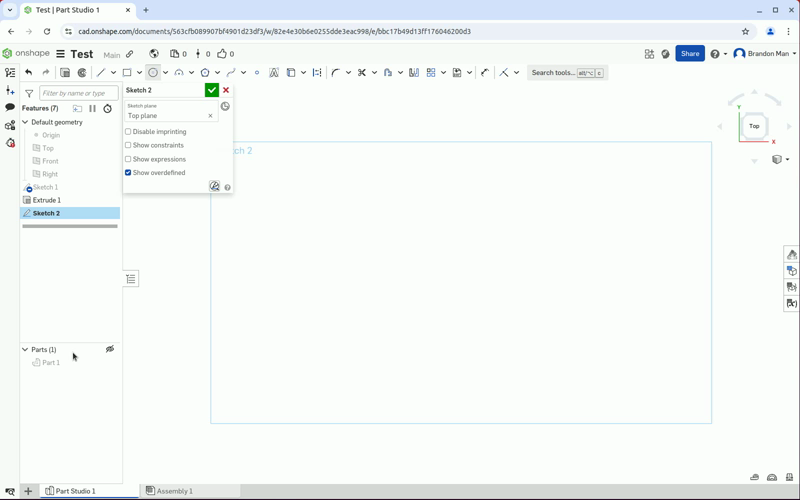
key_down(shift)
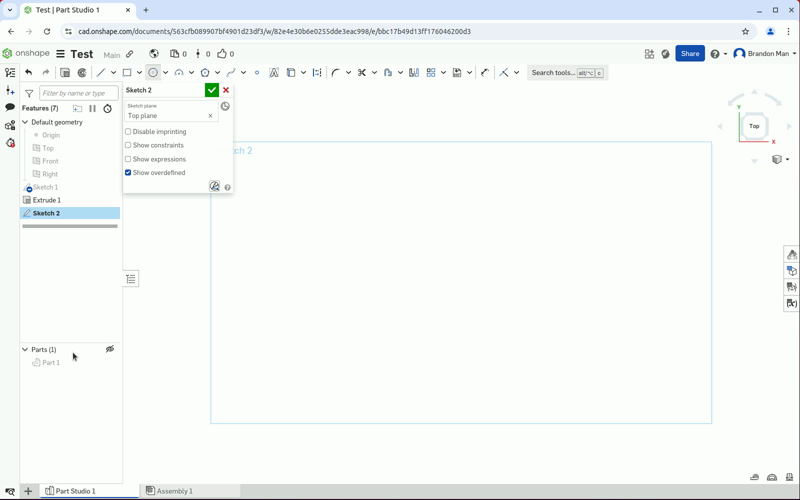
mouse_move(461, 282)
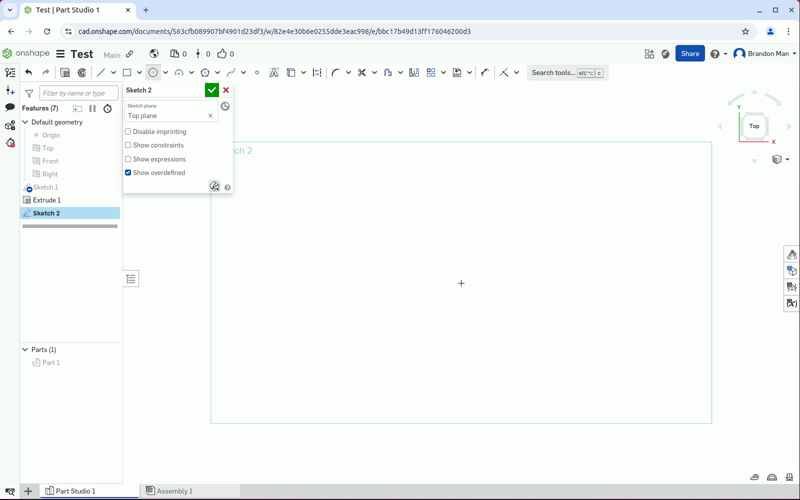
click(461, 282)
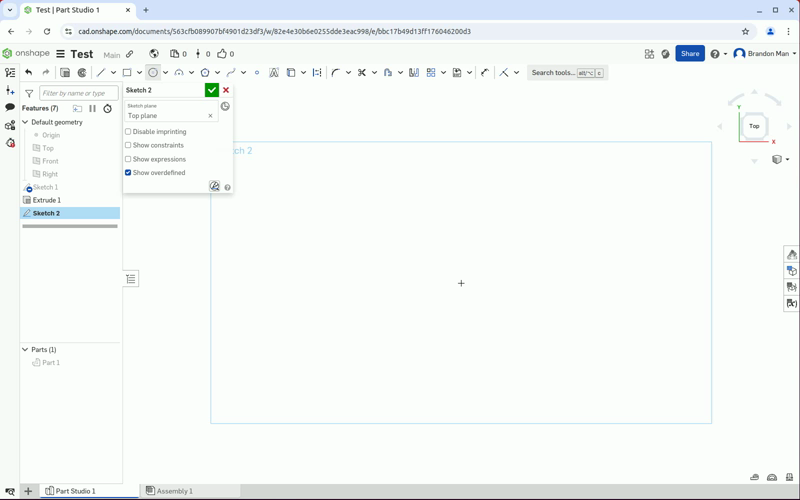
key_up(shift)
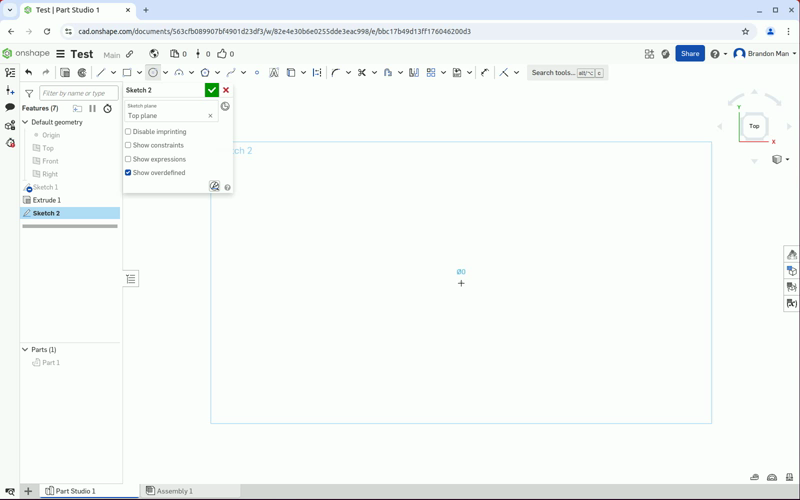
mouse_move(474, 282)
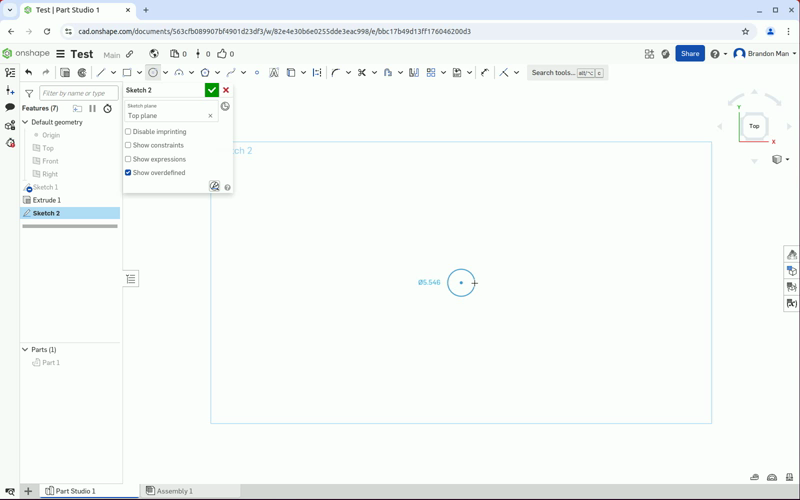
click(474, 282)
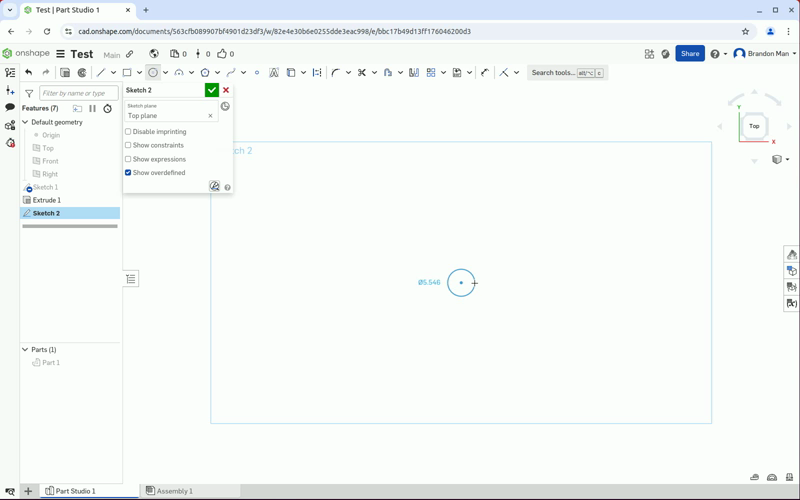
key(esc)
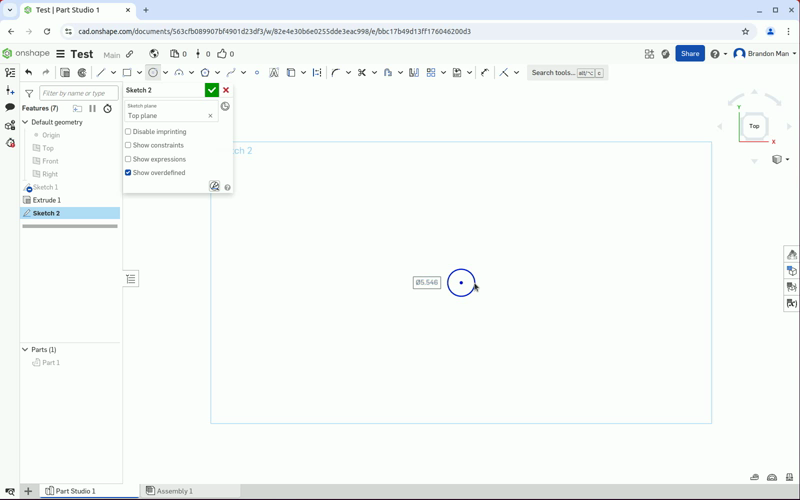
mouse_move(466, 290)
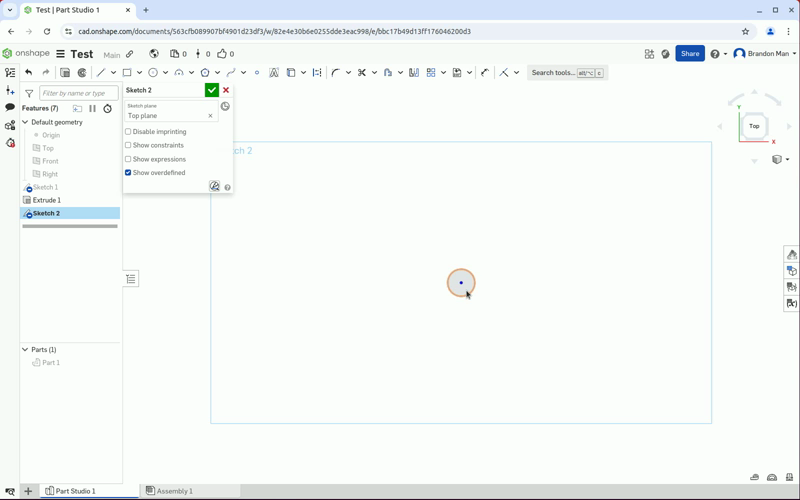
scroll(6)
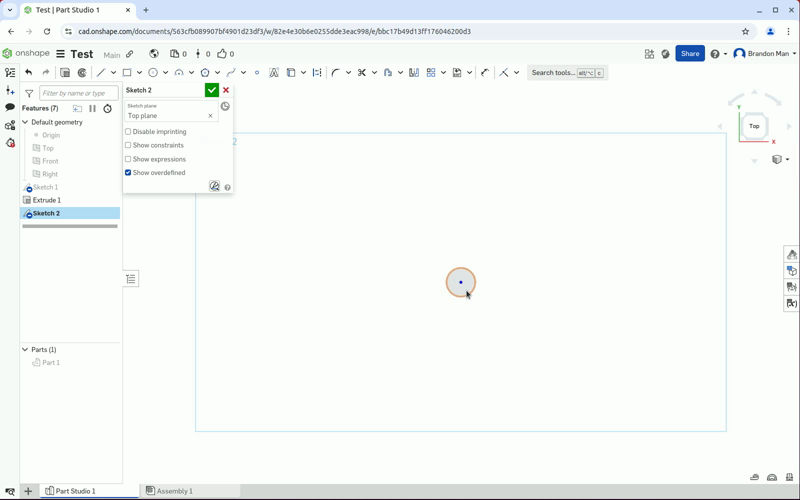
scroll(6)
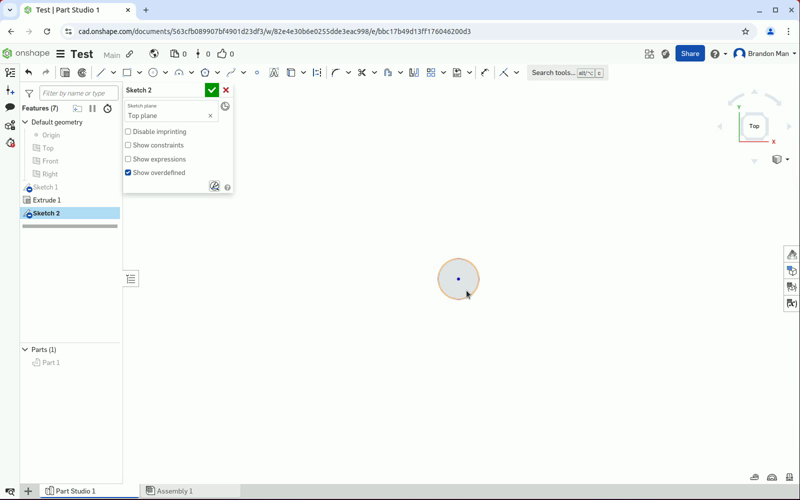
scroll(6)
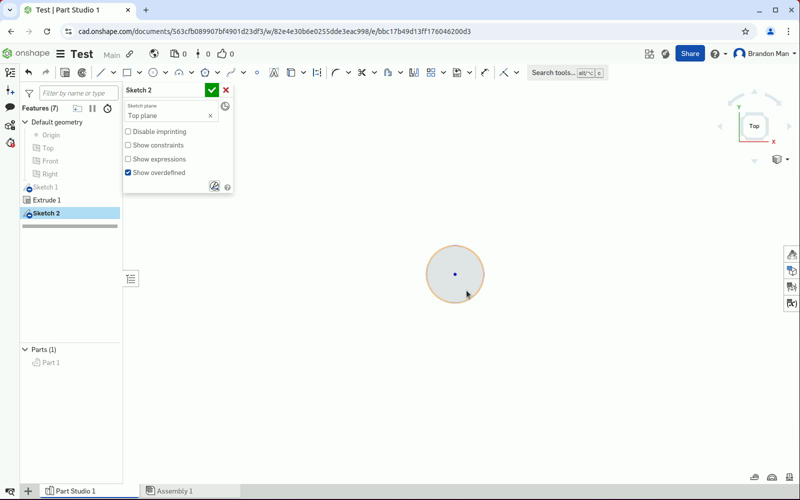
scroll(6)
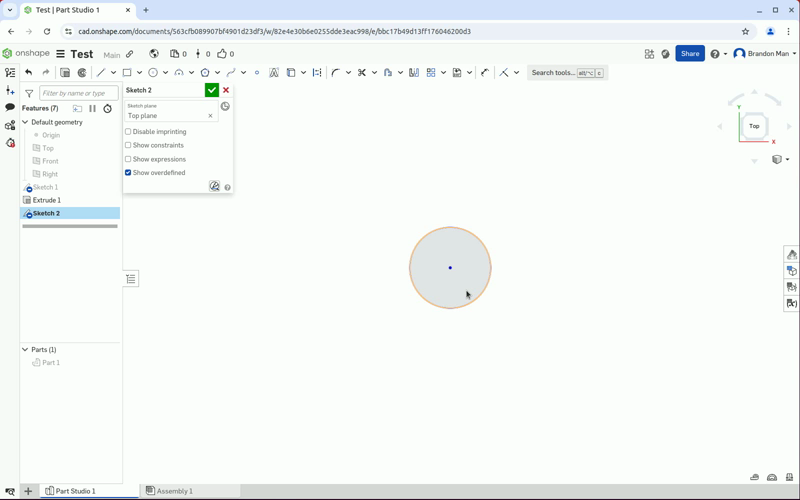
scroll(6)
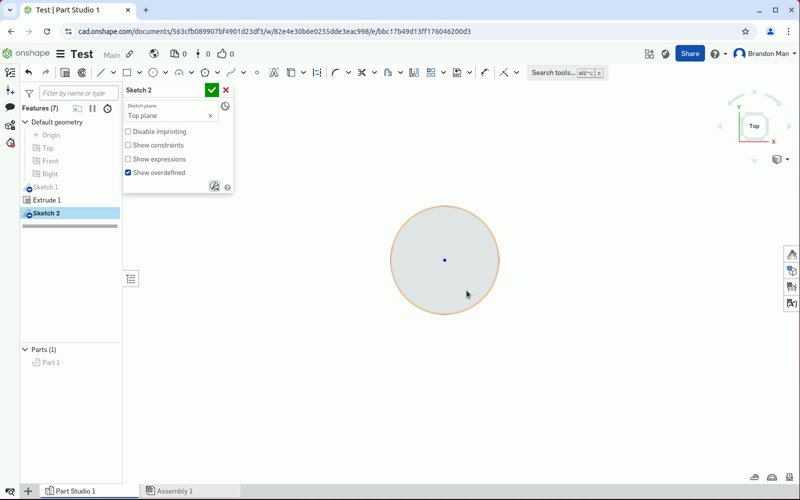
scroll(6)
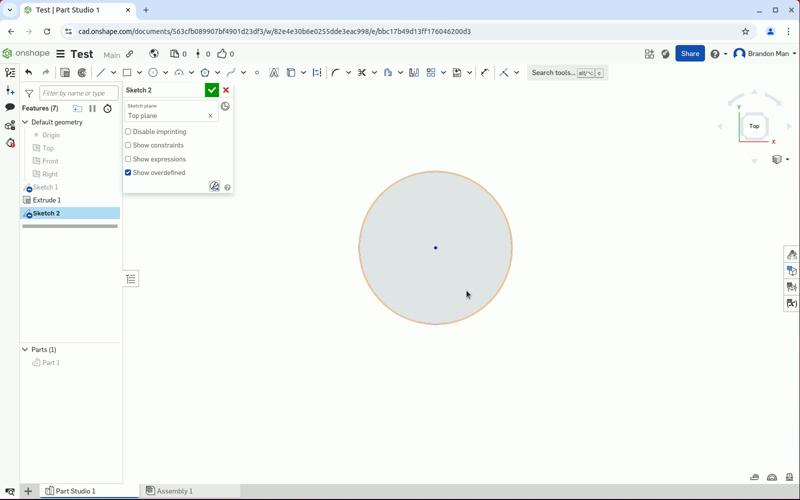
scroll(6)
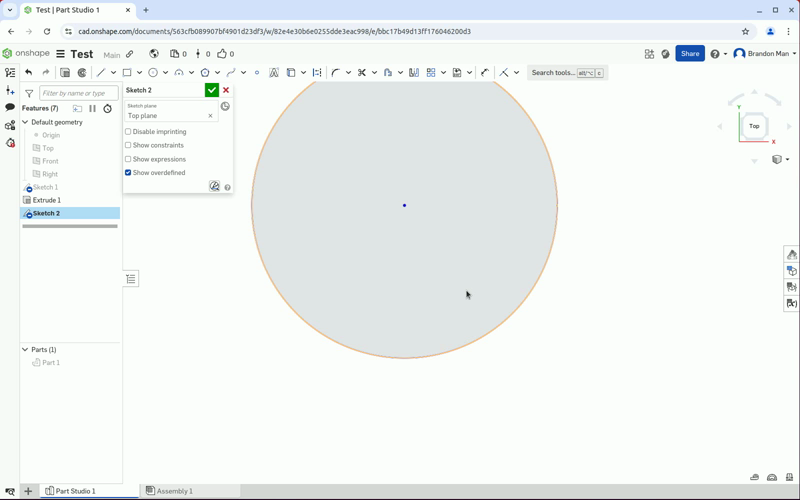
click(466, 290)
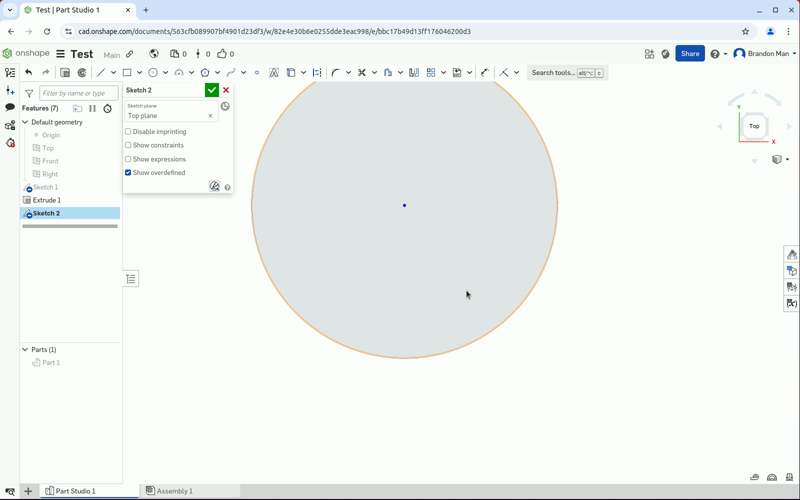
scroll(-6)
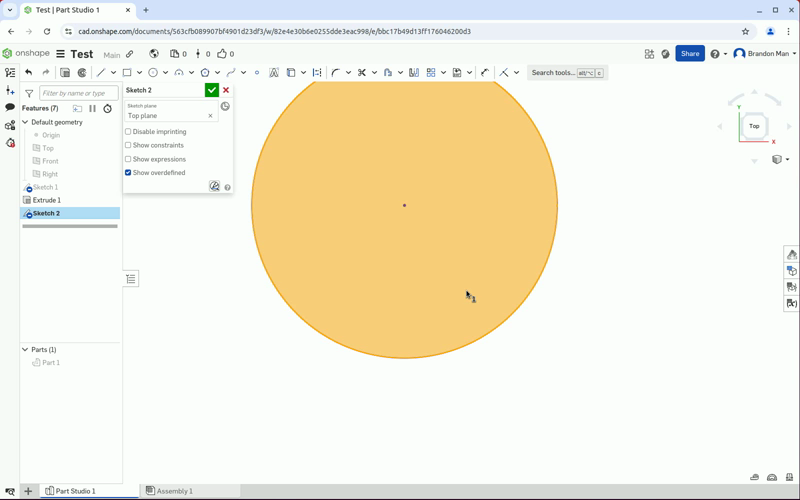
scroll(-6)
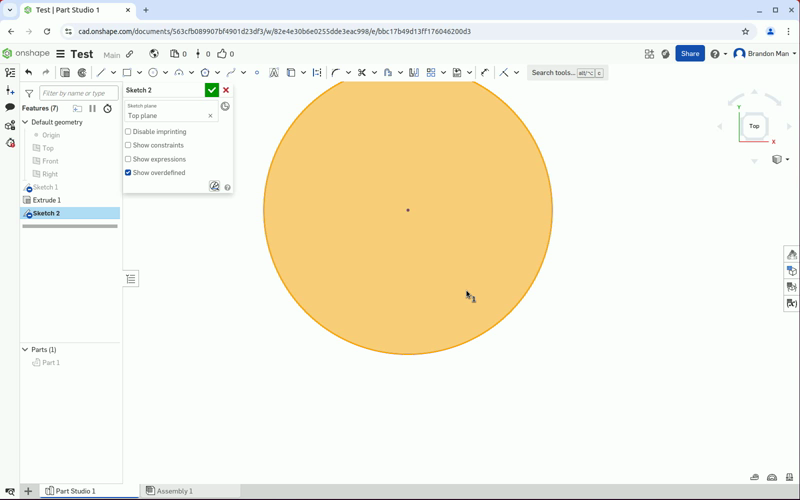
scroll(-6)
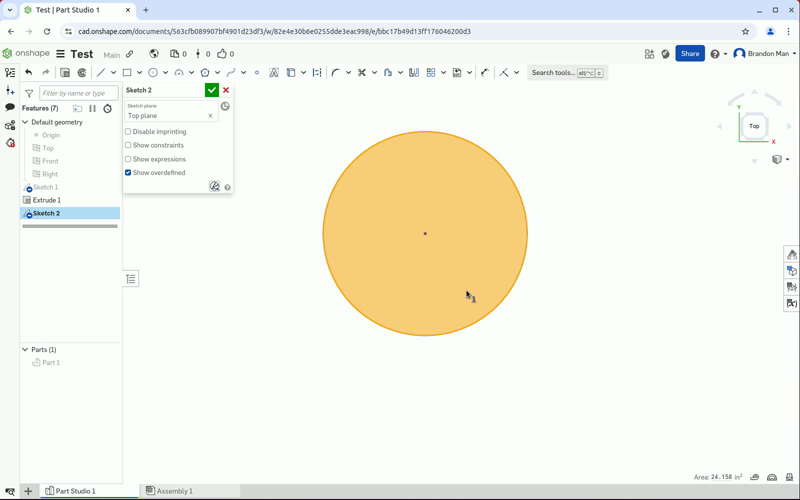
scroll(-6)
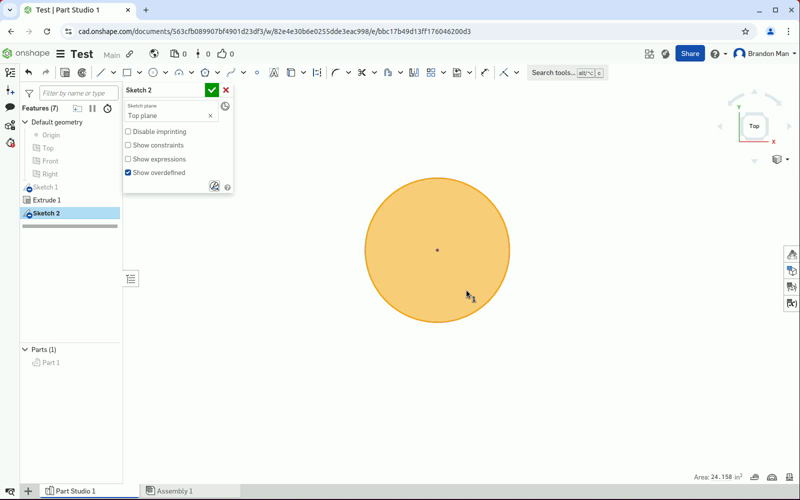
scroll(-6)
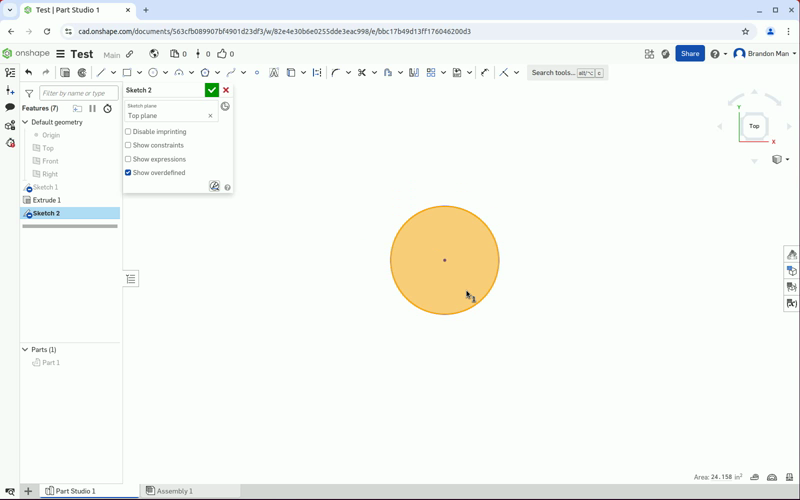
scroll(-6)
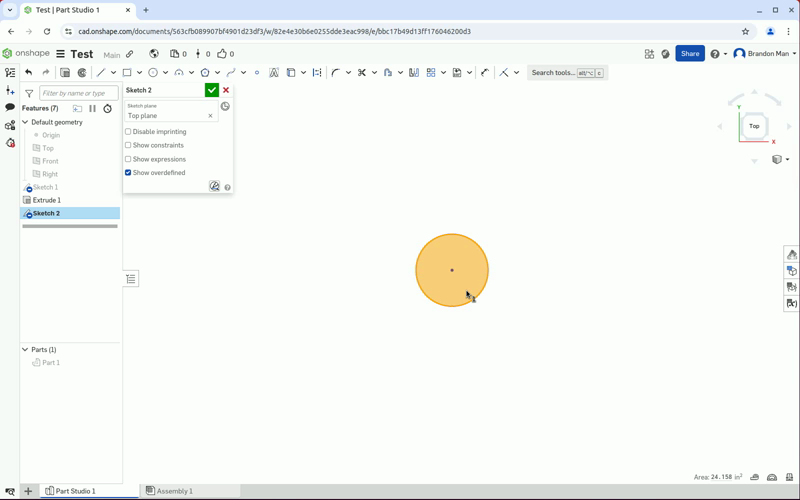
scroll(-6)
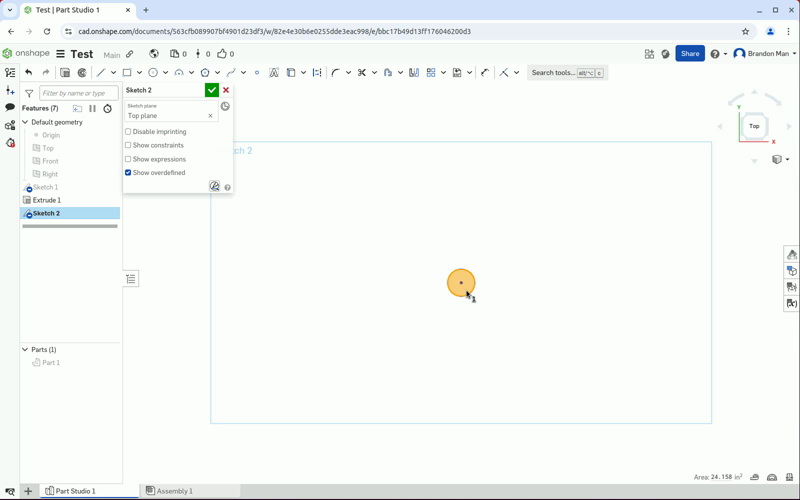
mouse_move(73, 352)
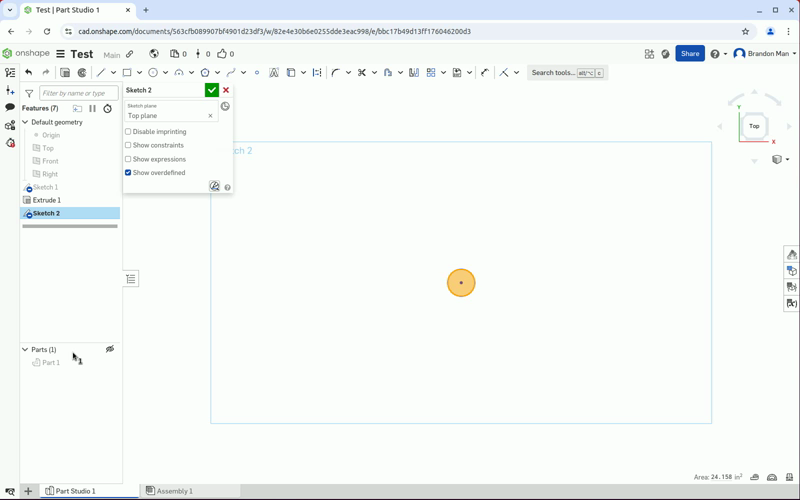
key(shift+y)
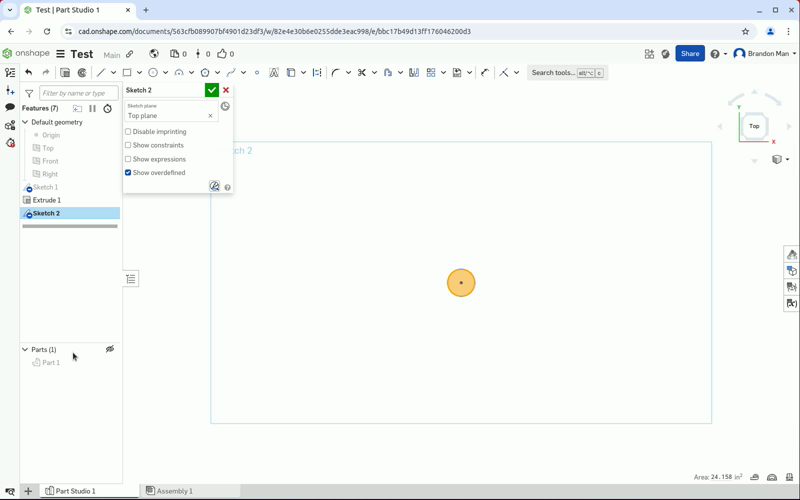
key(shift+e)
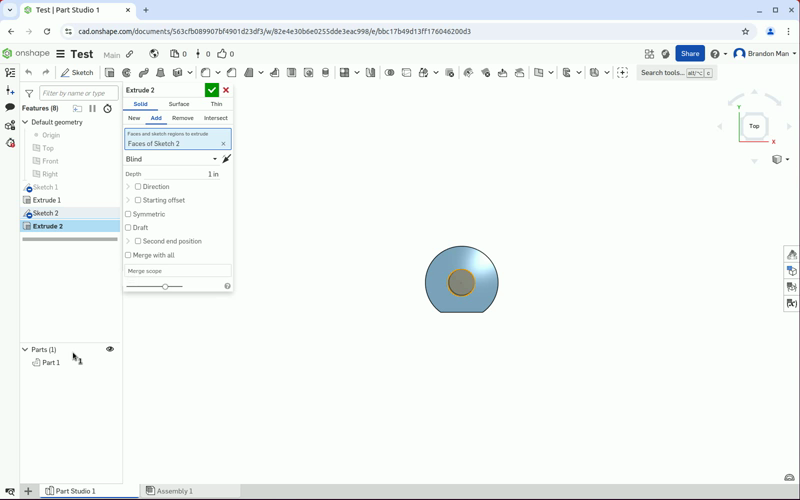
mouse_move(143, 106)
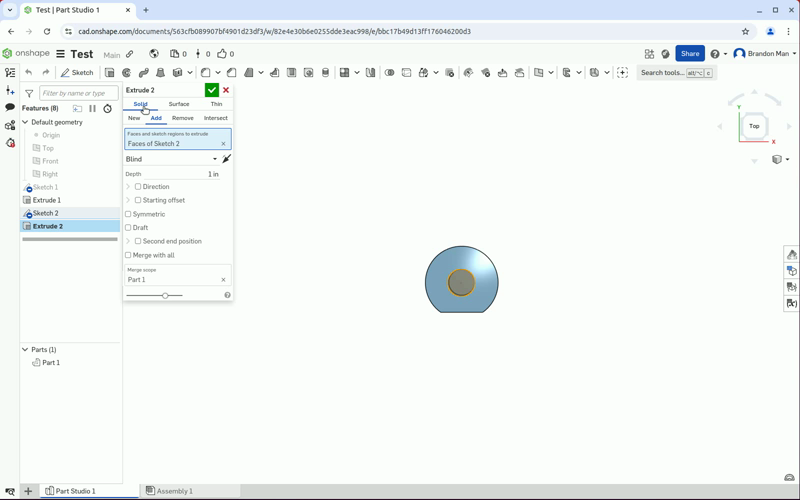
click(143, 106)
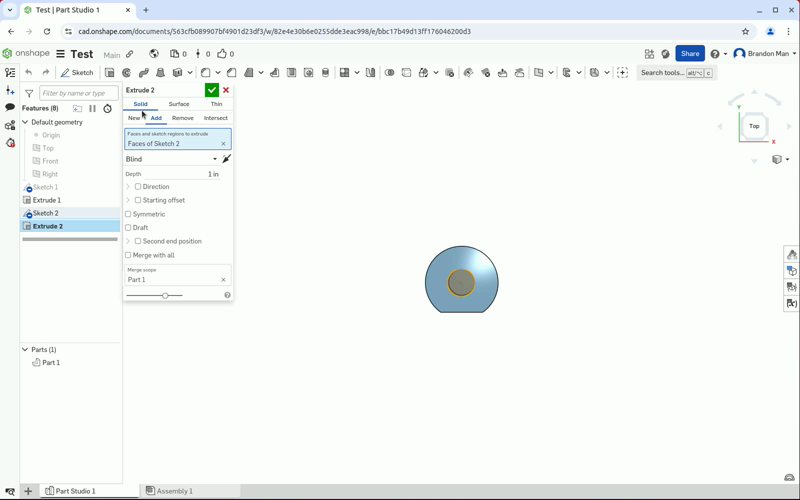
mouse_move(137, 120)
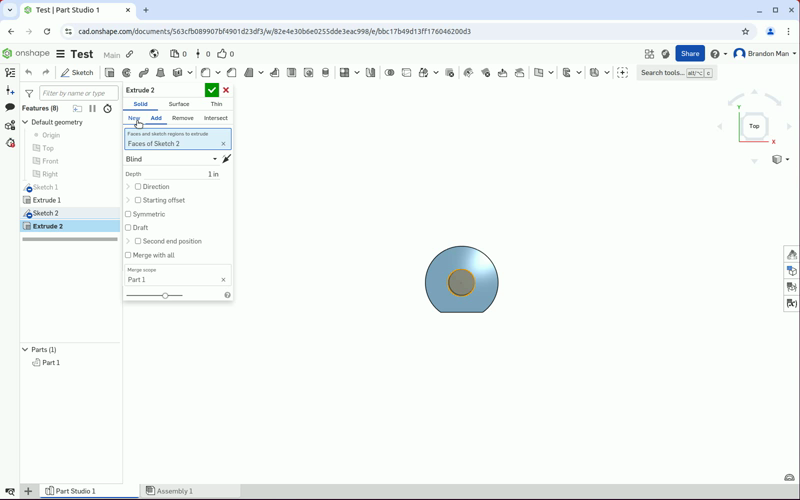
click(137, 120)
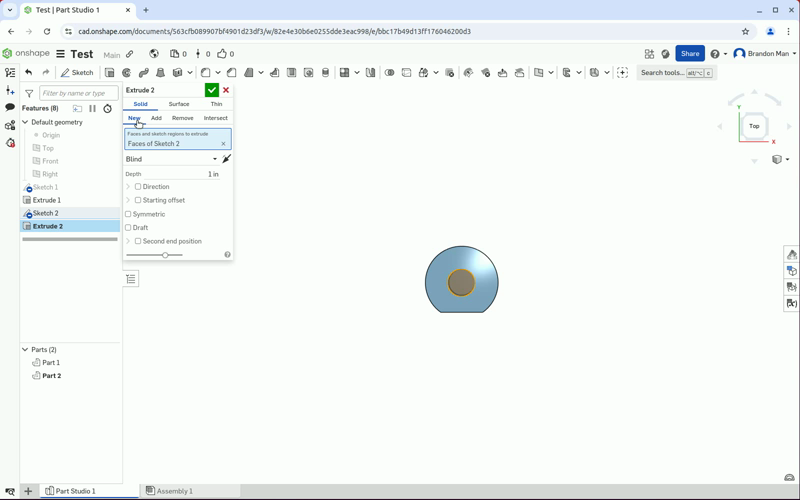
key(tab, 4)
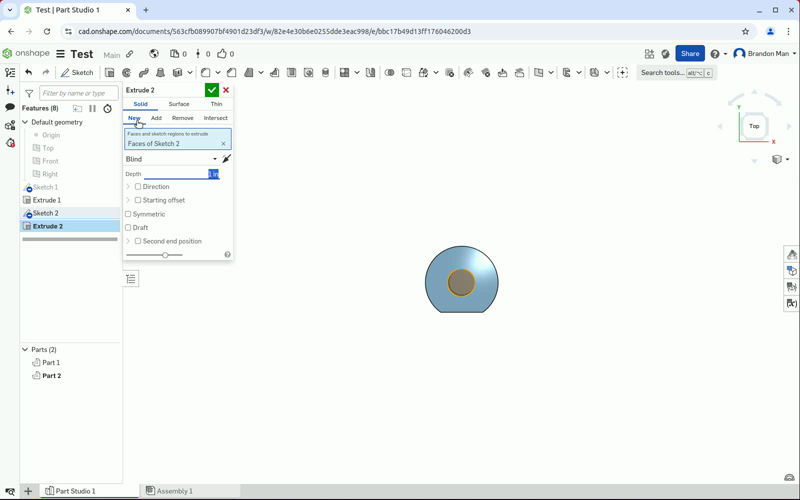
text(41.884)
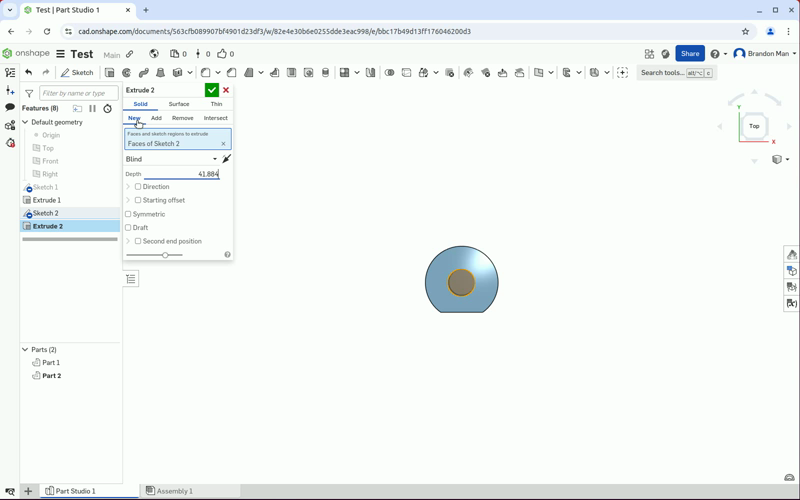
key(tab, 3)
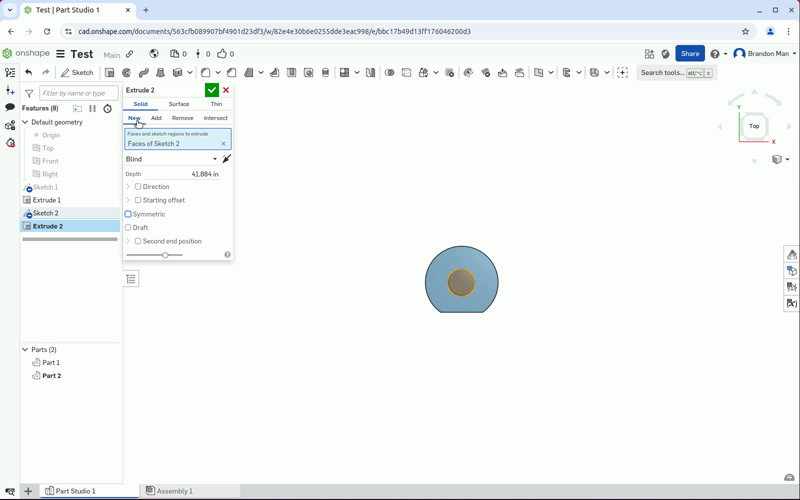
key(space)
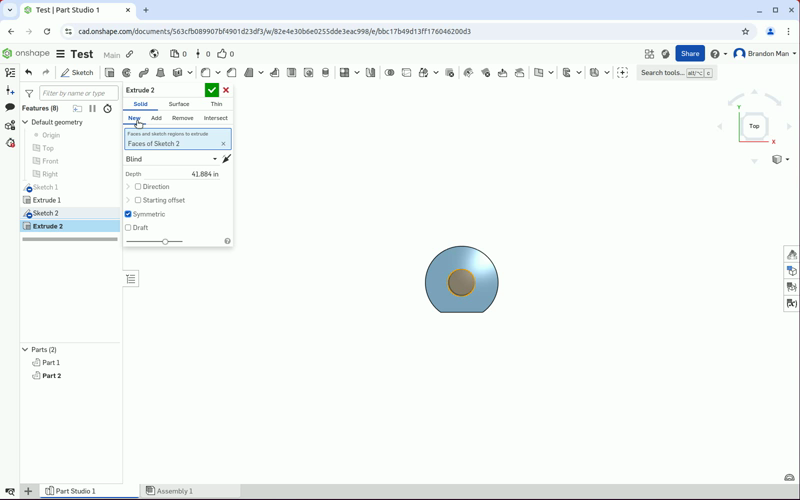
key(enter)
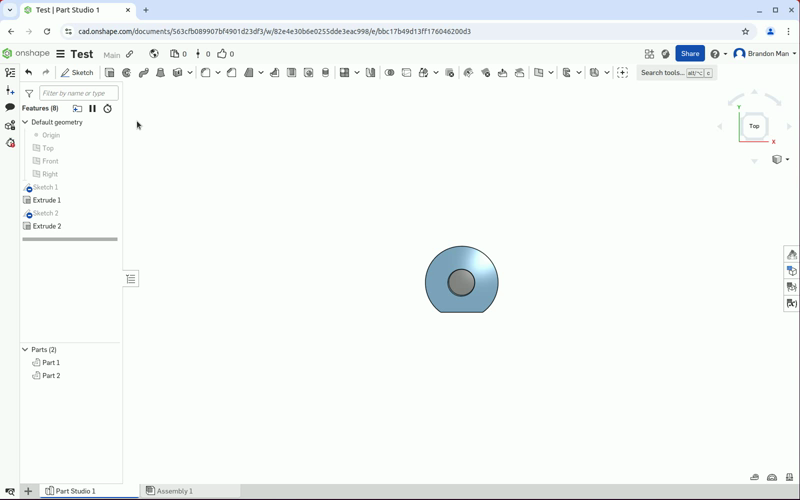
key(shift+h)
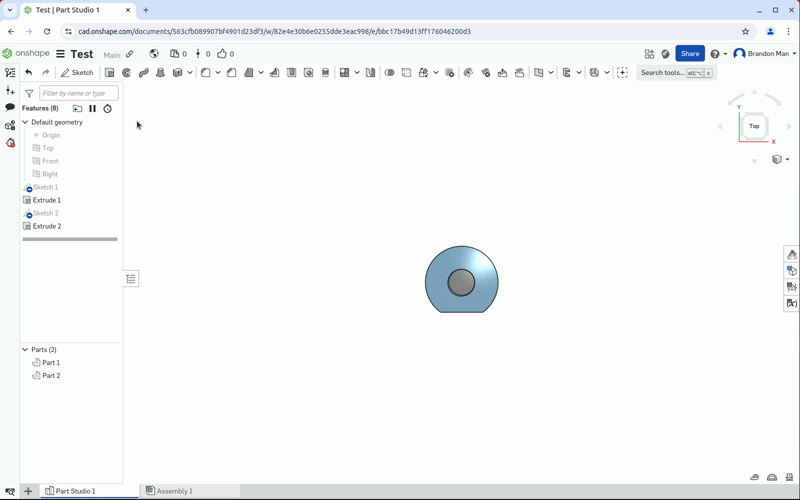
key(shift+h)
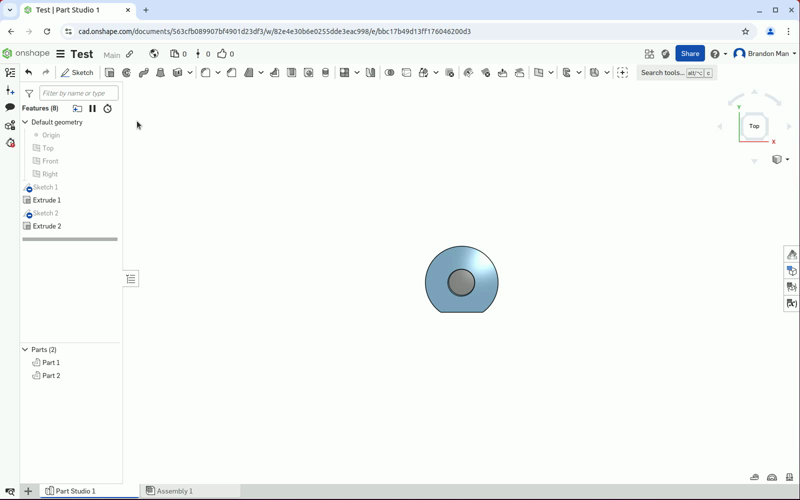
mouse_move(73, 189)
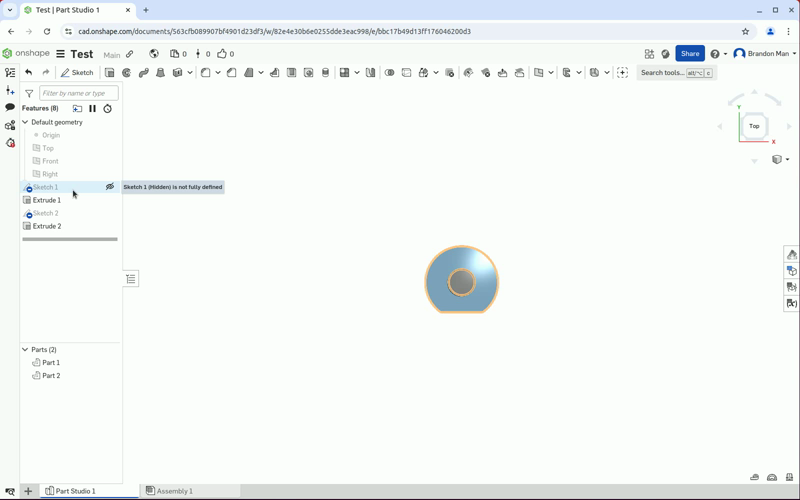
click(73, 189)
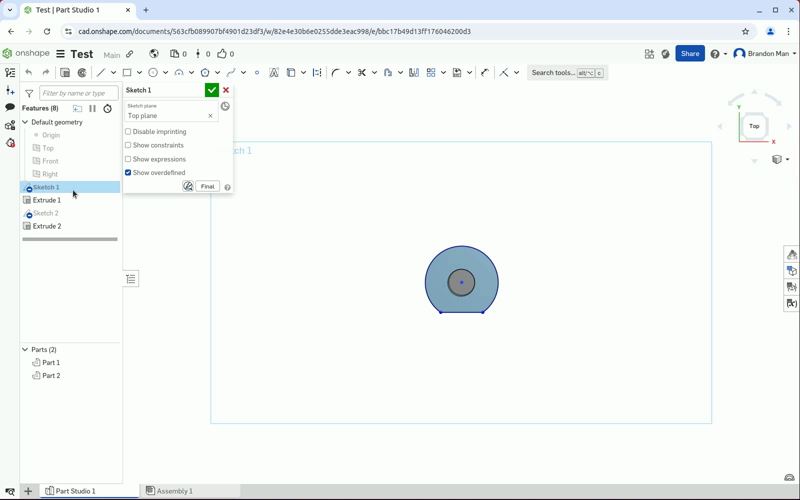
mouse_move(229, 92)
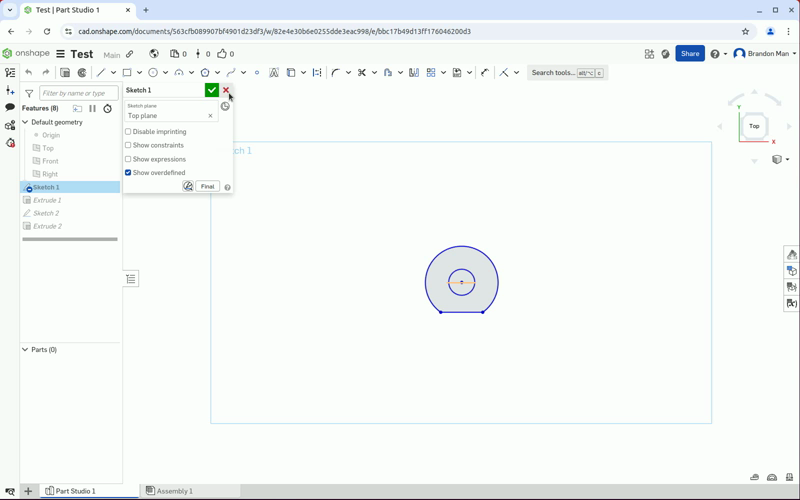
click(229, 92)
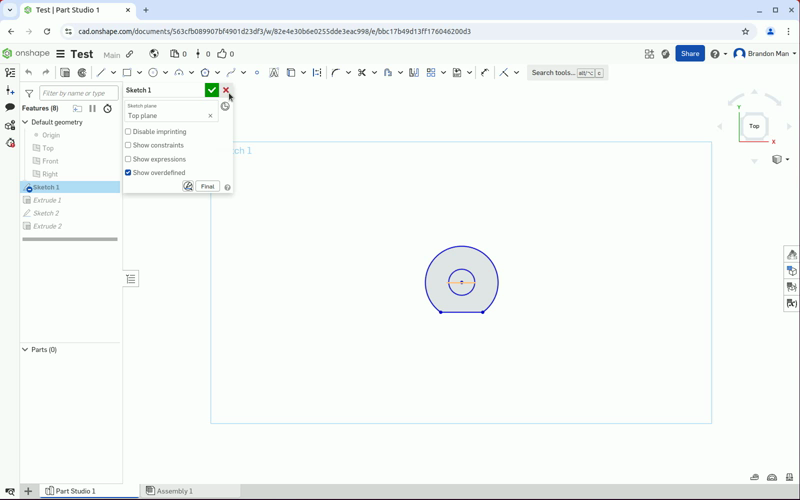
key(shift+s)
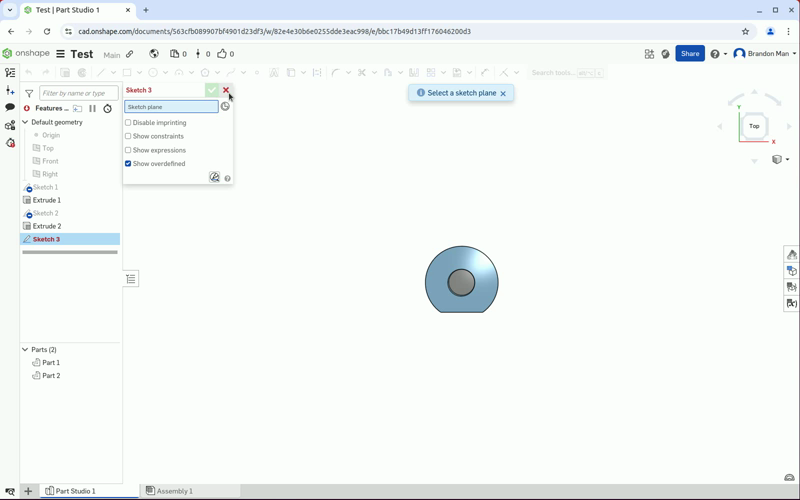
mouse_move(73, 150)
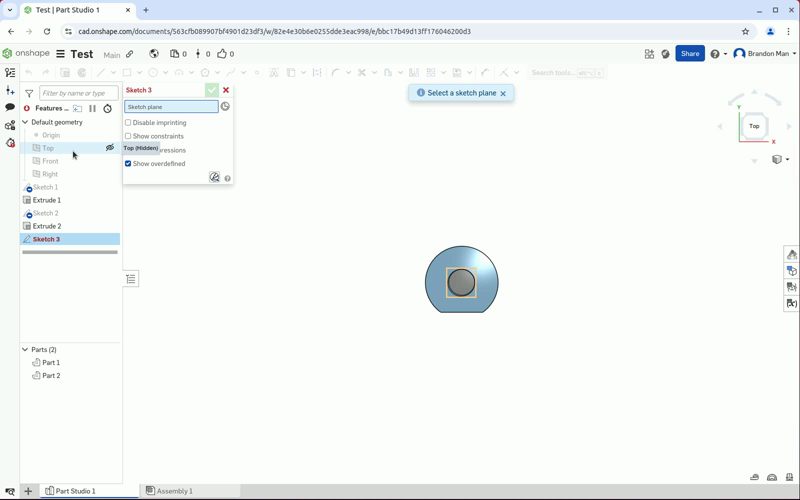
click(73, 150)
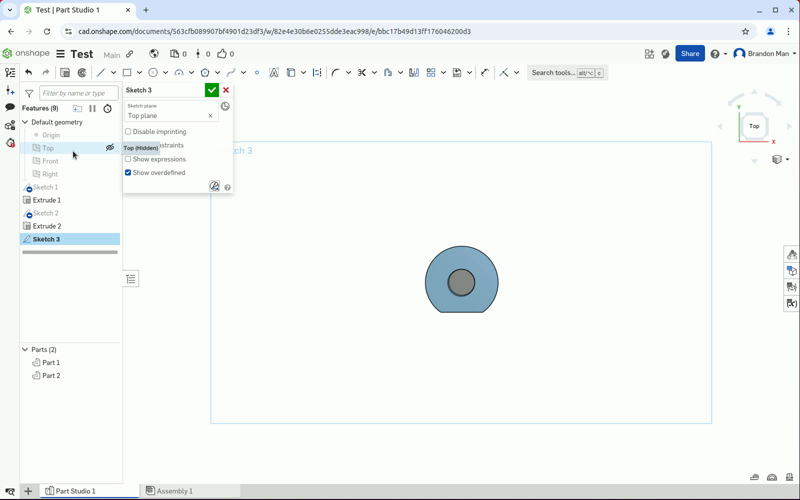
mouse_move(73, 352)
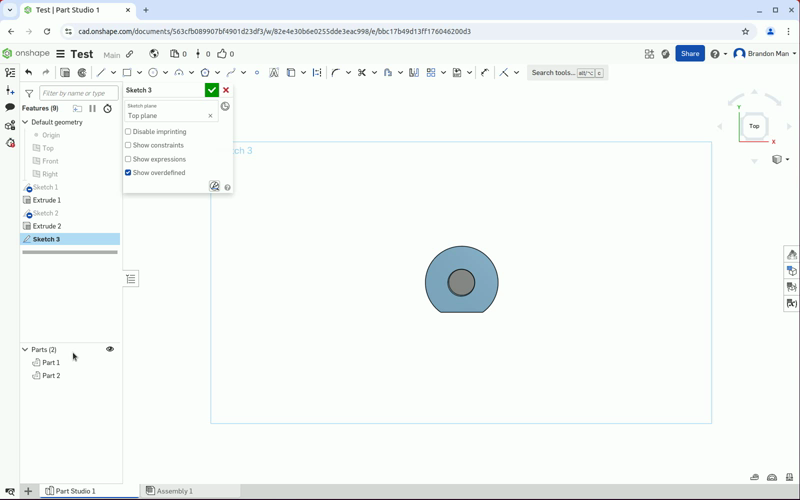
key(y)
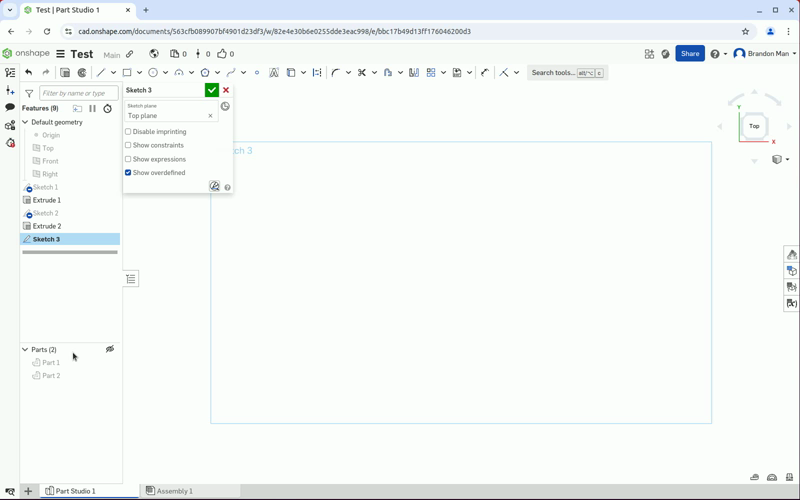
key(c)
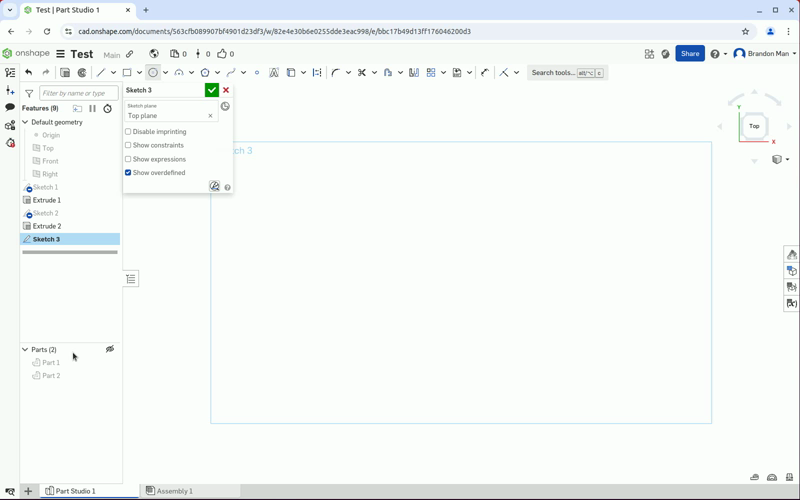
key_down(shift)
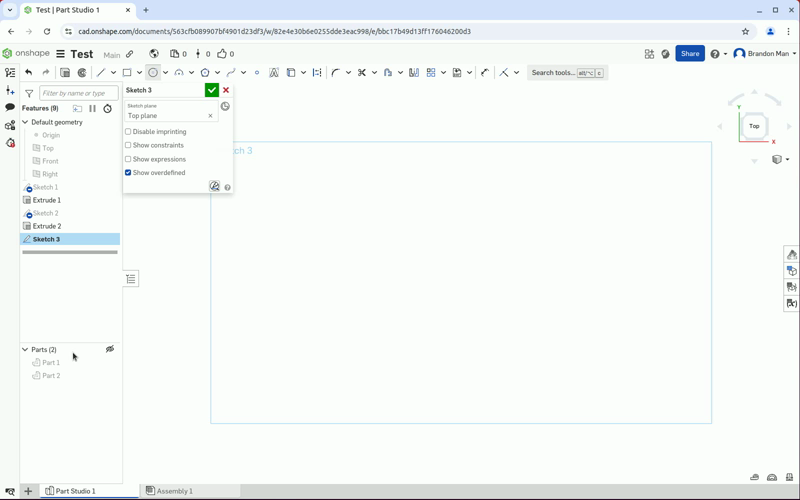
mouse_move(461, 282)
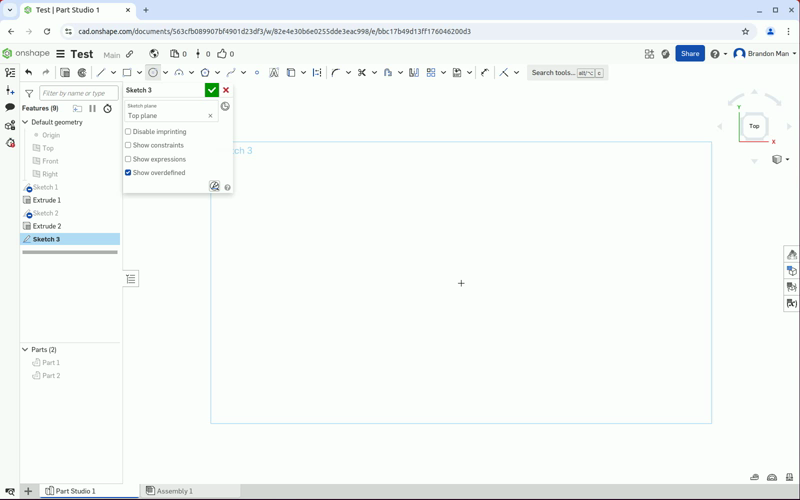
click(461, 282)
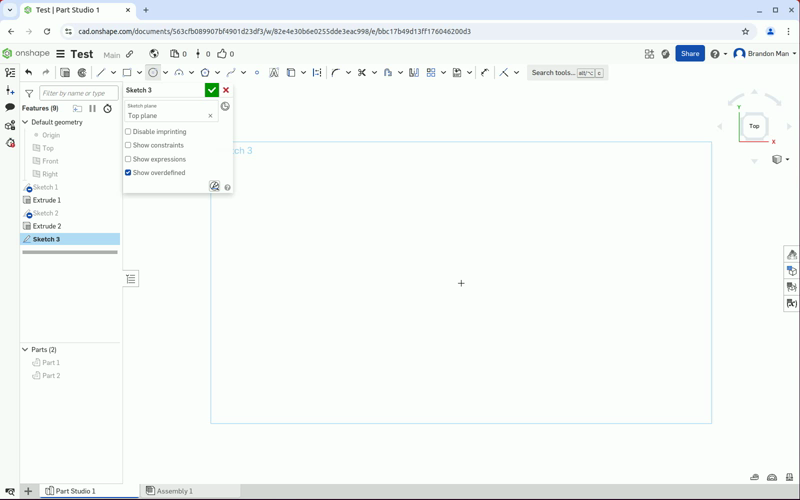
key_up(shift)
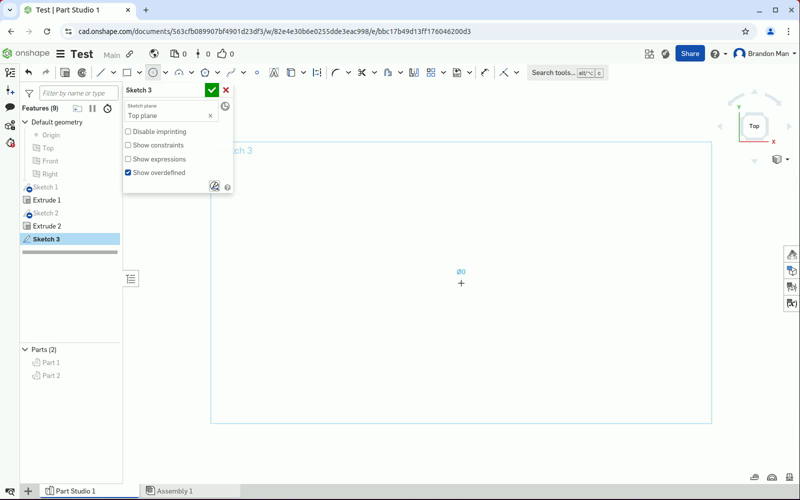
mouse_move(474, 282)
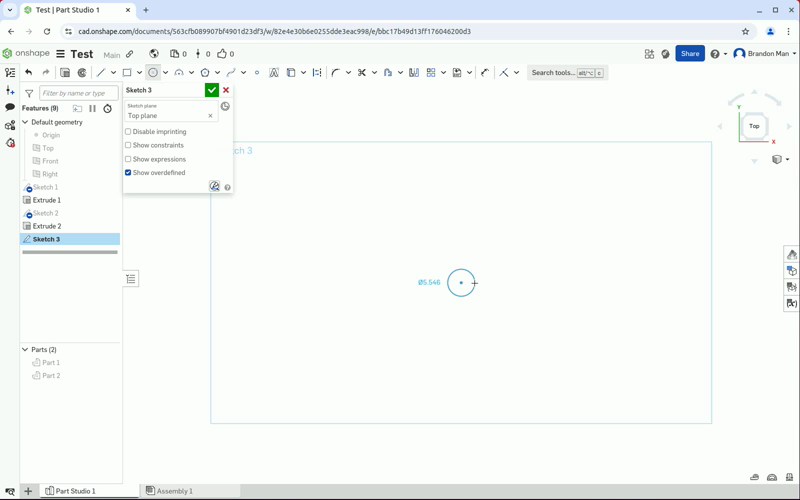
click(474, 282)
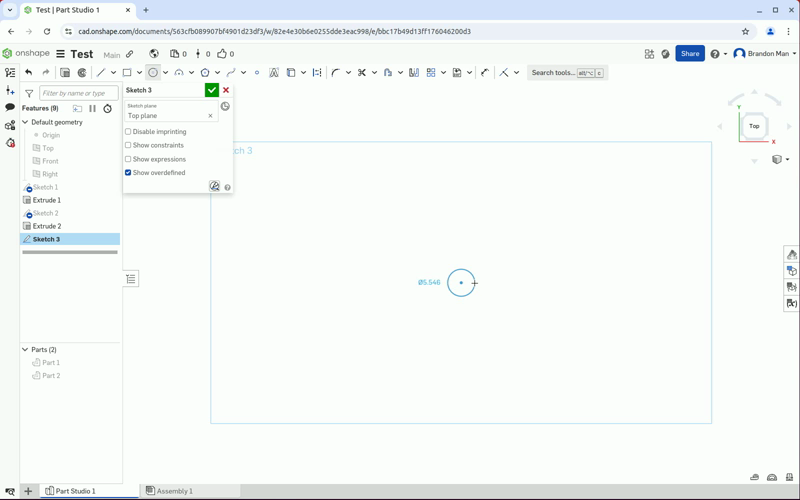
key(esc)
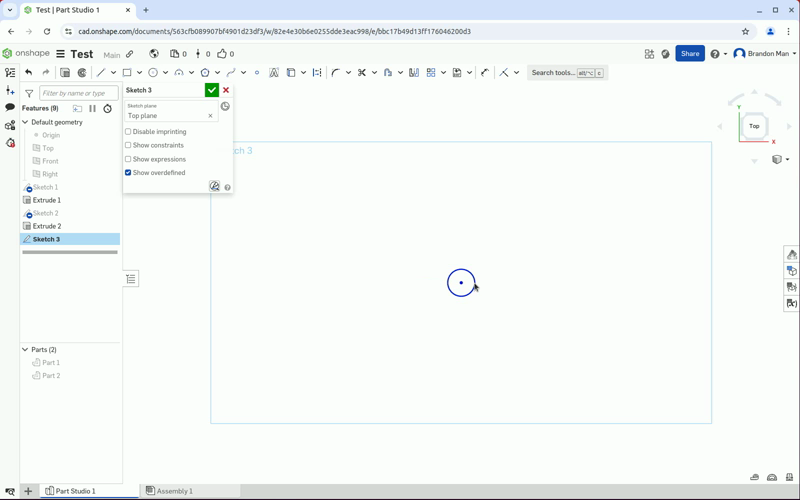
mouse_move(455, 281)
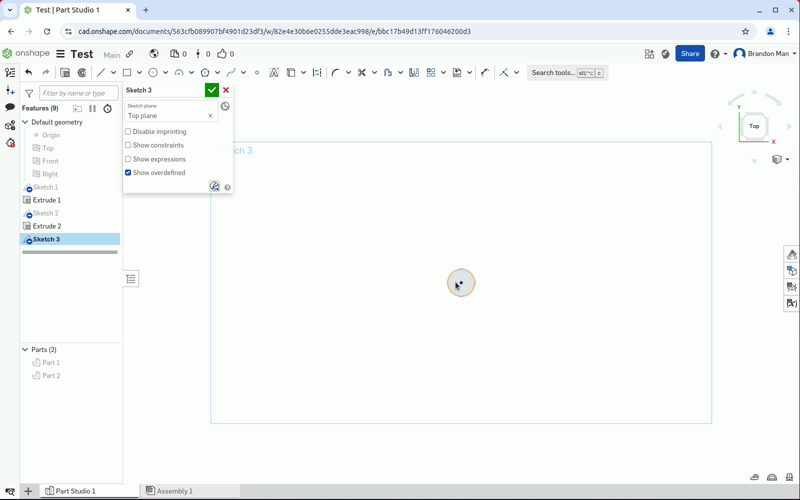
scroll(6)
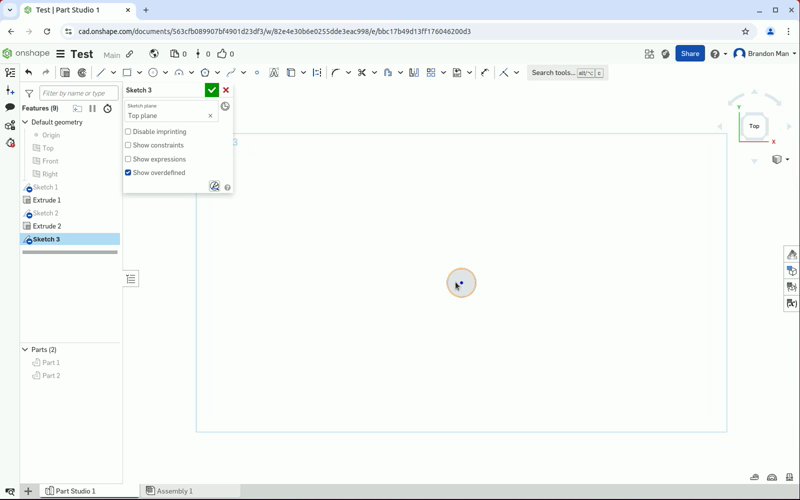
scroll(6)
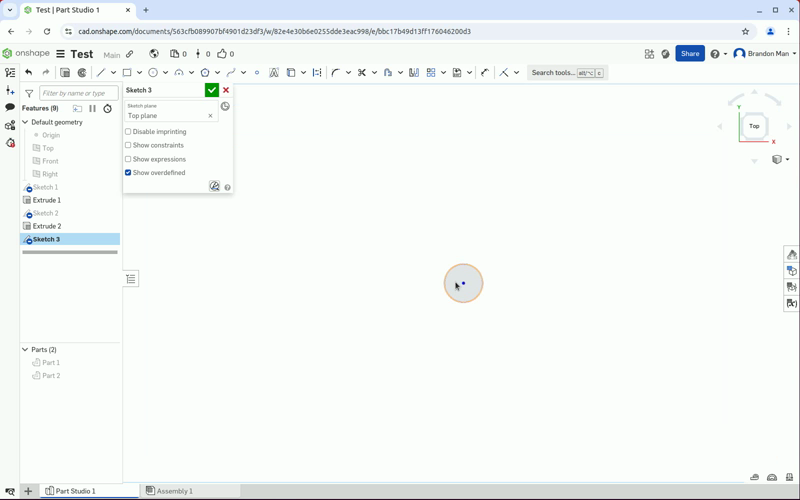
scroll(6)
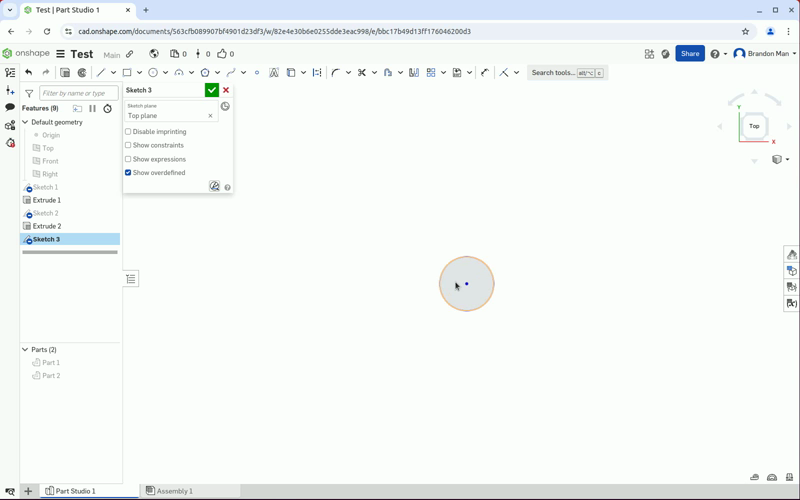
scroll(6)
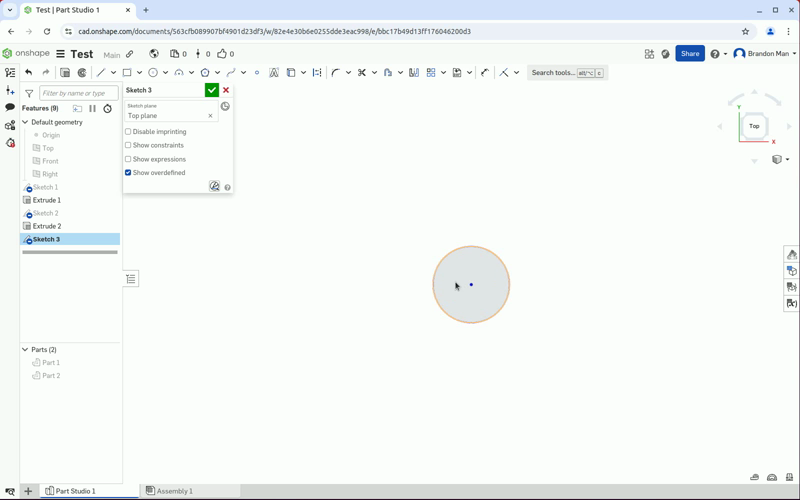
scroll(6)
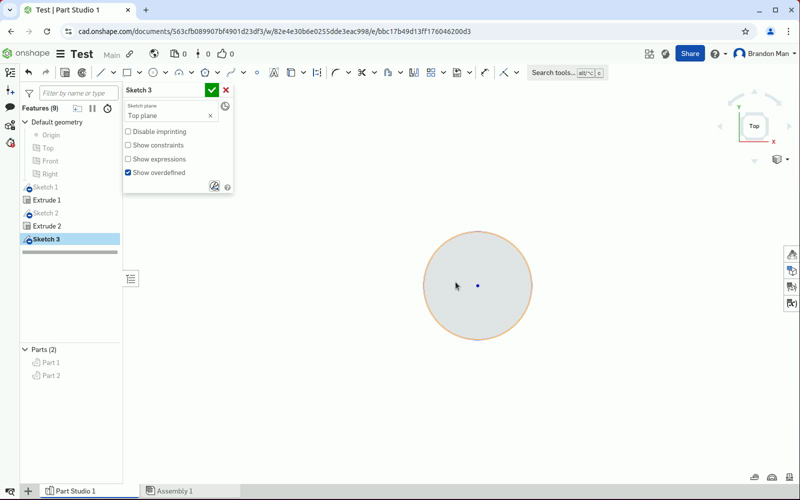
scroll(6)
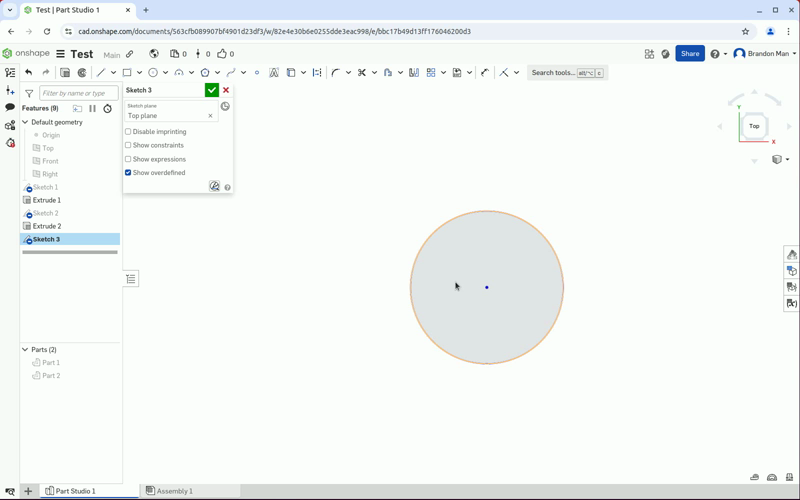
scroll(6)
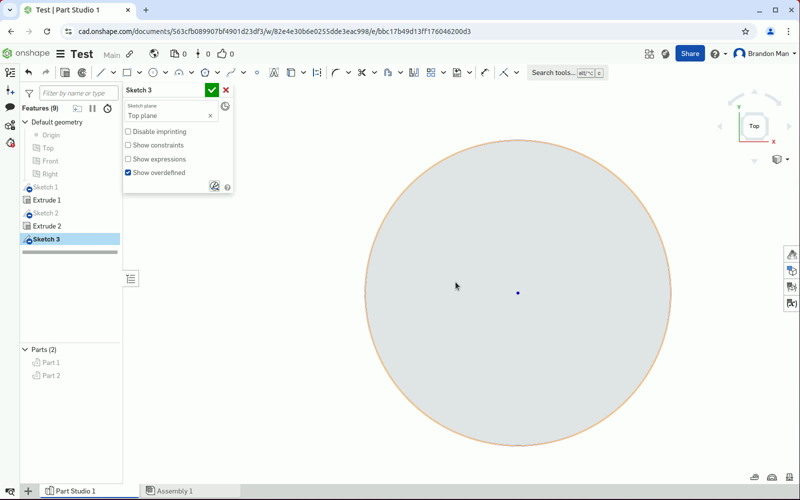
click(455, 281)
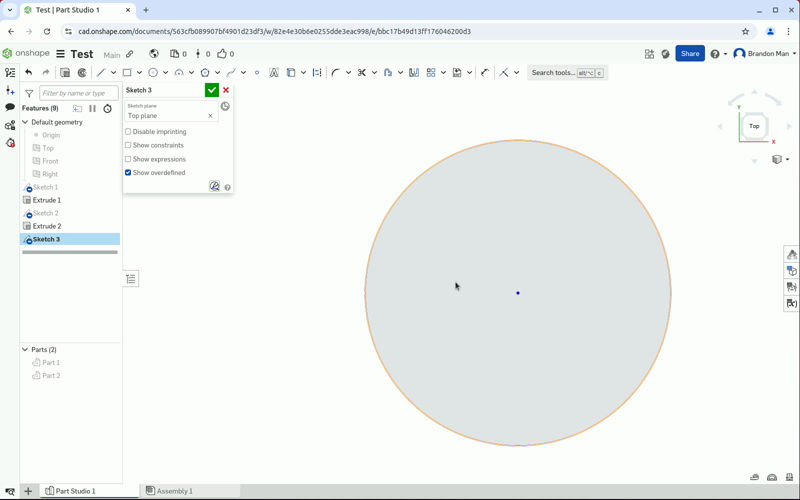
scroll(-6)
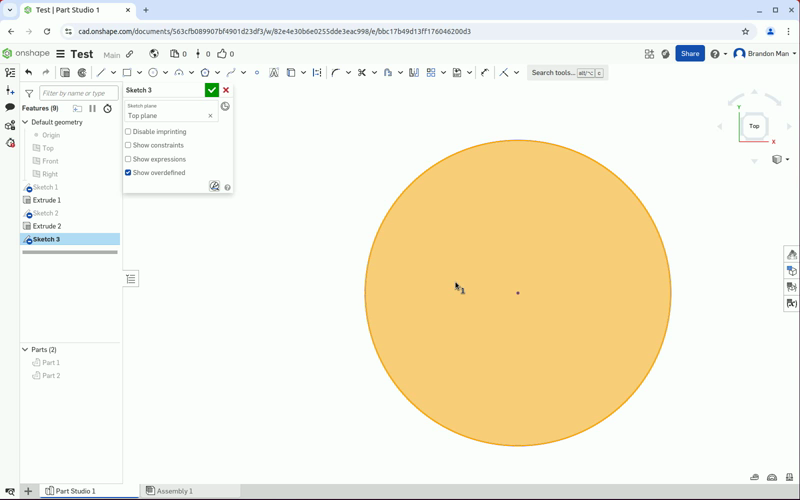
scroll(-6)
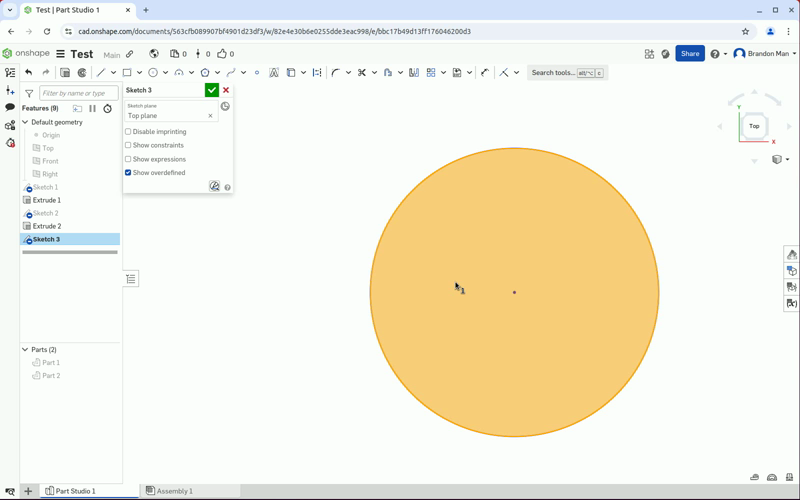
scroll(-6)
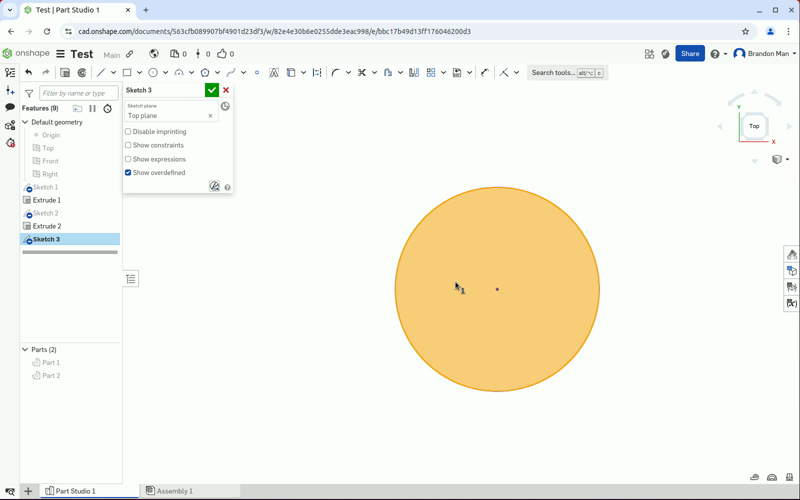
scroll(-6)
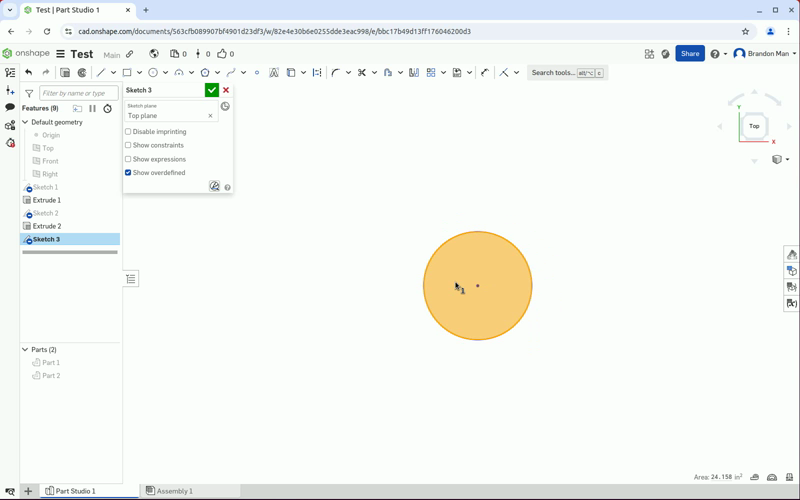
scroll(-6)
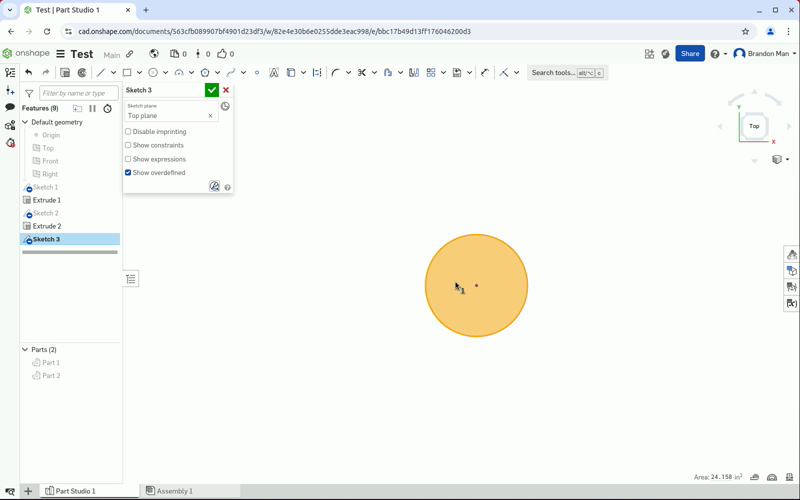
scroll(-6)
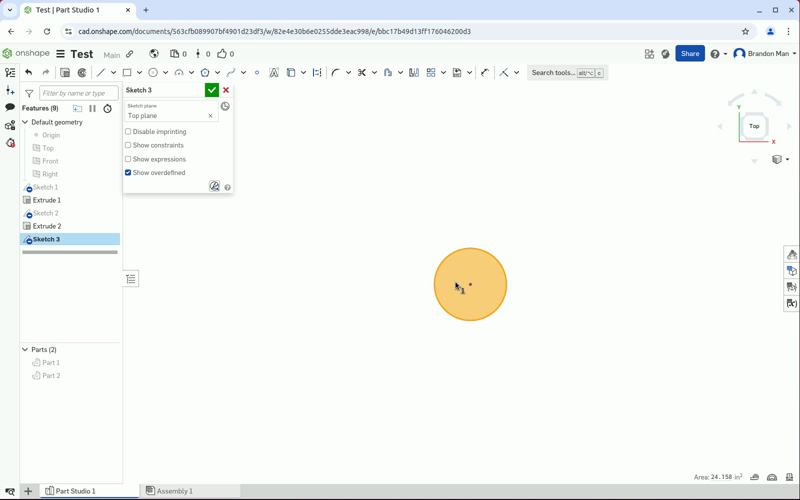
scroll(-6)
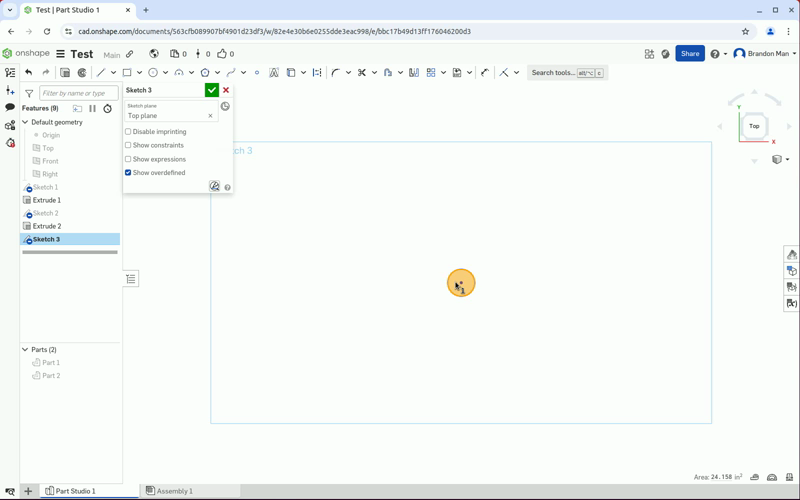
mouse_move(73, 352)
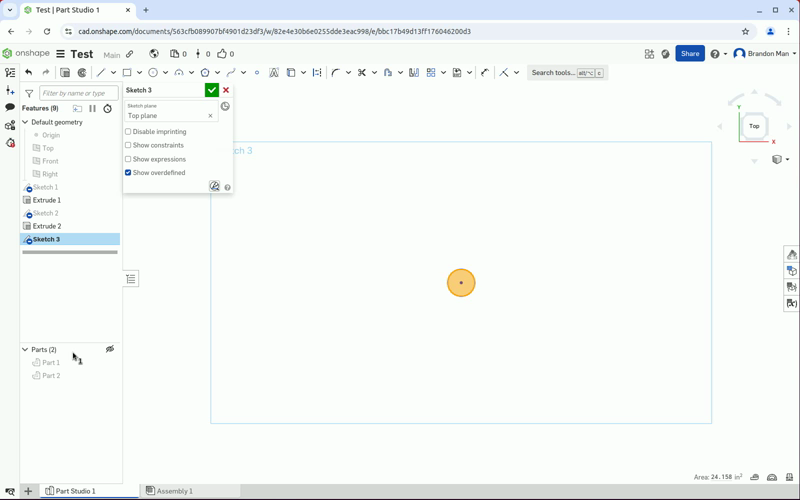
key(shift+y)
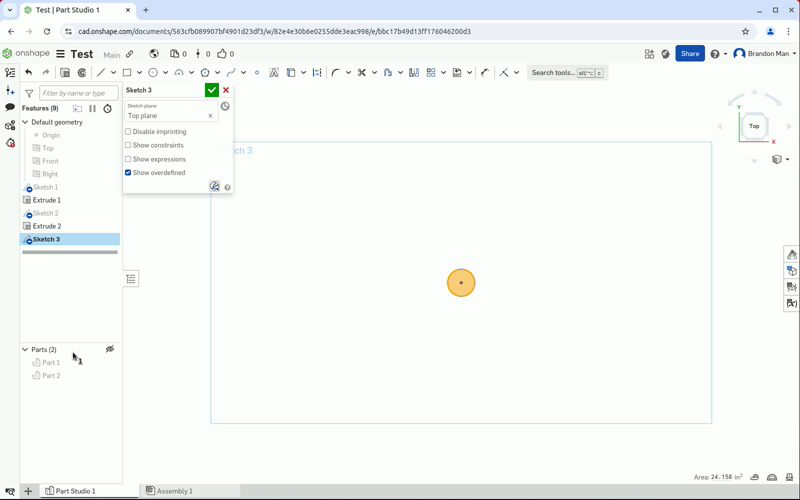
key(shift+e)
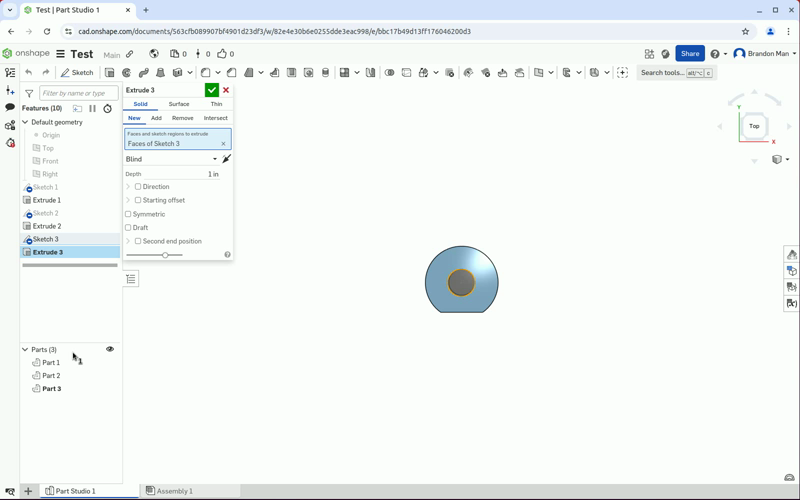
mouse_move(143, 106)
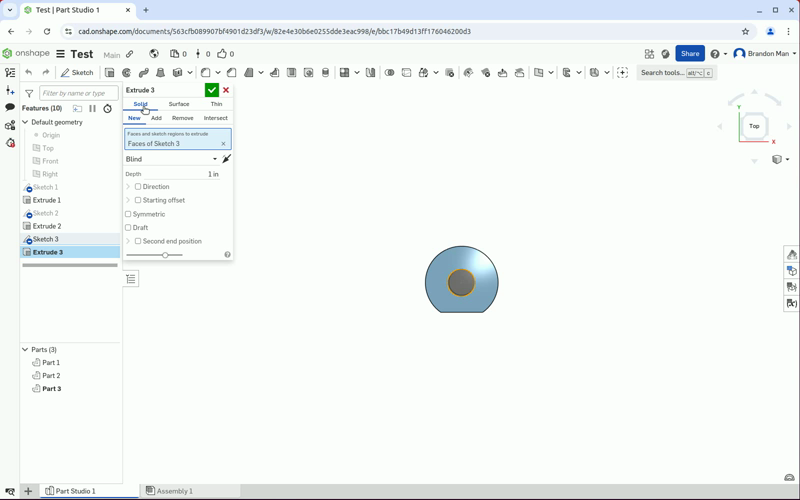
click(143, 106)
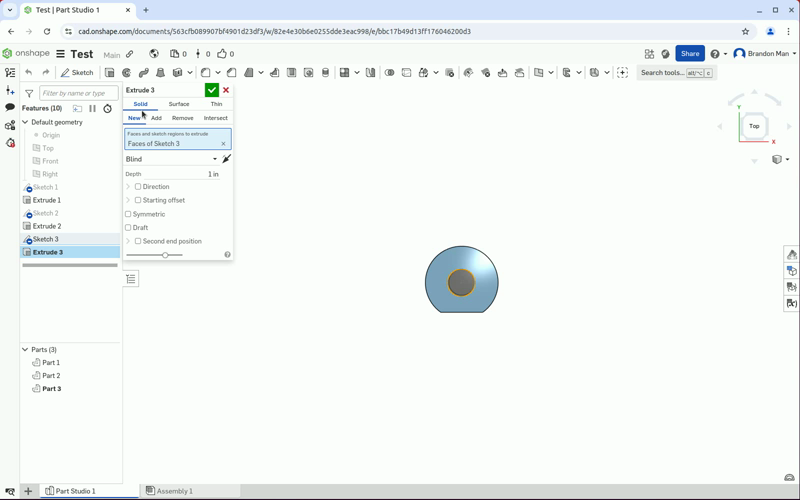
mouse_move(137, 120)
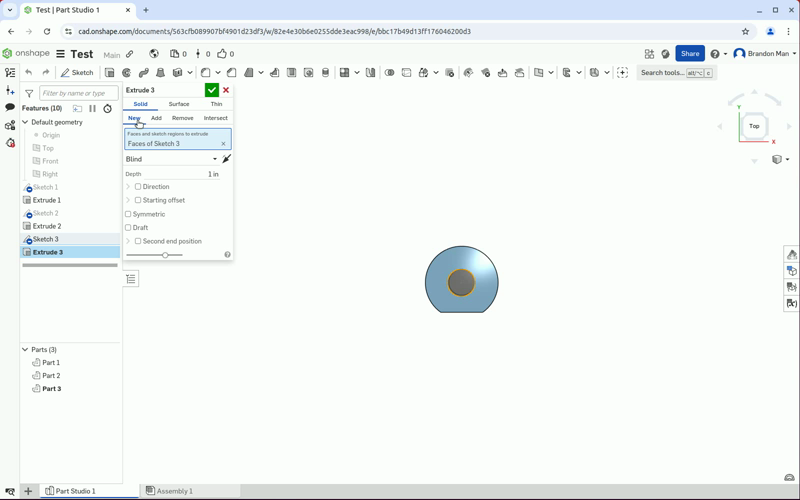
click(137, 120)
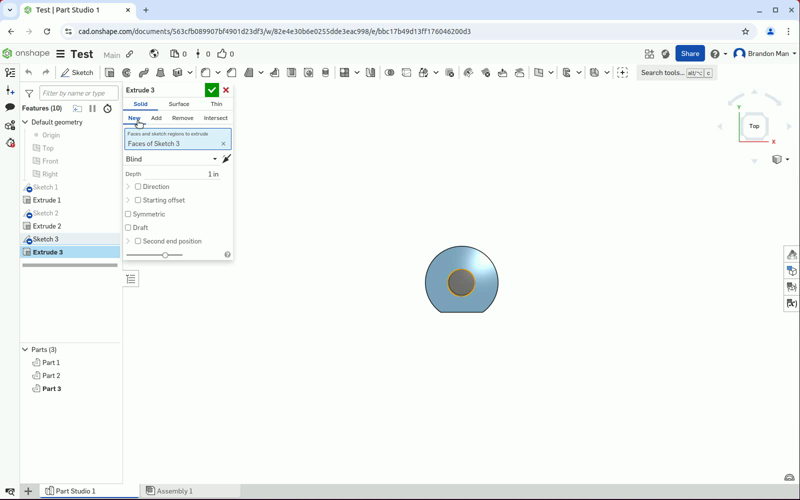
key(tab, 4)
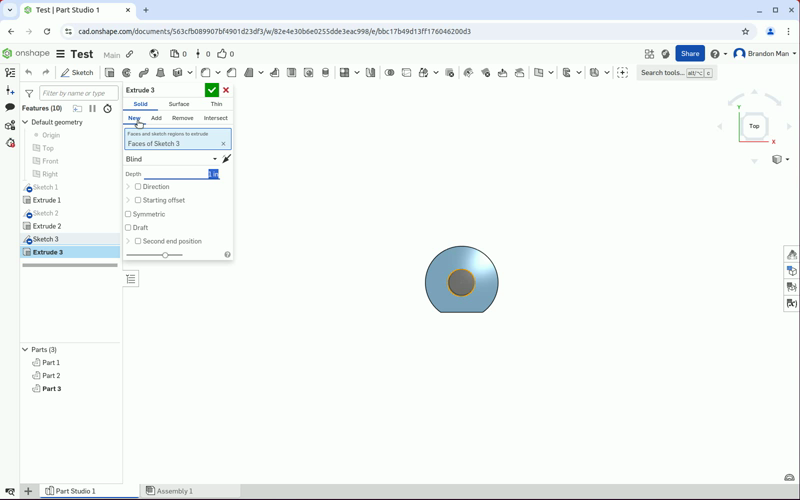
text(46.216)
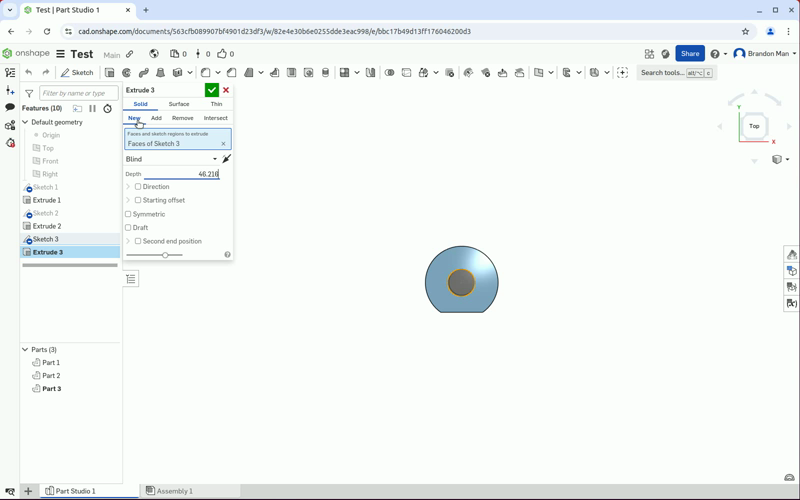
key(tab, 3)
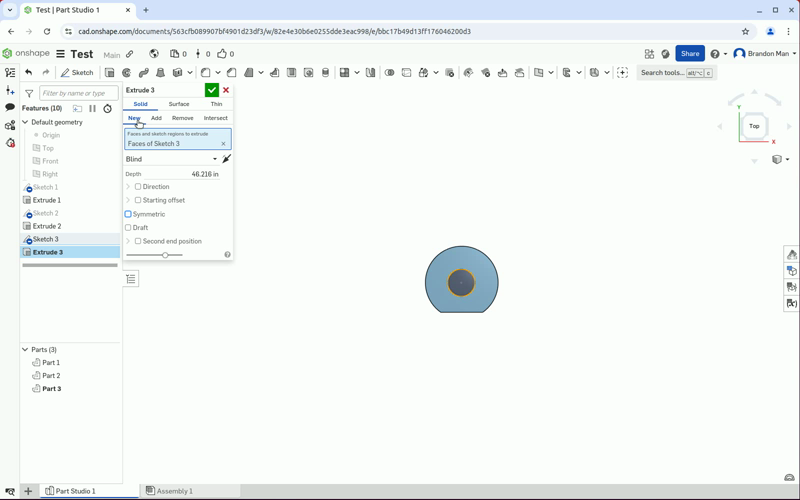
key(space)
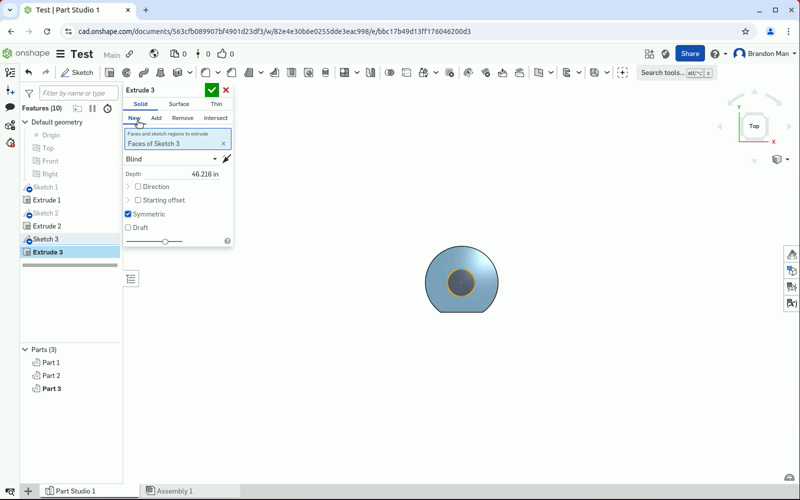
key(enter)
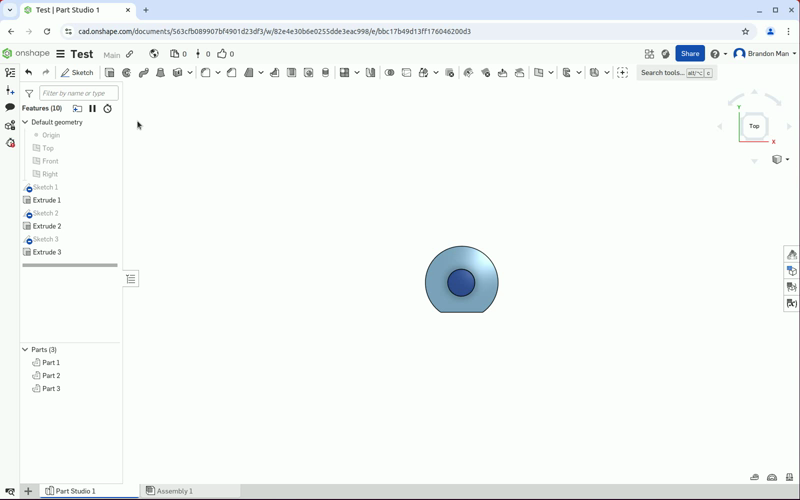
key(shift+h)
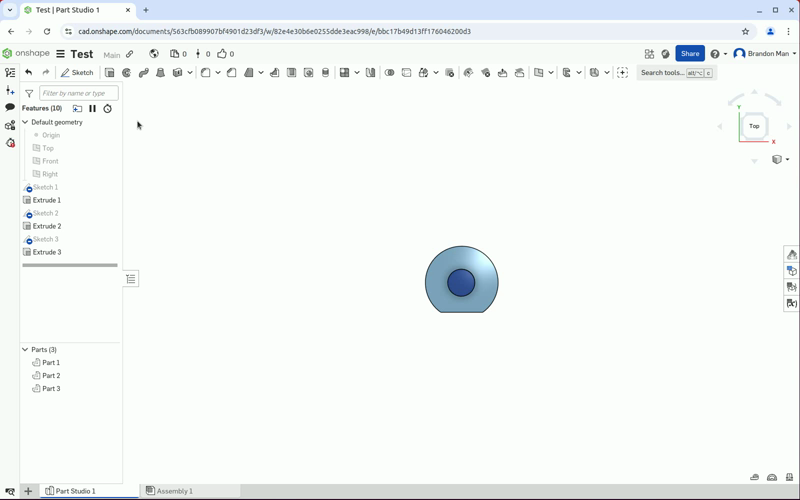
key(shift+h)
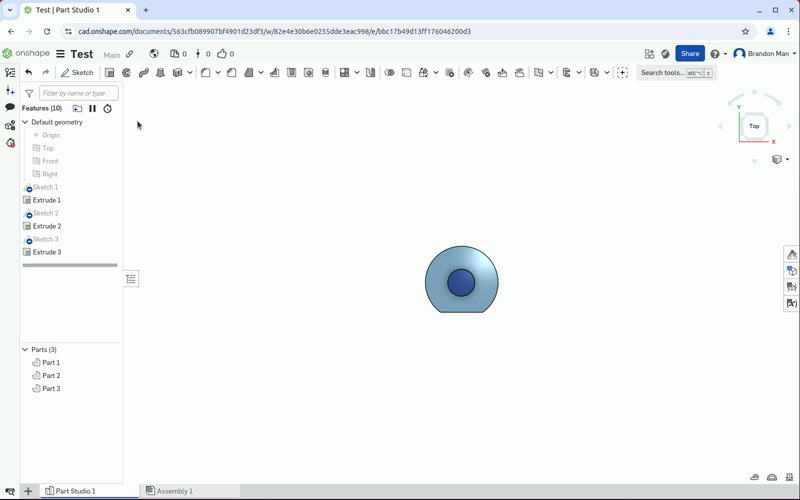
mouse_move(73, 189)
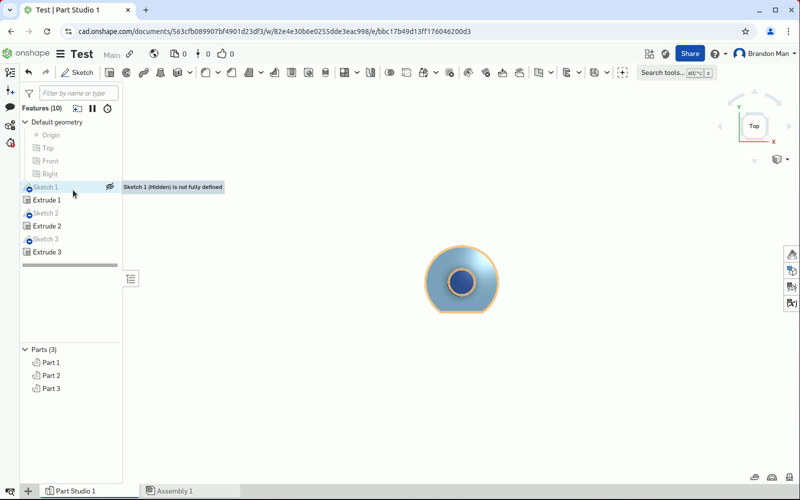
click(73, 189)
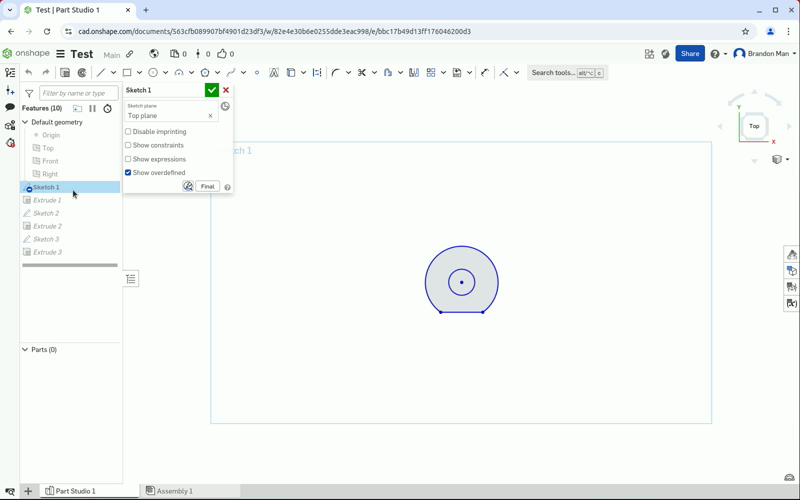
mouse_move(229, 92)
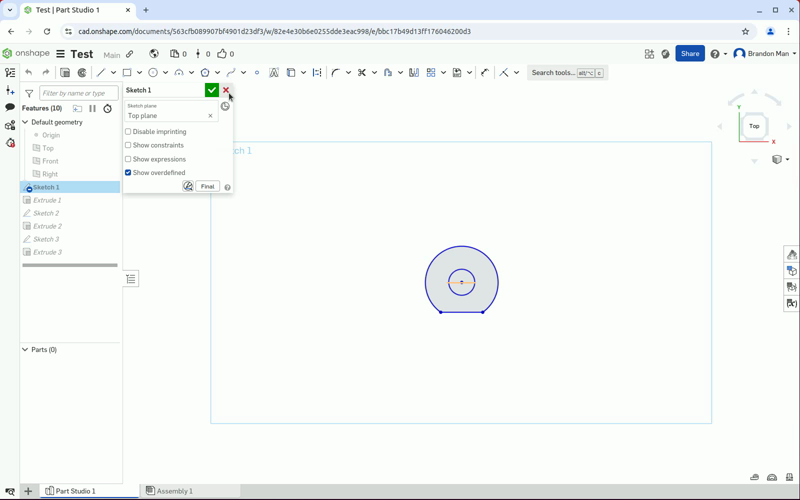
click(229, 92)
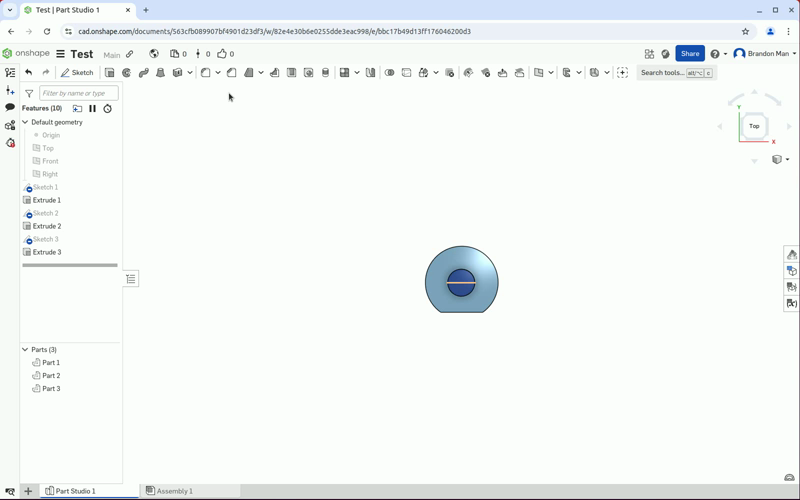
mouse_move(73, 352)
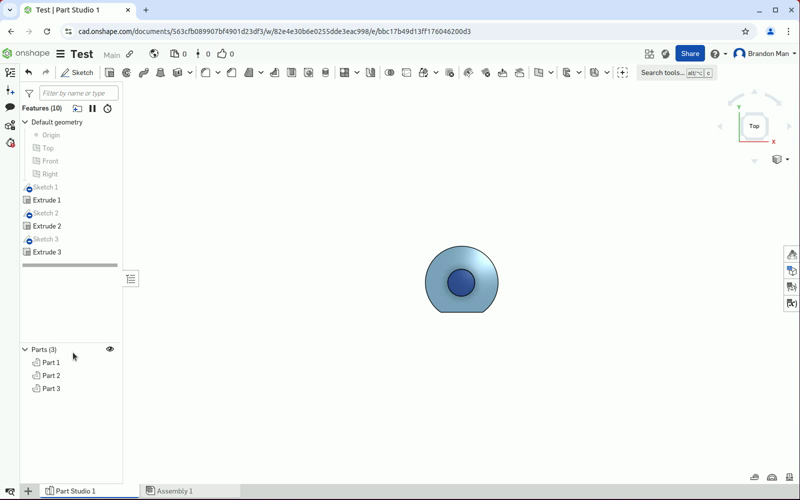
key(y)
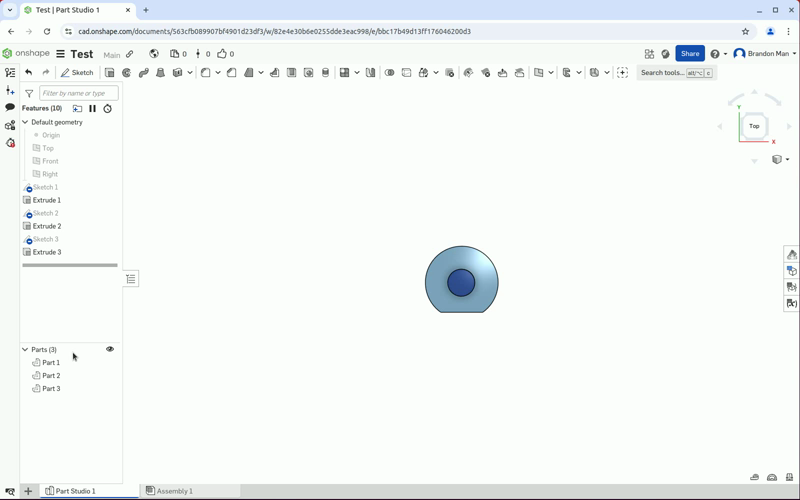
key(shift+p)
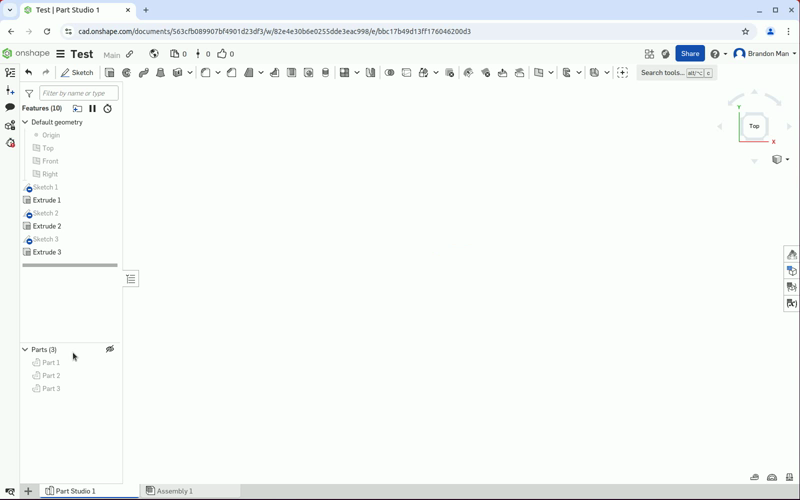
key(space)
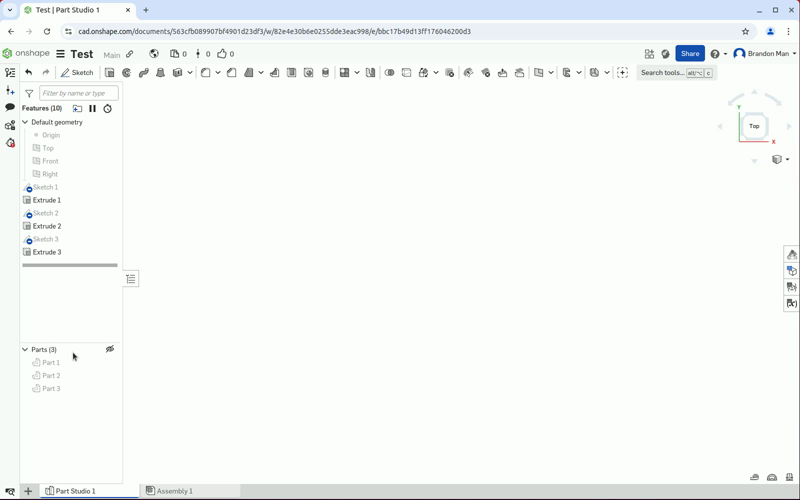
key_down(shift)
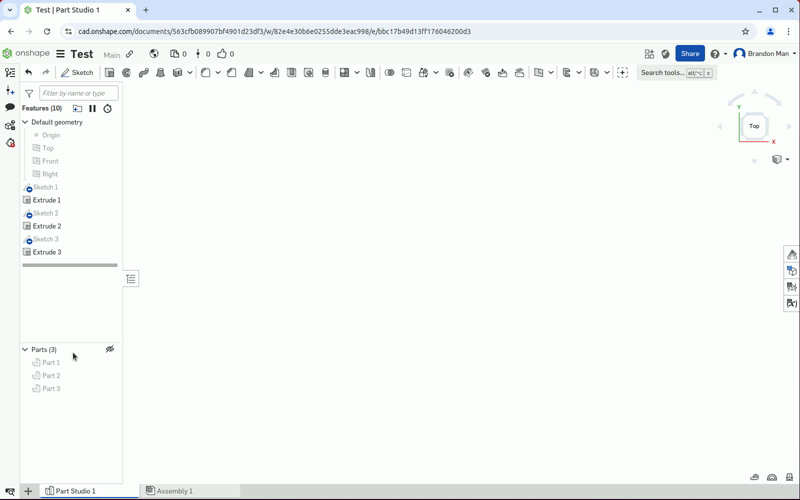
key(up)
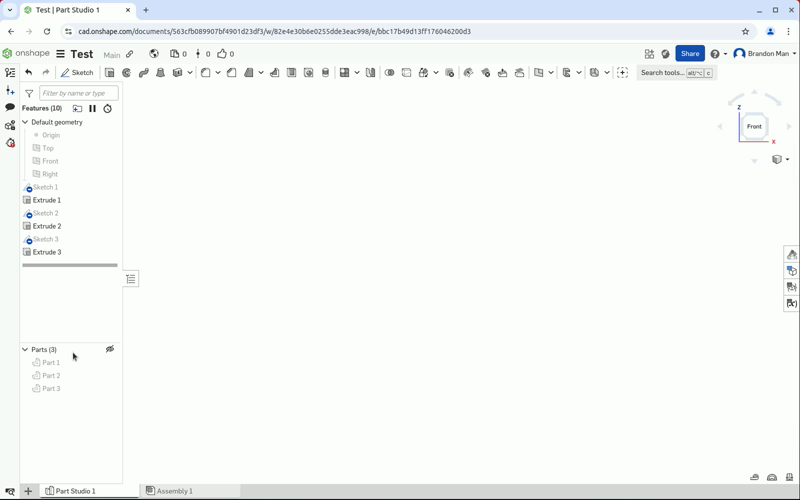
key_up(shift)
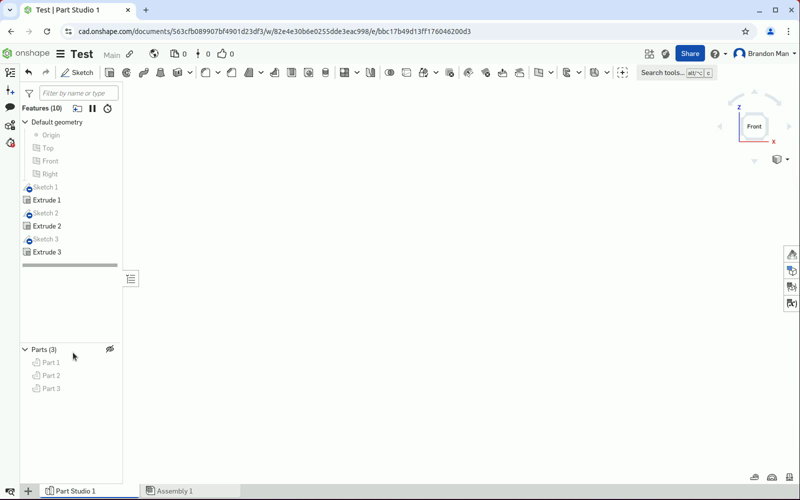
mouse_move(73, 352)
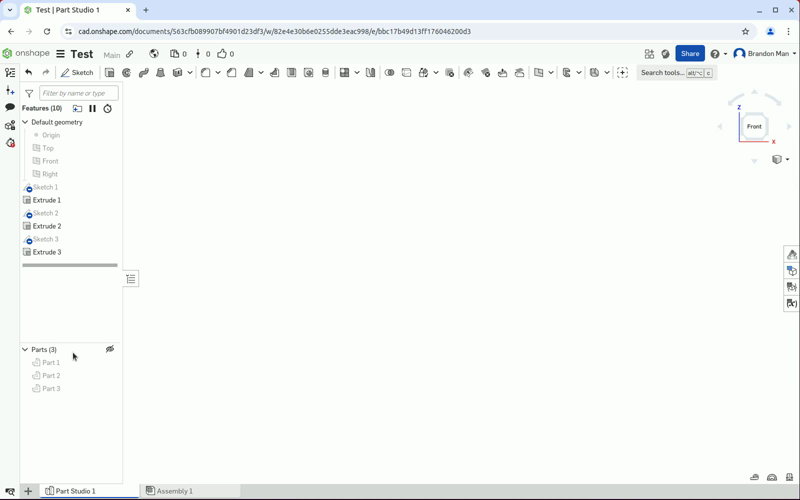
key(shift+y)
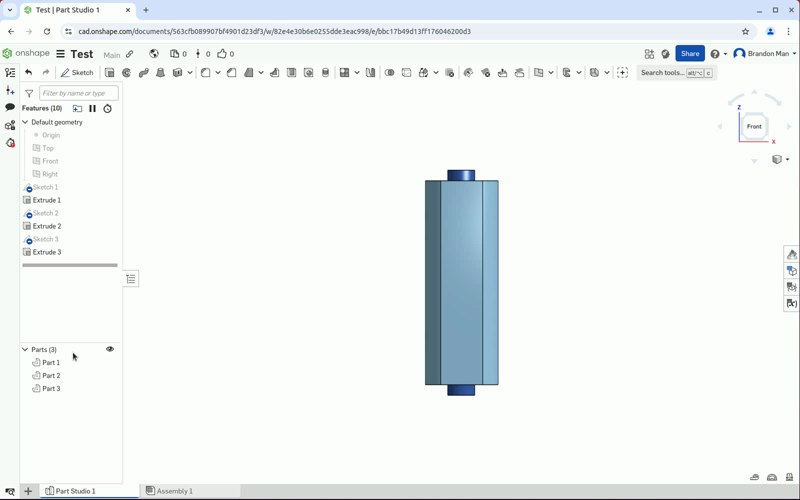
mouse_move(541, 75)
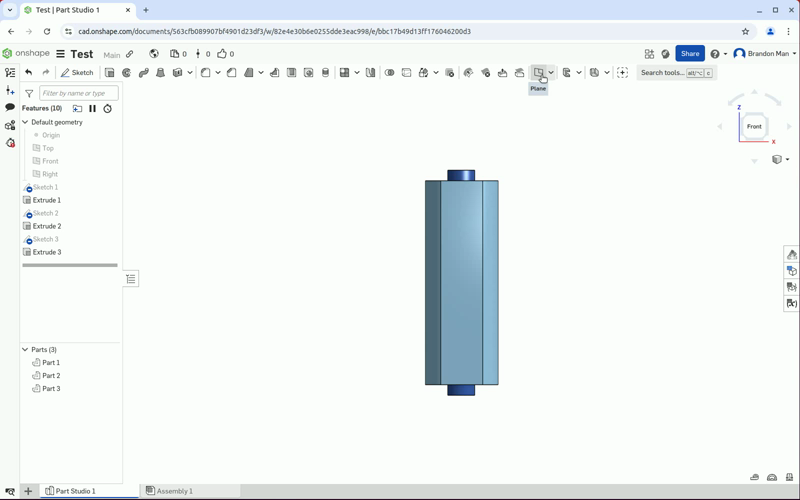
click(541, 75)
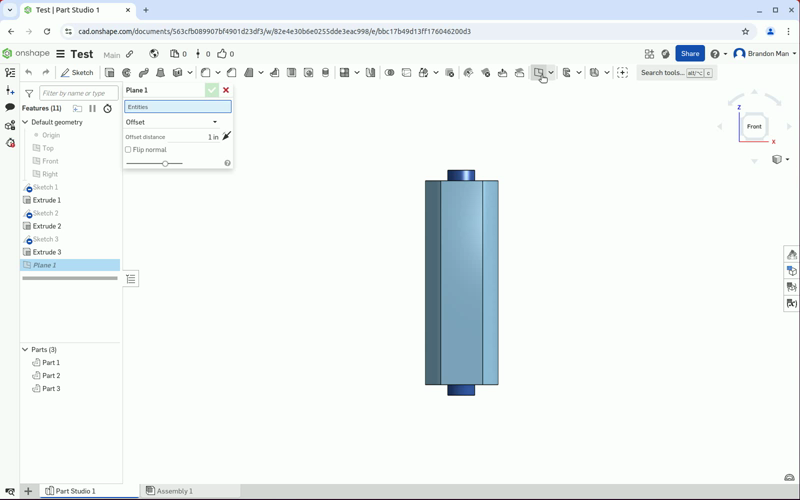
mouse_move(73, 163)
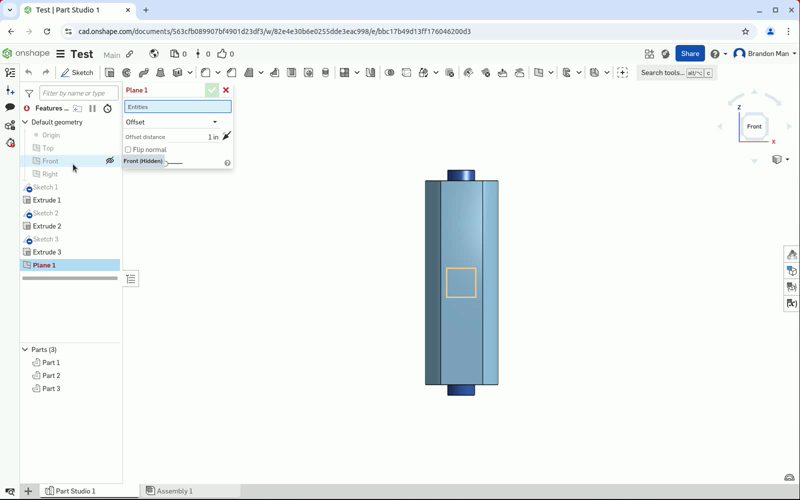
click(73, 163)
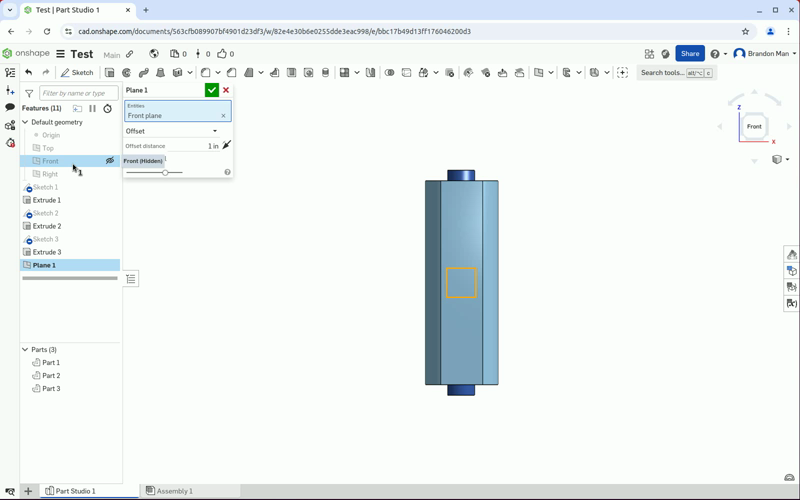
key(tab, 2)
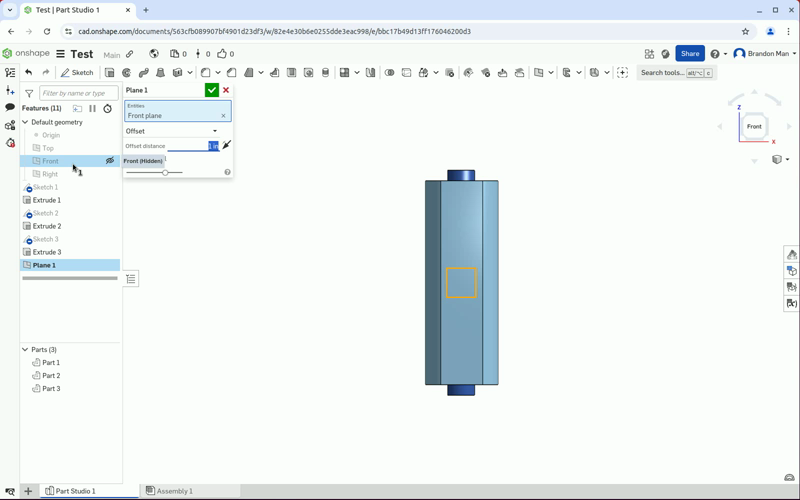
text(6.008)
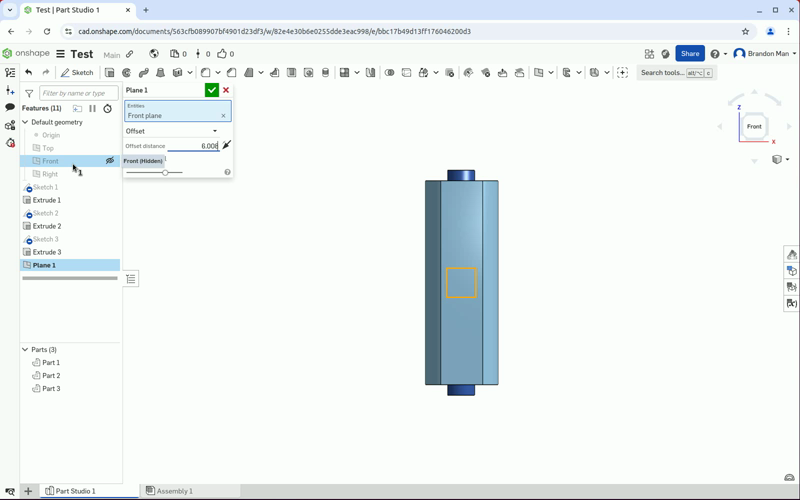
key(enter, 2)
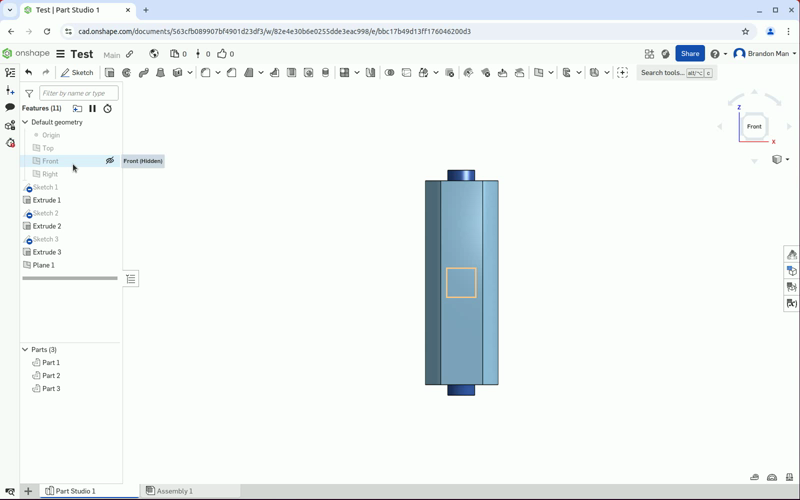
key(shift+s)
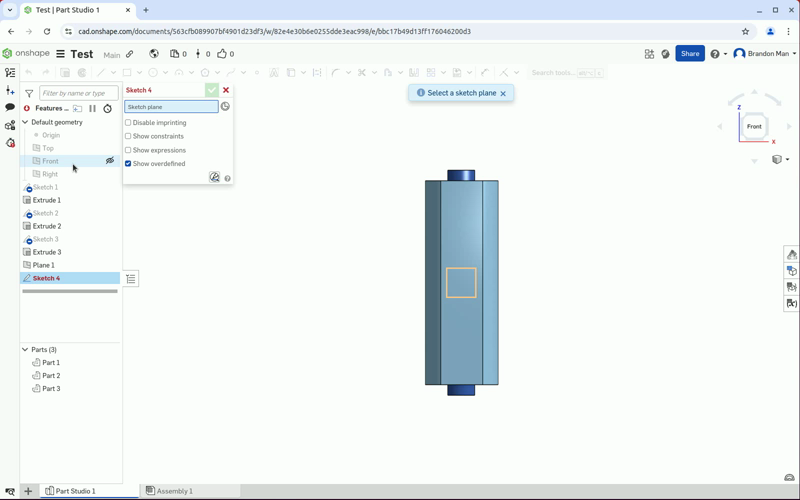
mouse_move(73, 267)
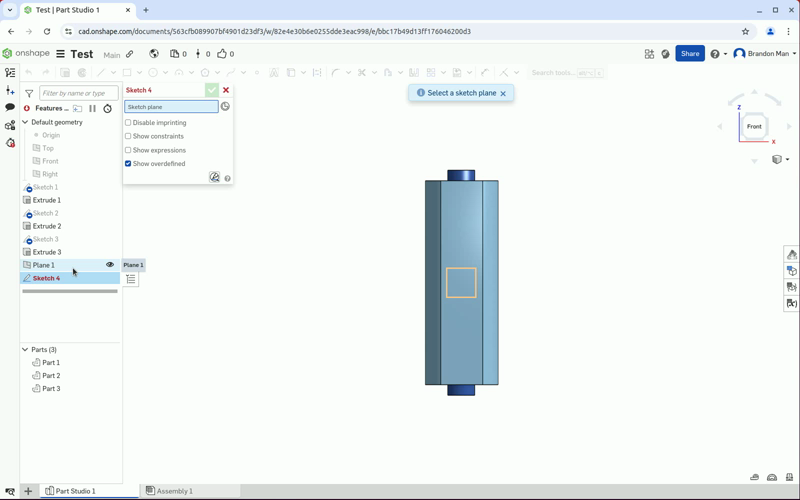
click(73, 267)
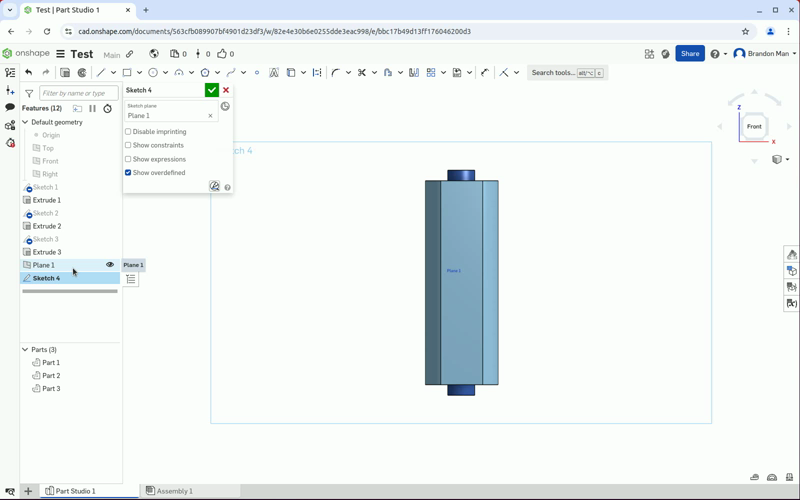
mouse_move(73, 352)
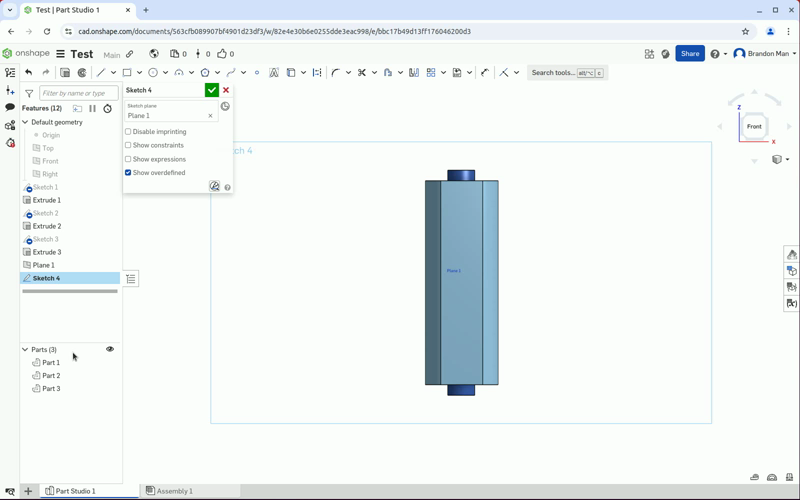
key(y)
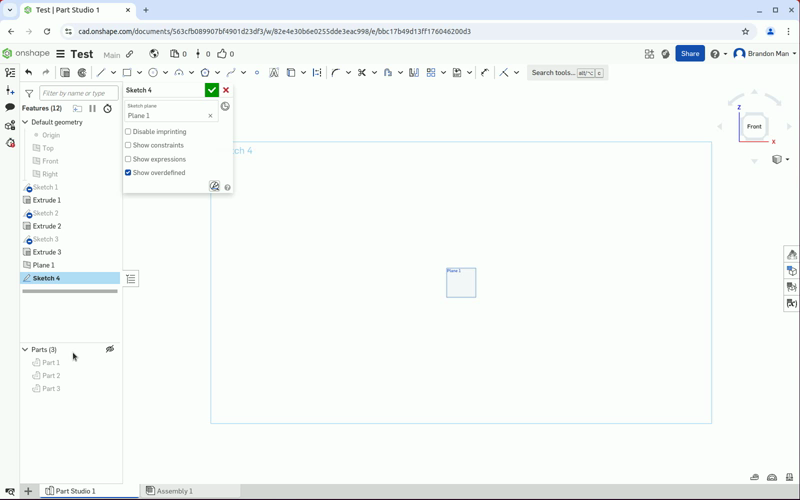
key(c)
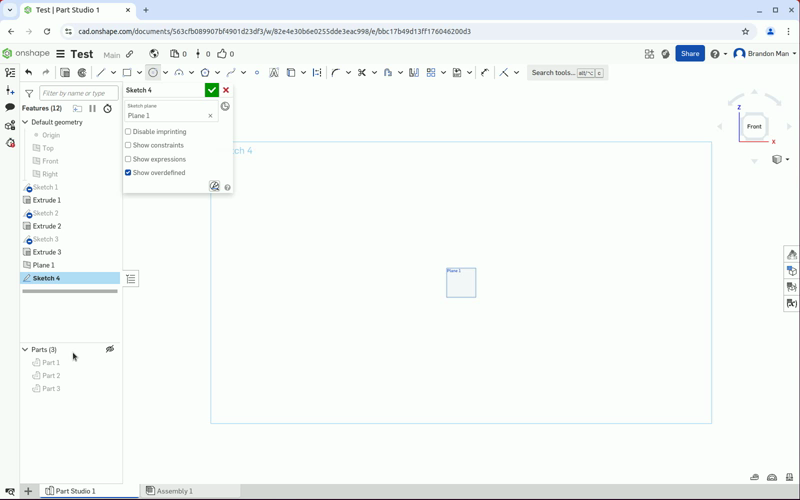
key_down(shift)
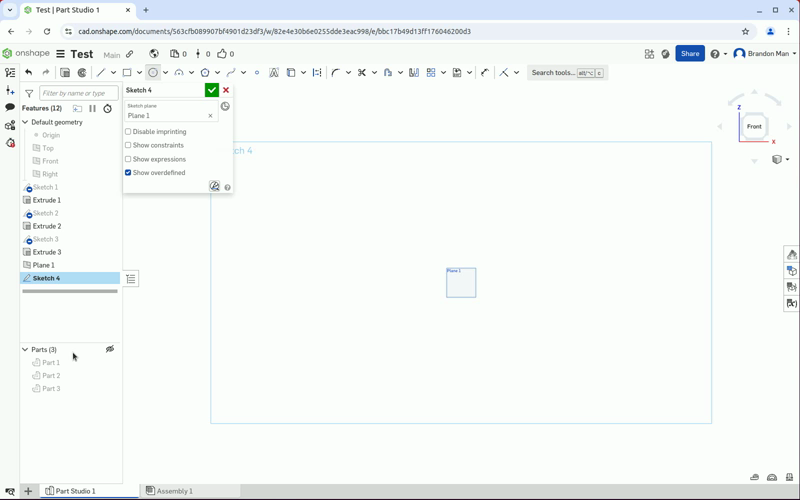
mouse_move(461, 239)
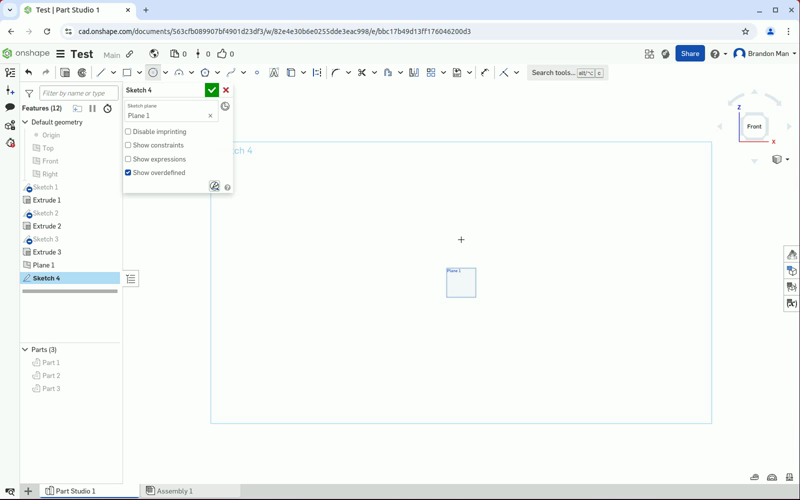
click(461, 239)
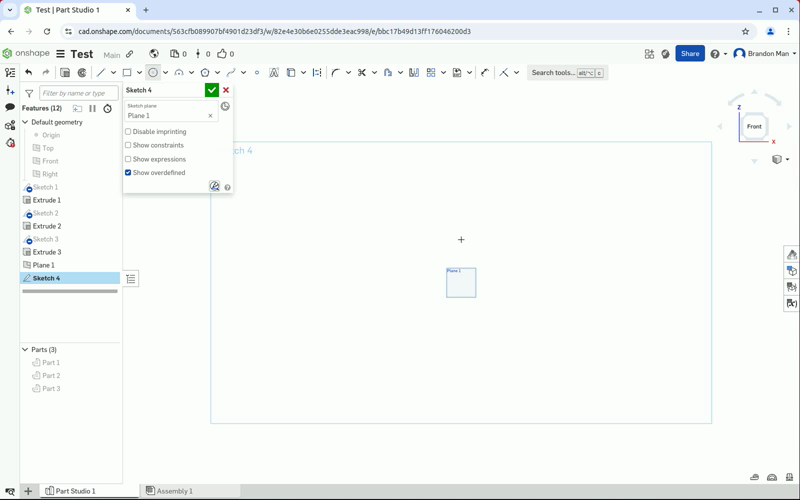
key_up(shift)
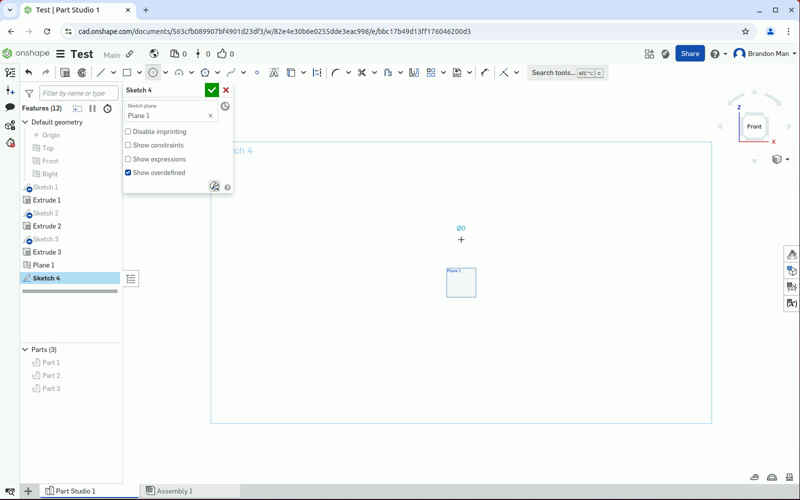
mouse_move(467, 239)
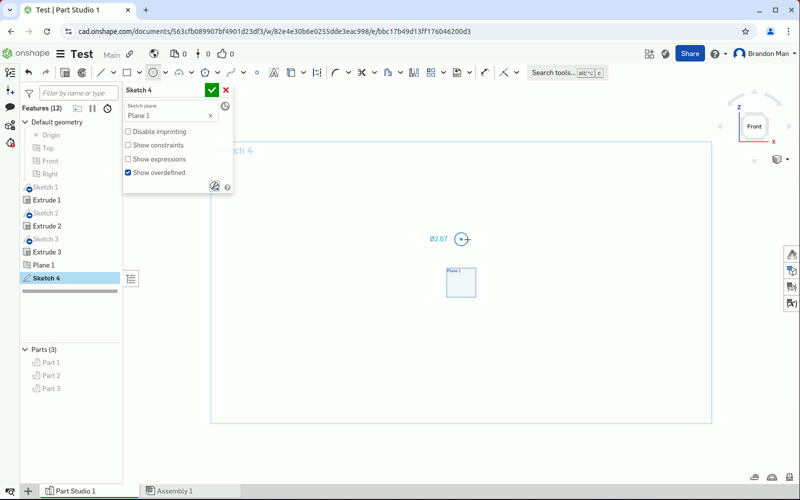
click(467, 239)
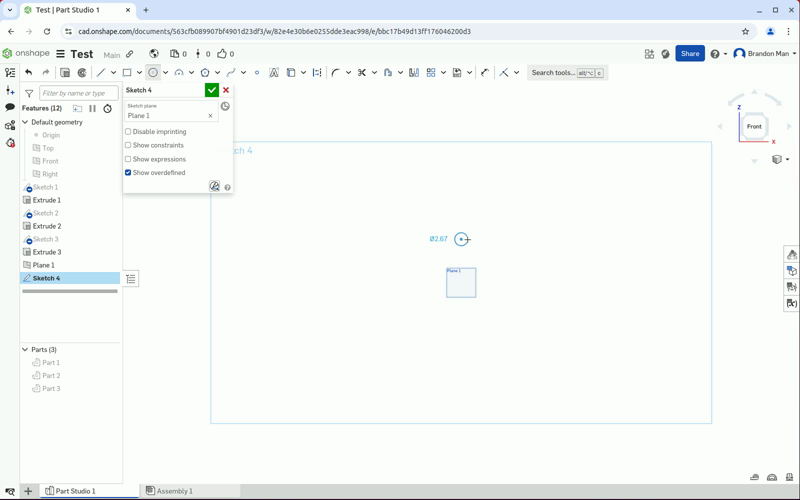
key(esc)
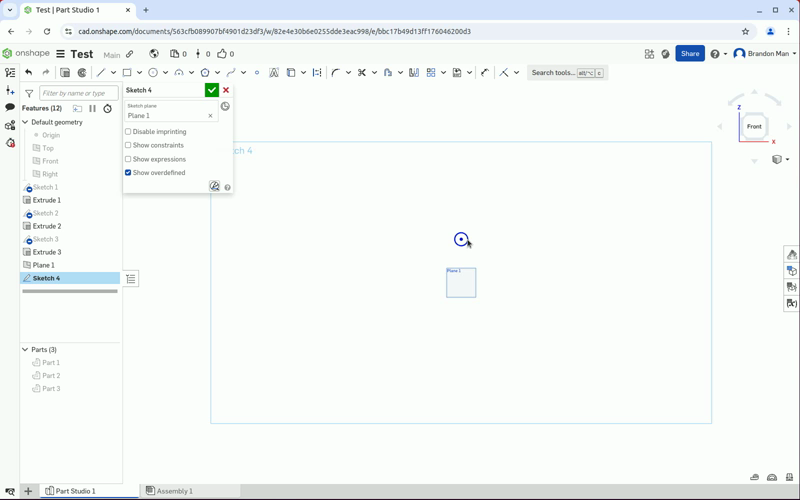
mouse_move(459, 239)
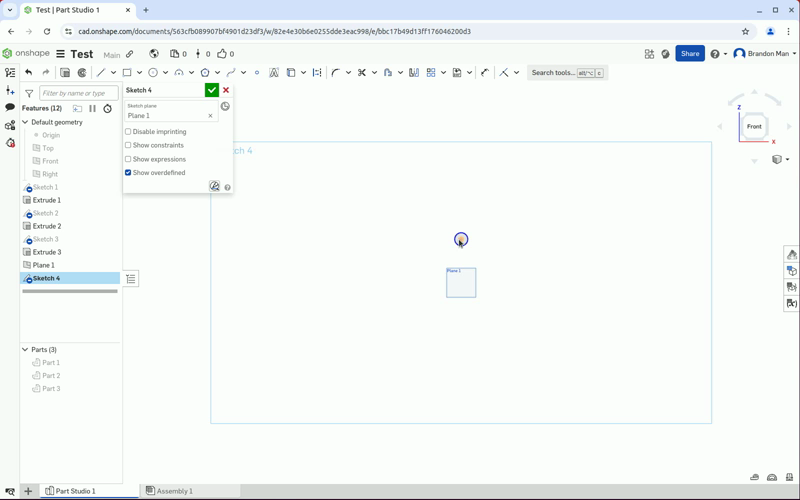
scroll(6)
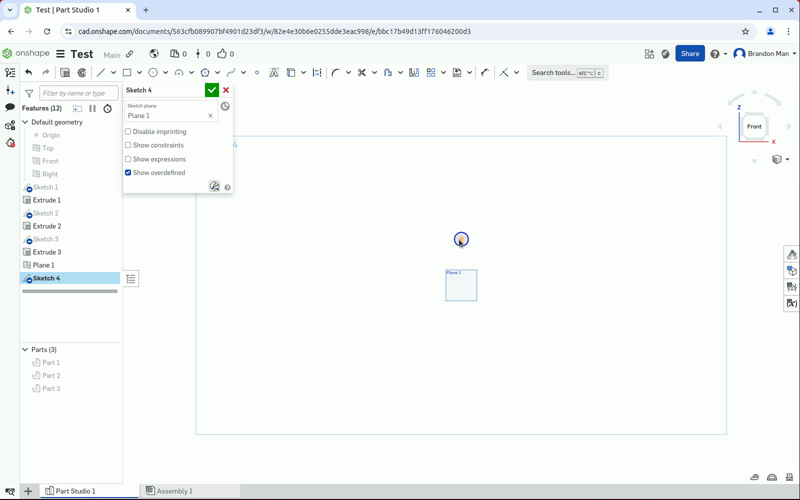
scroll(6)
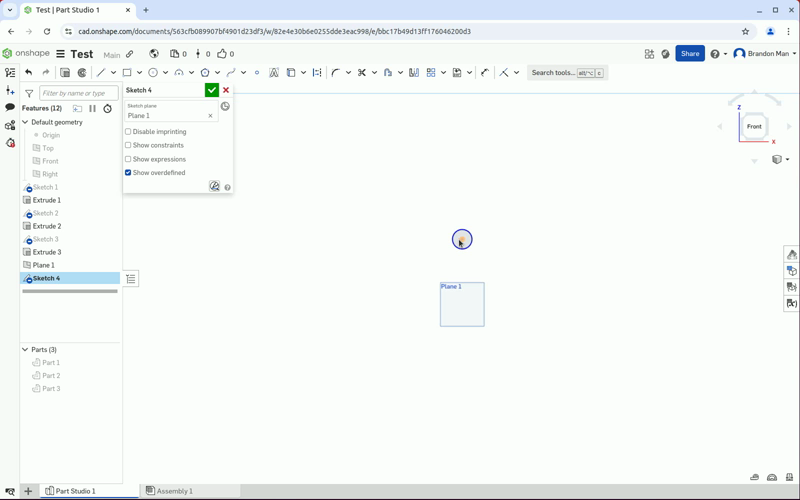
scroll(6)
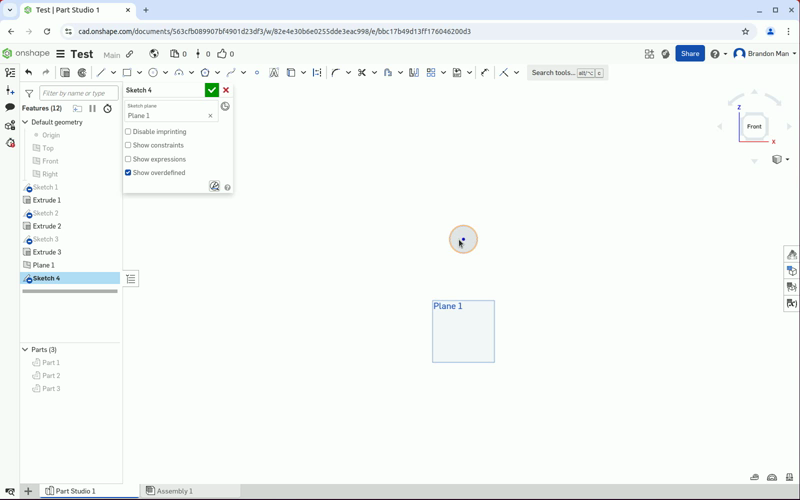
scroll(6)
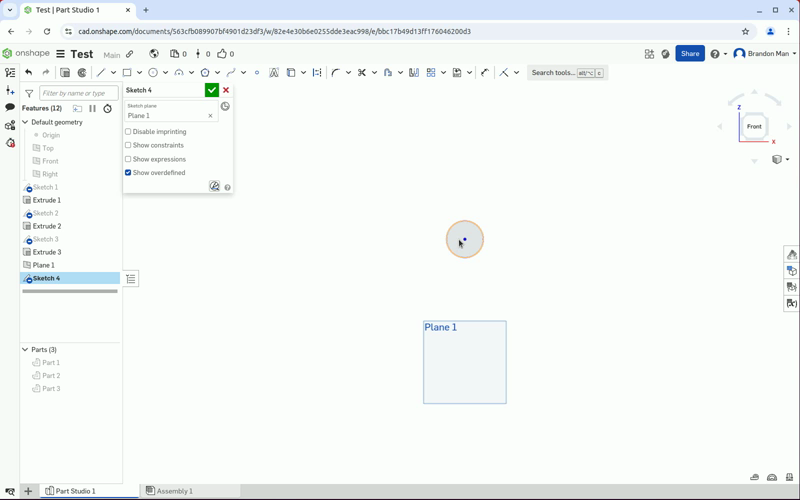
scroll(6)
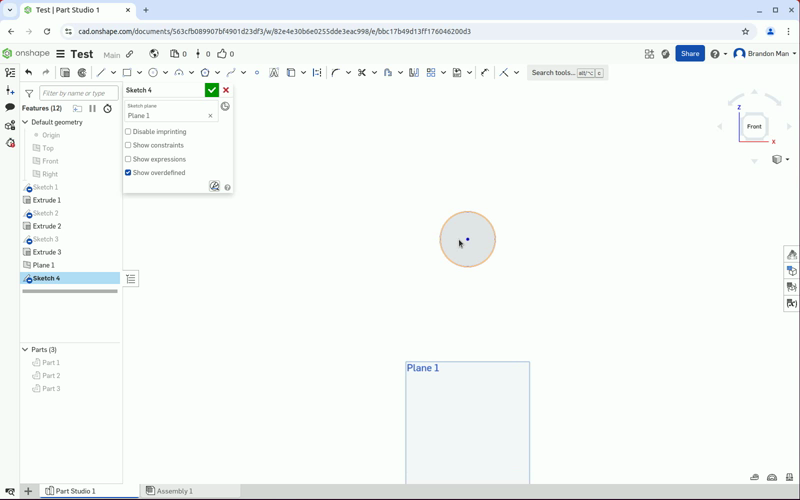
scroll(6)
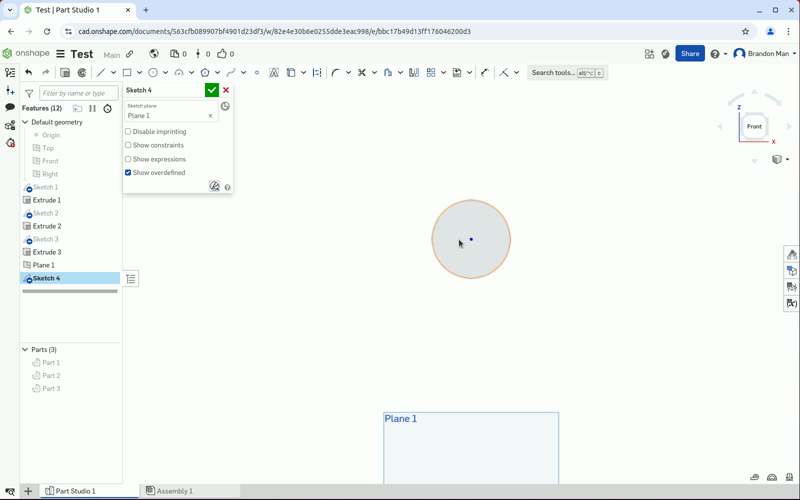
scroll(6)
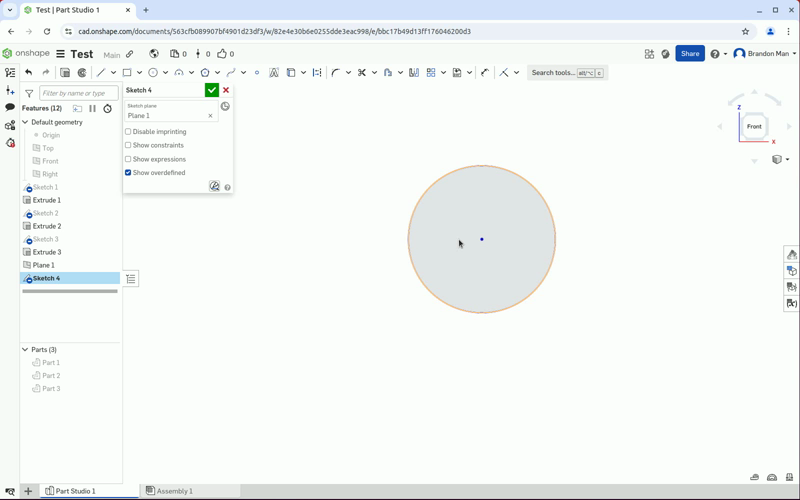
click(459, 239)
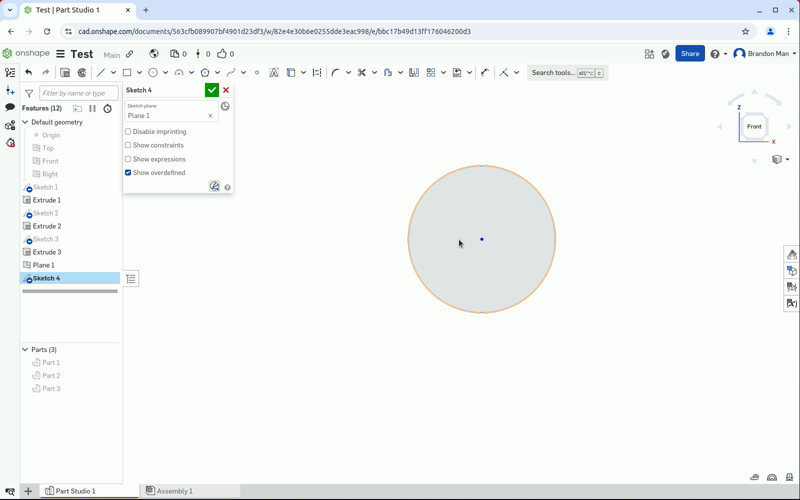
scroll(-6)
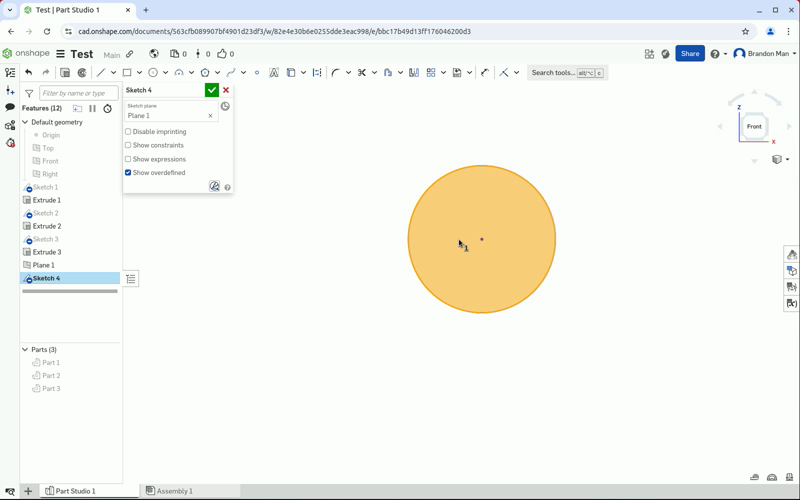
scroll(-6)
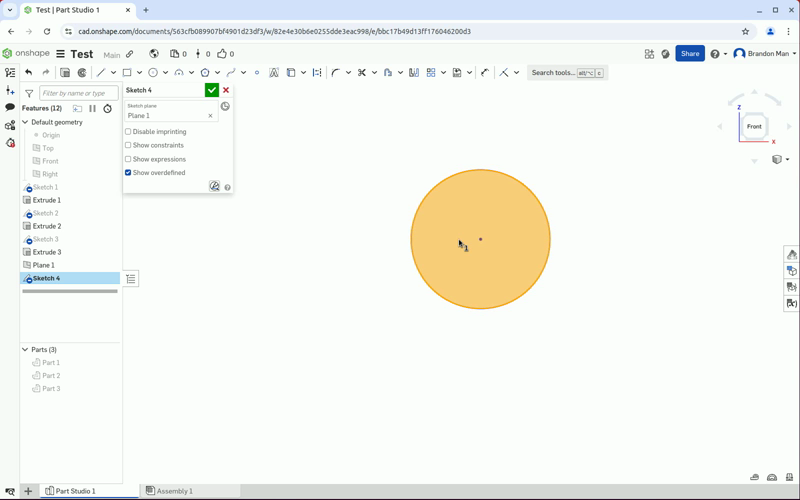
scroll(-6)
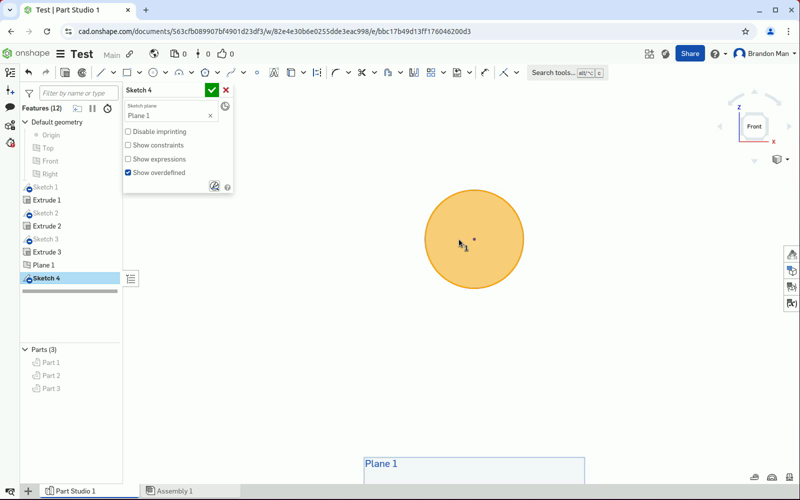
scroll(-6)
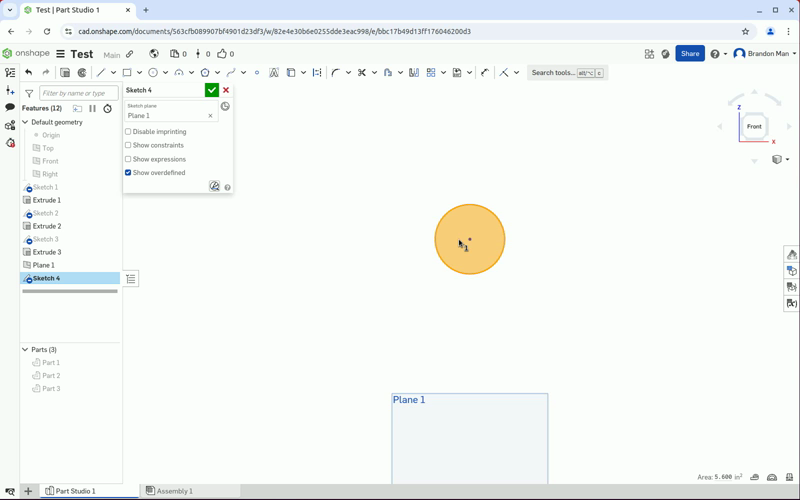
scroll(-6)
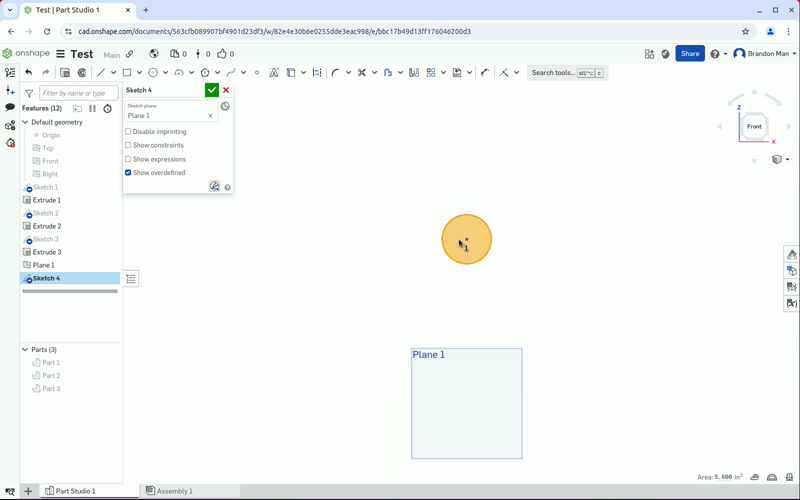
scroll(-6)
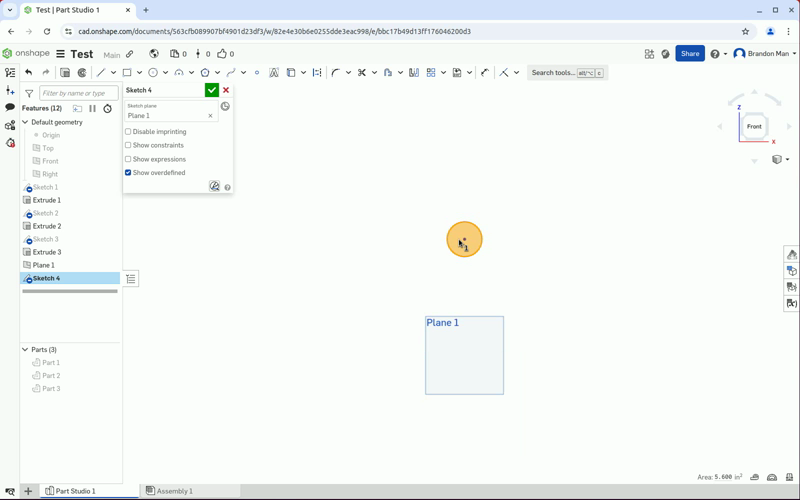
scroll(-6)
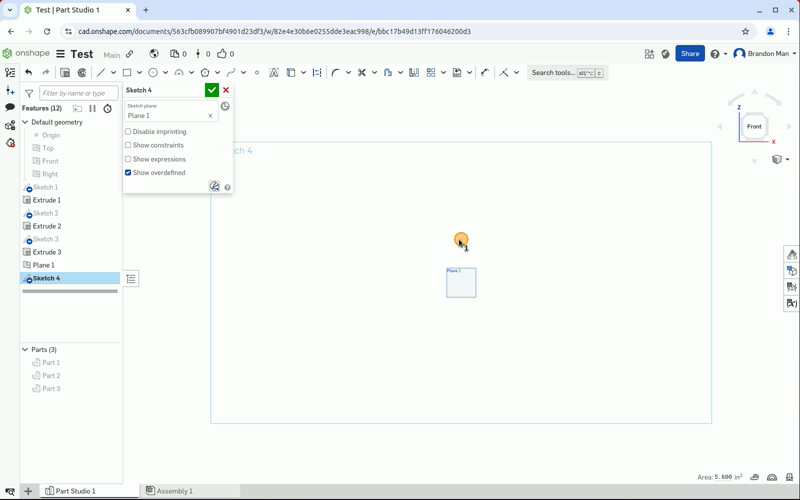
mouse_move(73, 352)
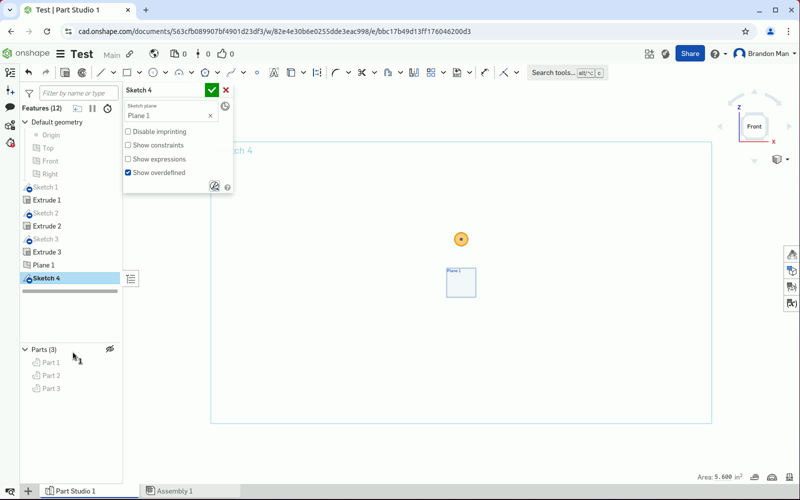
key(shift+y)
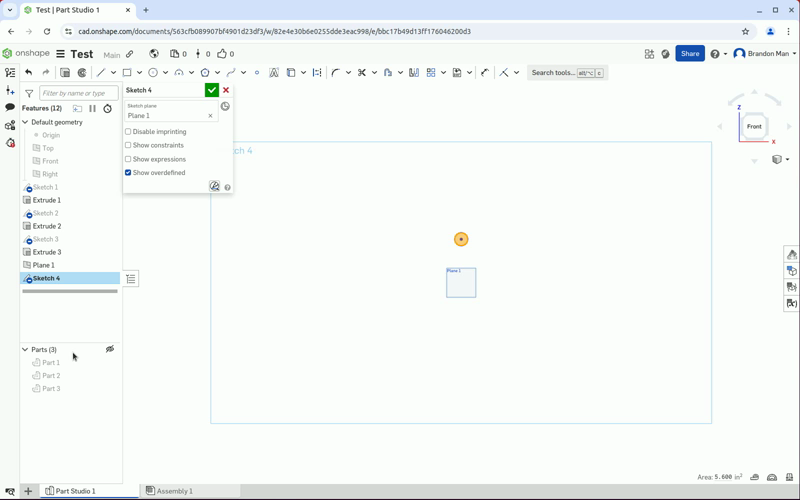
key(shift+e)
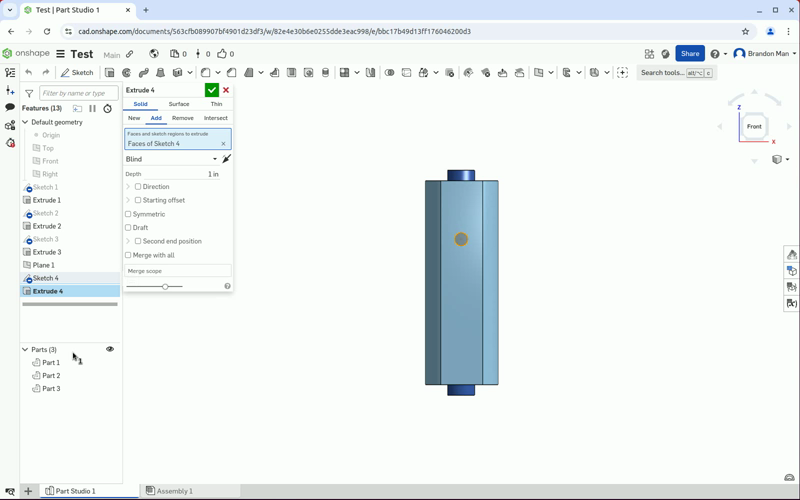
mouse_move(143, 106)
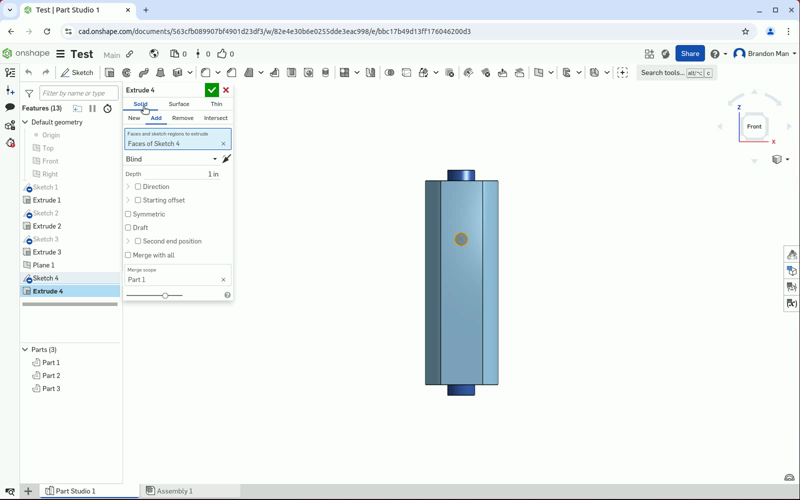
click(143, 106)
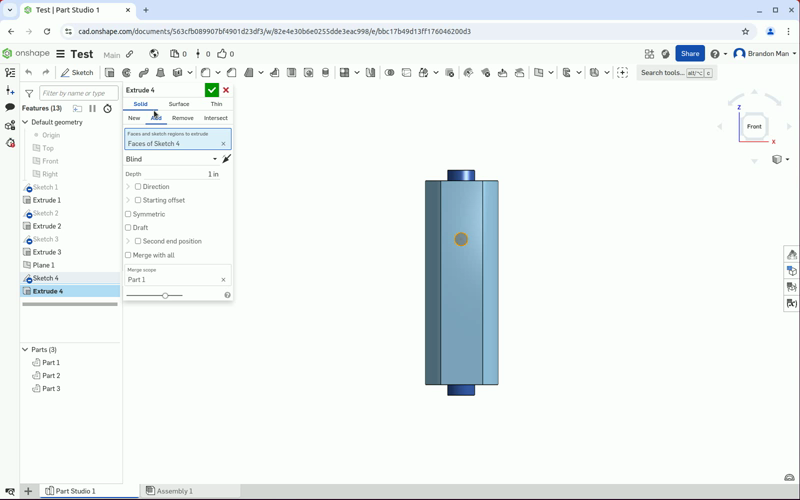
mouse_move(186, 120)
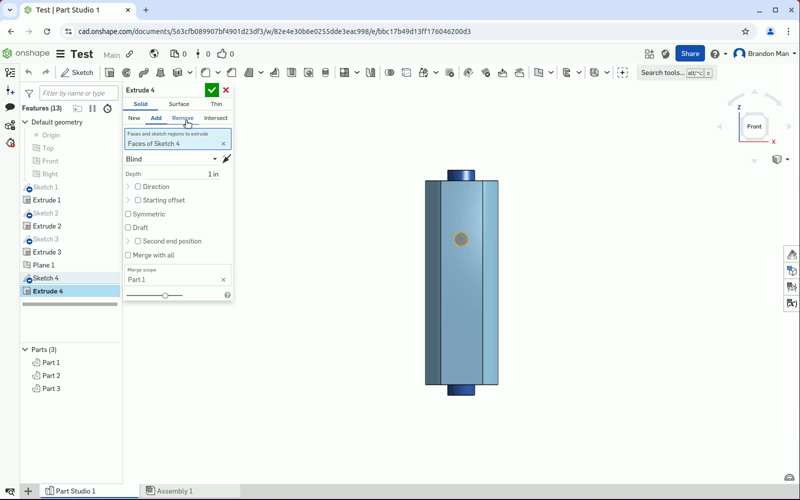
click(186, 120)
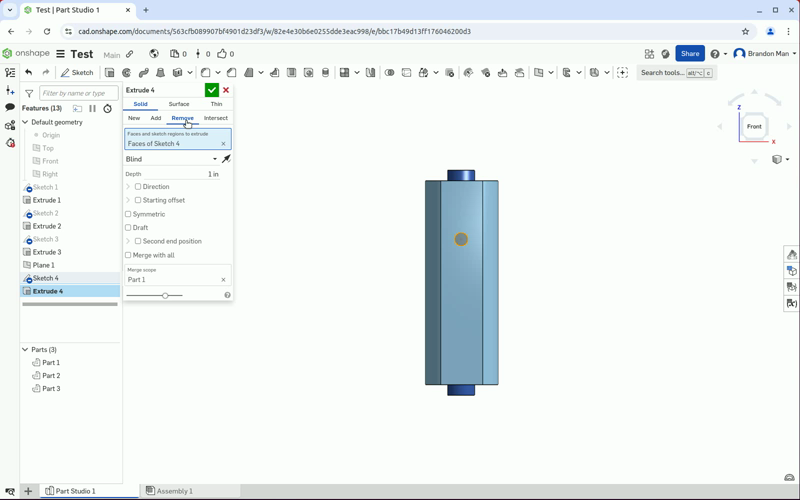
key(tab, 4)
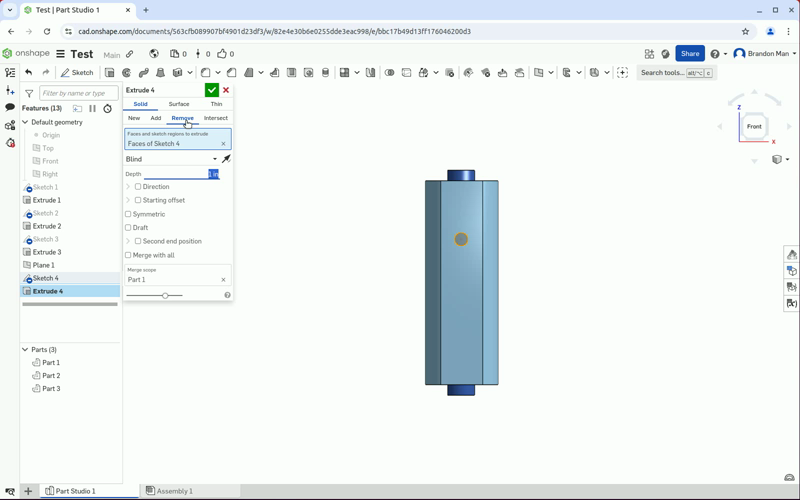
text(4.092)
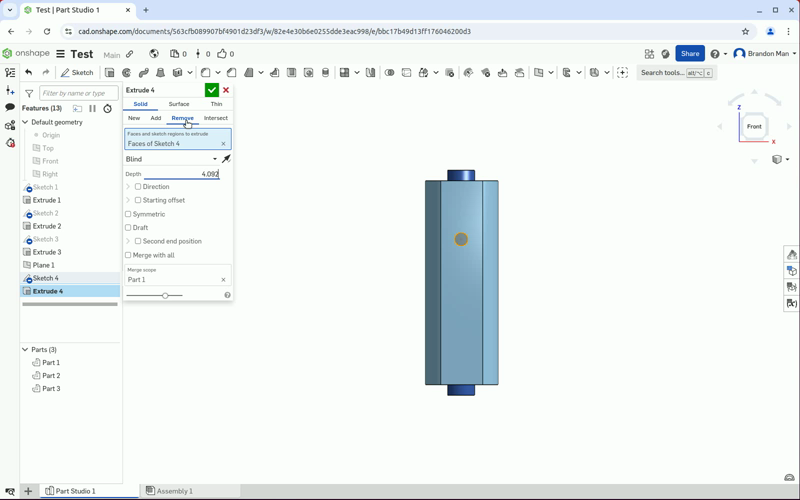
key(tab, 6)
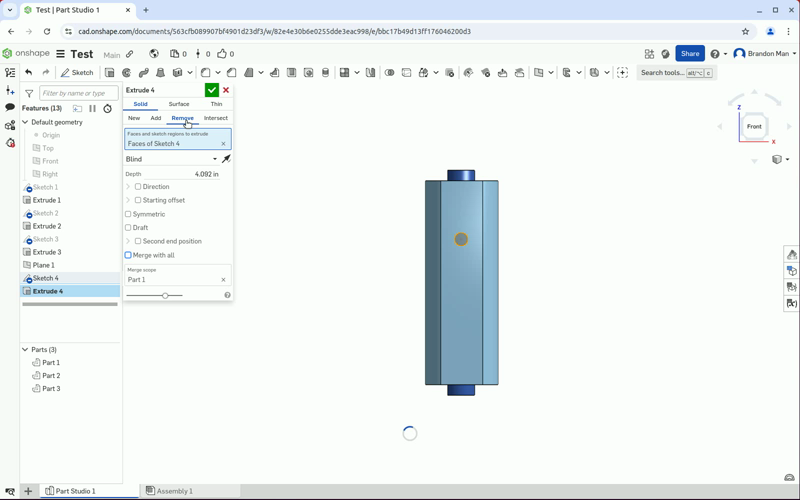
key(space)
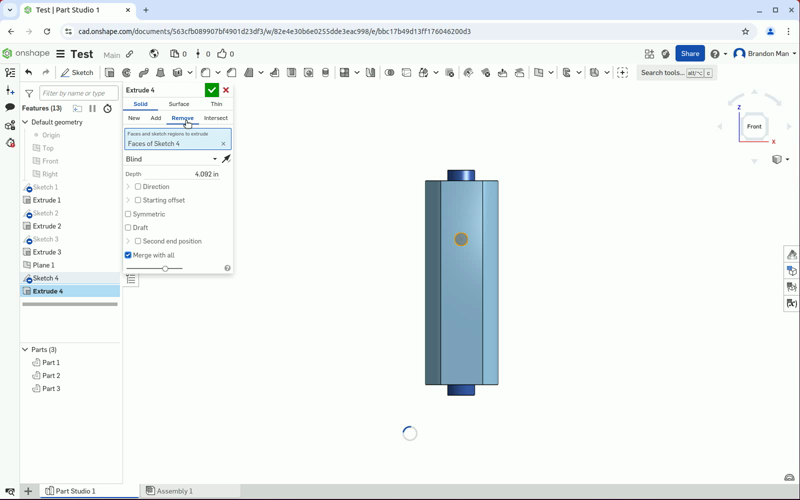
key(enter)
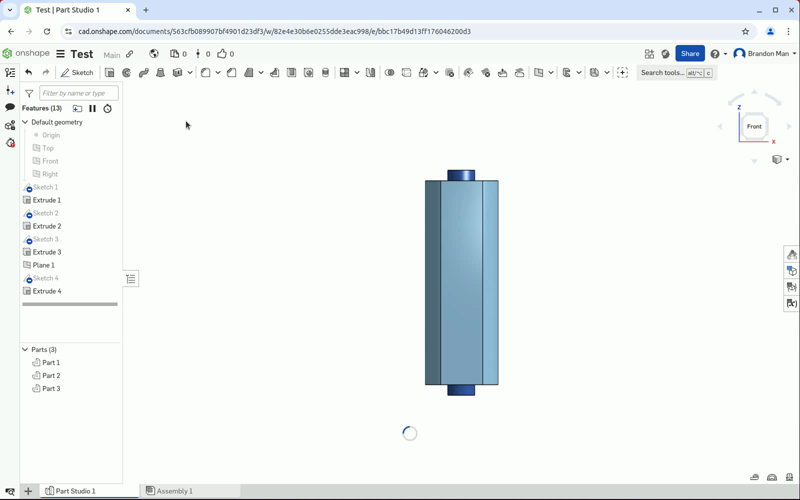
key(shift+h)
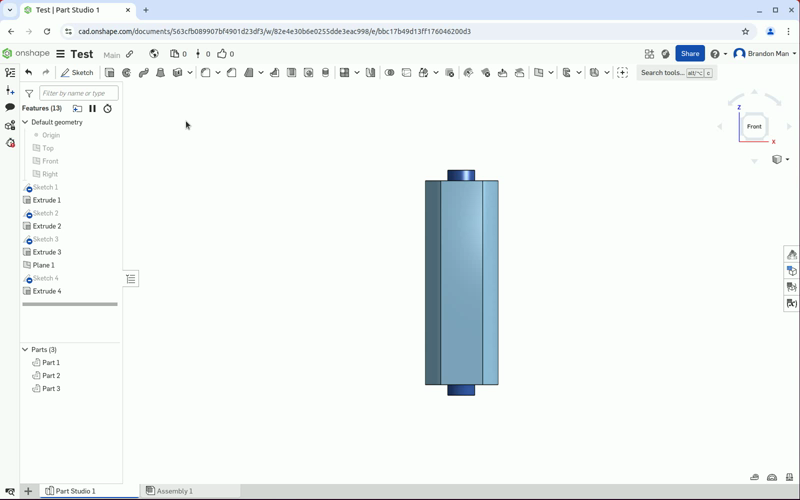
key(shift+h)
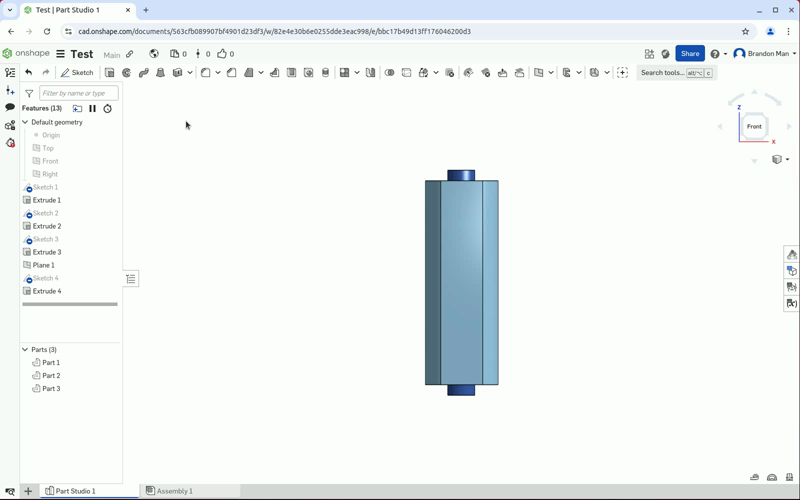
mouse_move(73, 189)
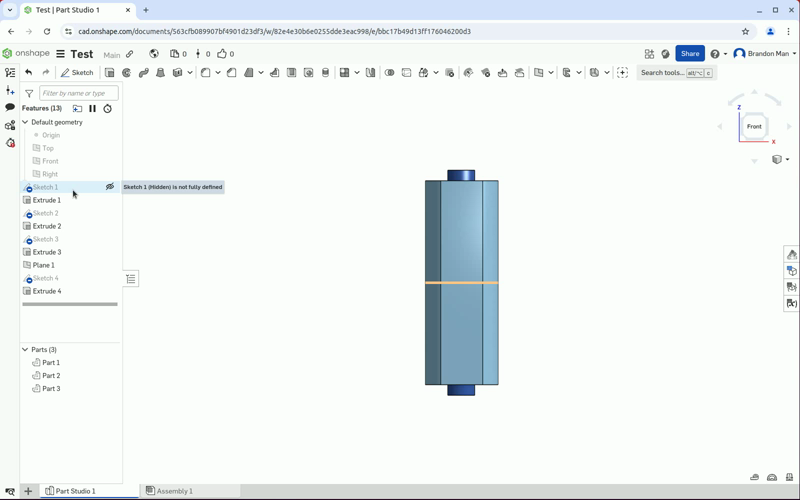
click(73, 189)
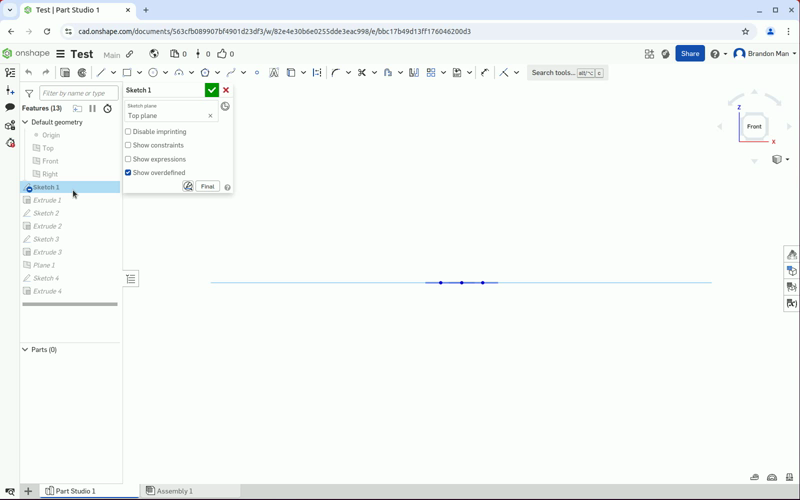
mouse_move(229, 92)
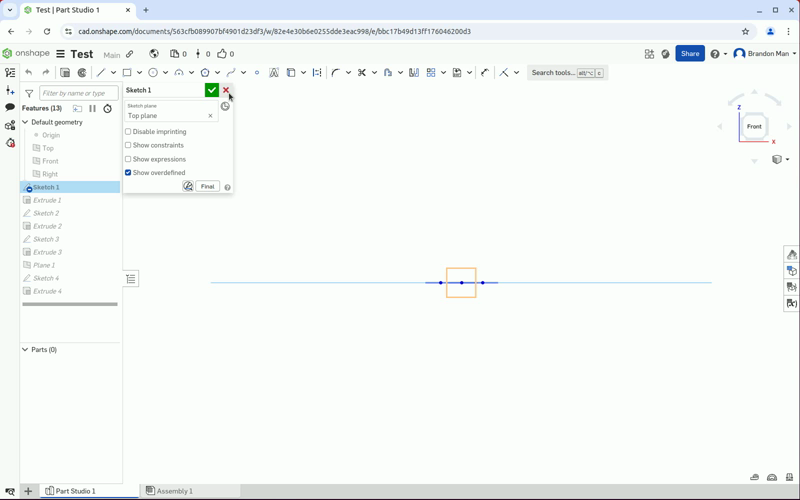
click(229, 92)
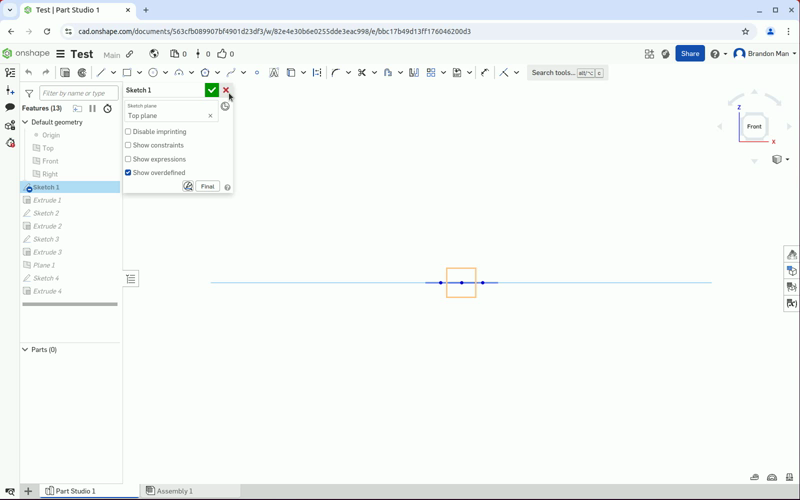
key(shift+s)
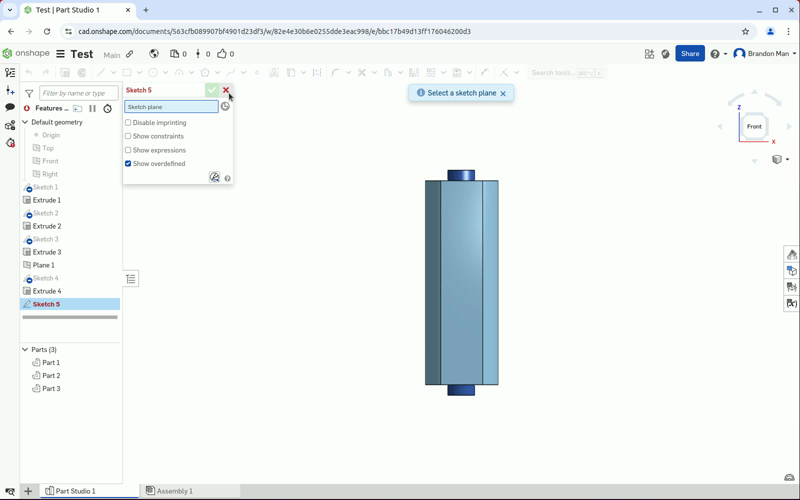
mouse_move(73, 267)
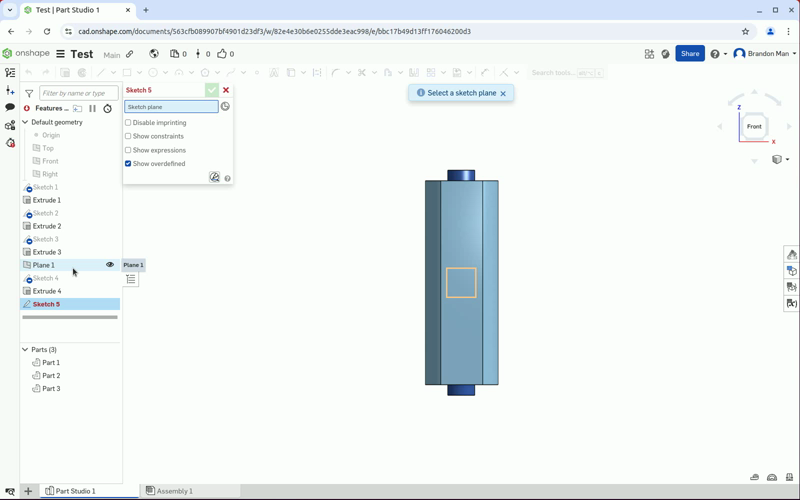
click(73, 267)
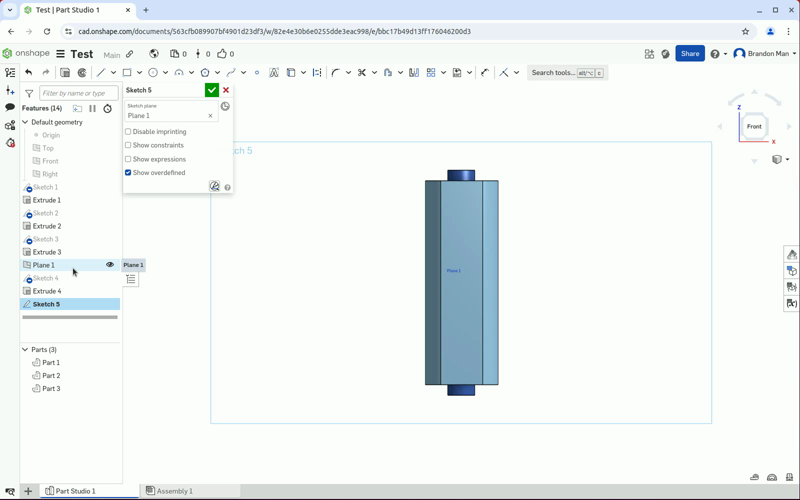
mouse_move(73, 352)
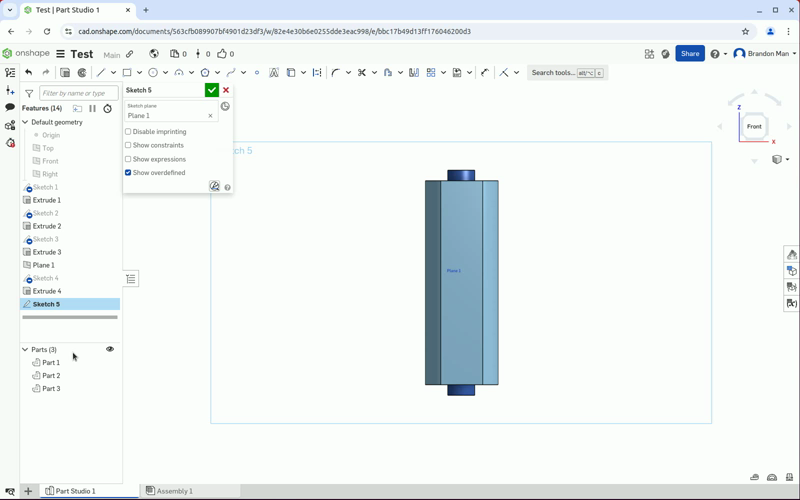
key(y)
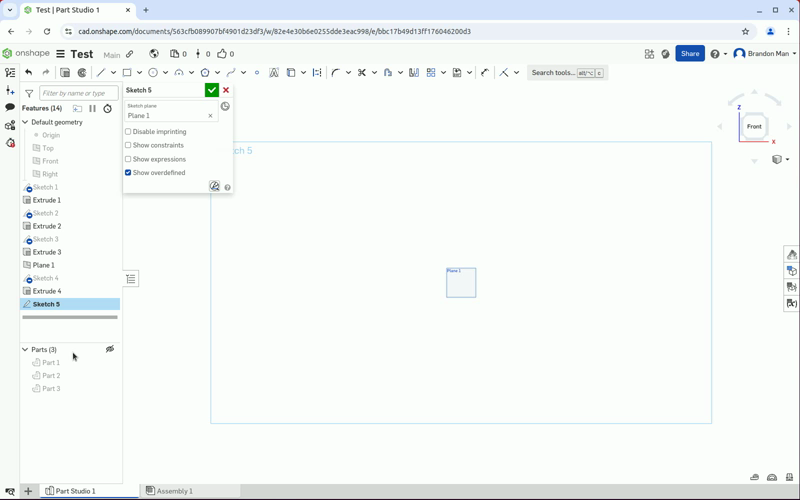
key(c)
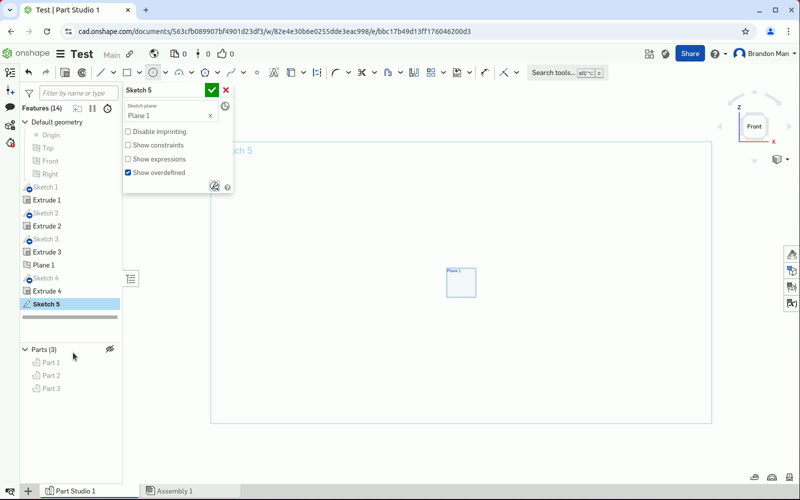
key_down(shift)
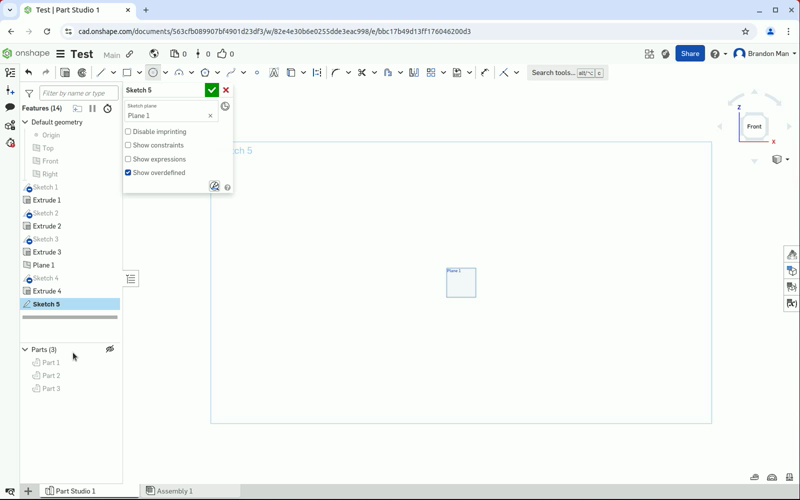
mouse_move(461, 326)
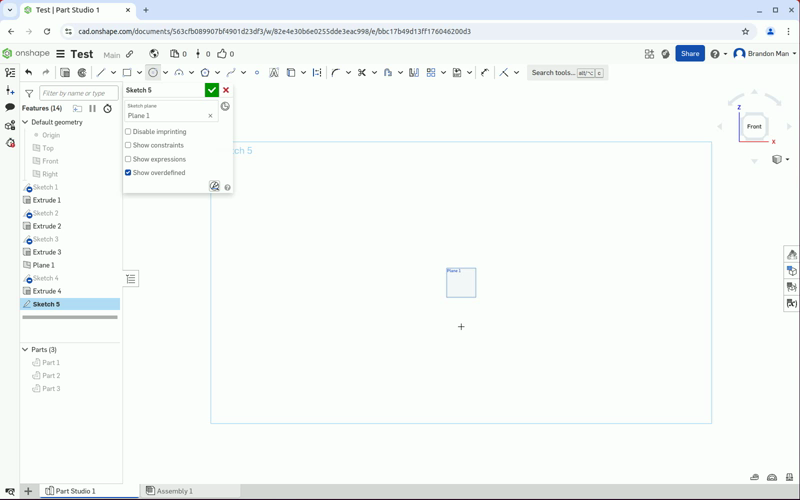
click(461, 326)
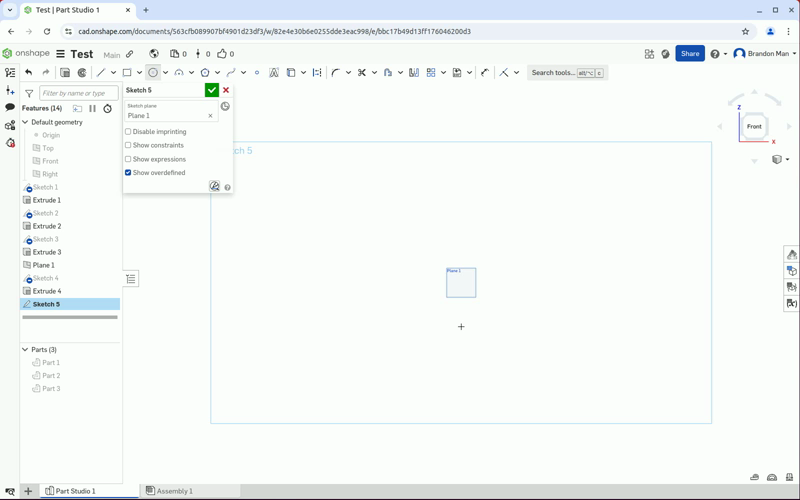
key_up(shift)
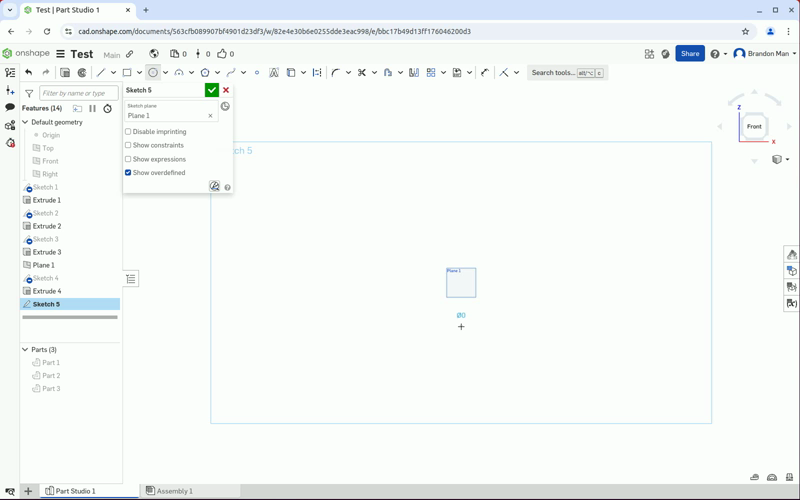
mouse_move(467, 326)
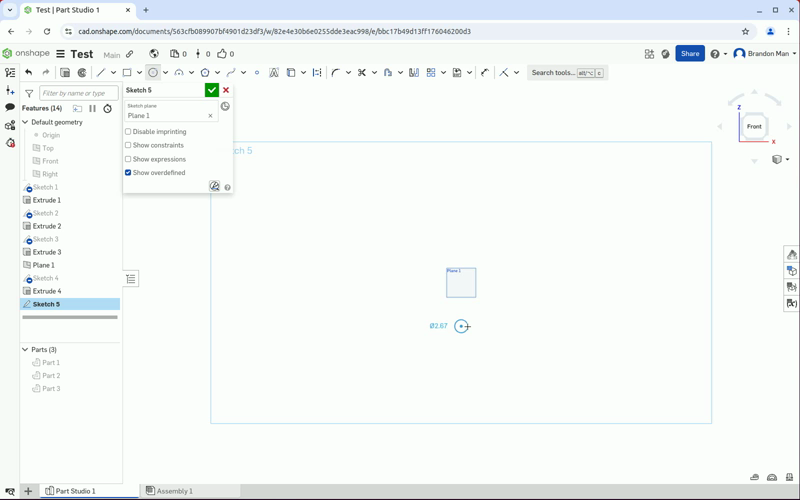
click(467, 326)
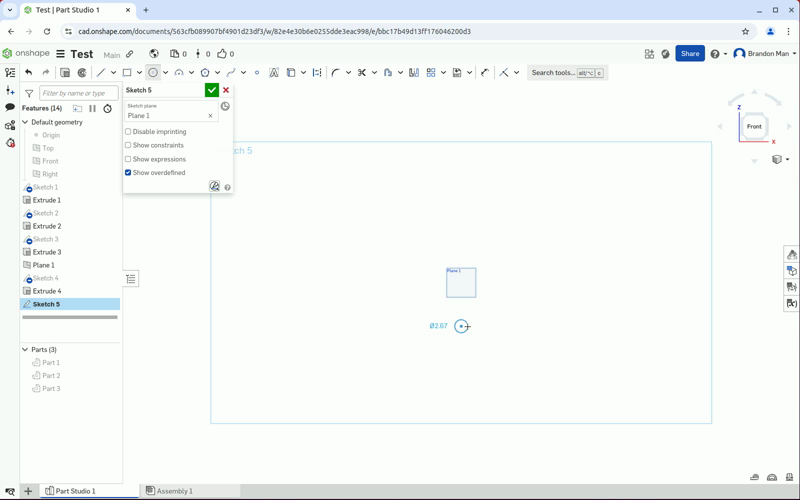
key(esc)
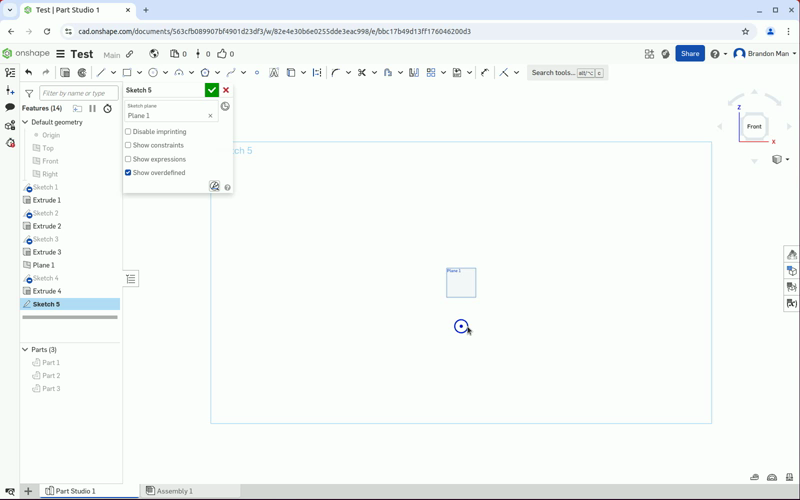
mouse_move(462, 325)
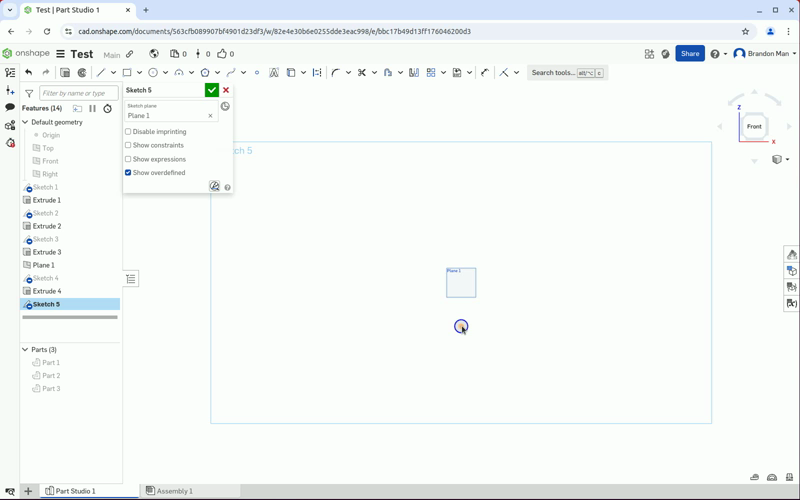
scroll(6)
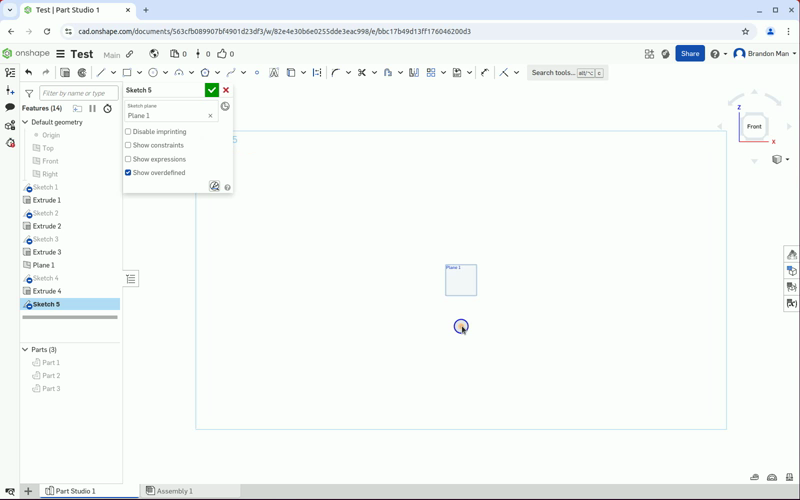
scroll(6)
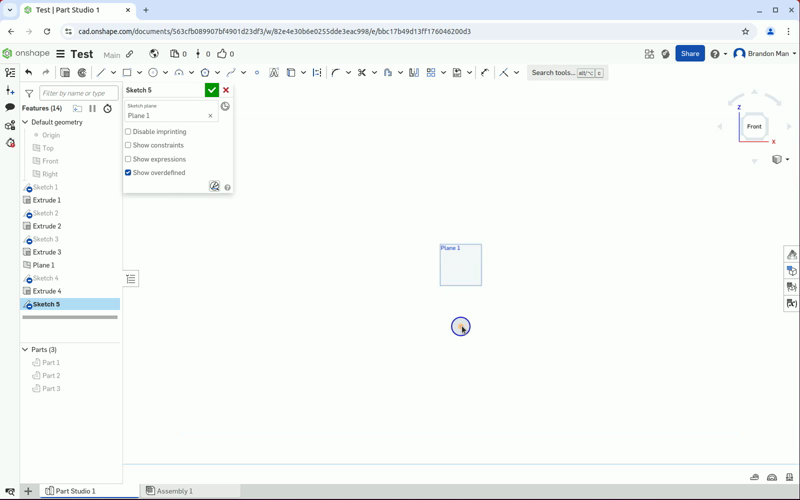
scroll(6)
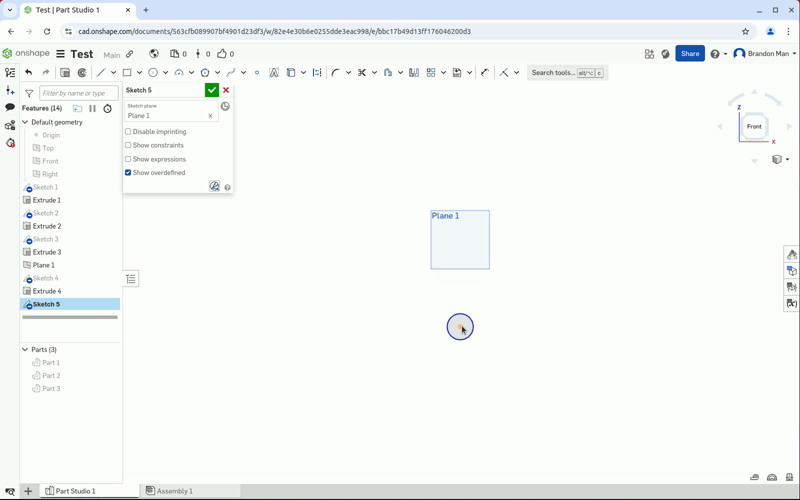
scroll(6)
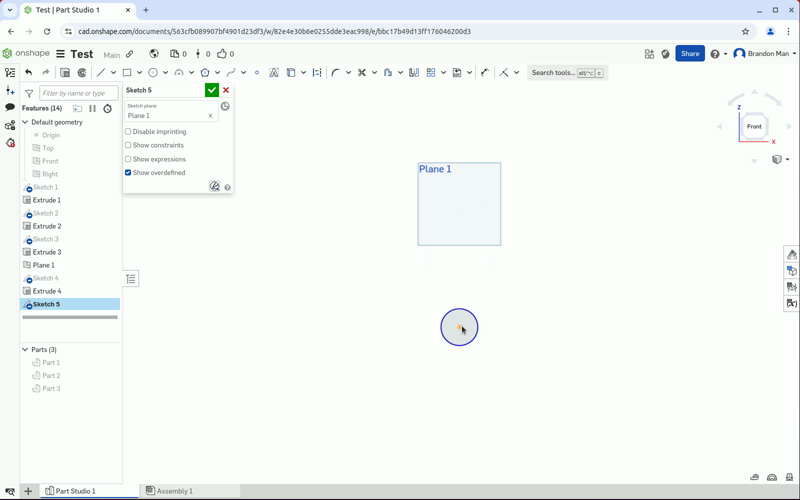
scroll(6)
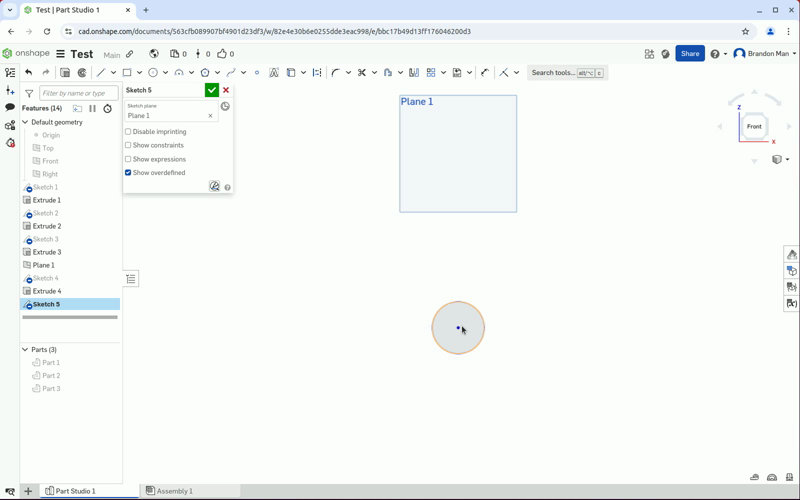
scroll(6)
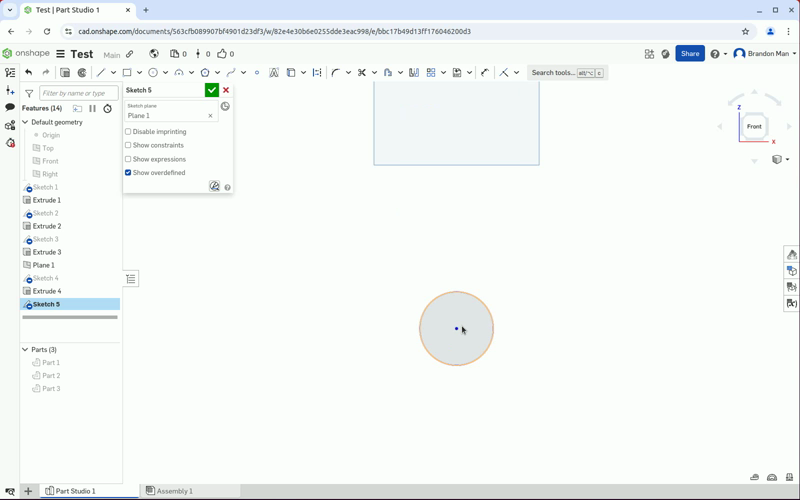
scroll(6)
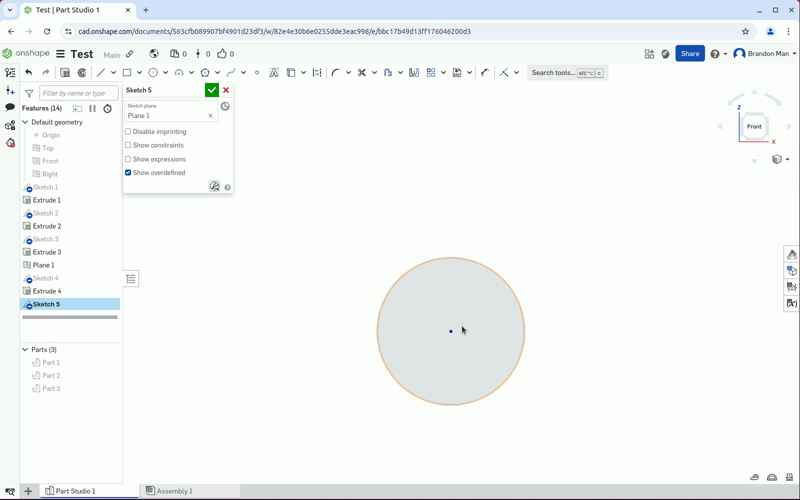
click(462, 325)
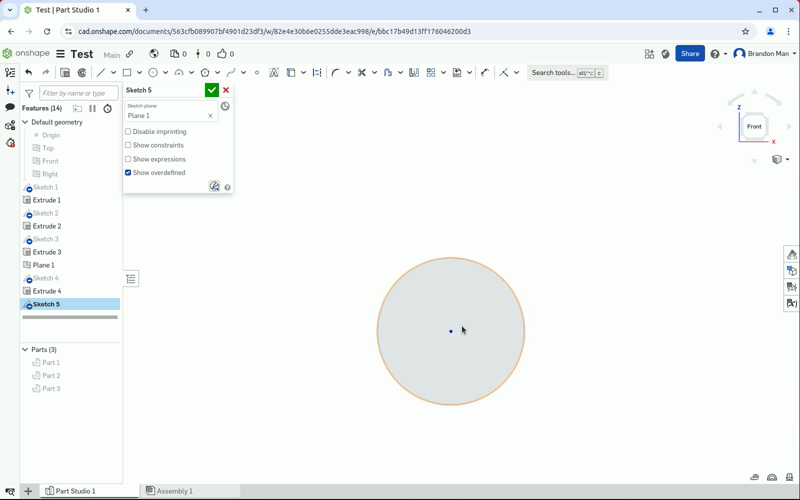
scroll(-6)
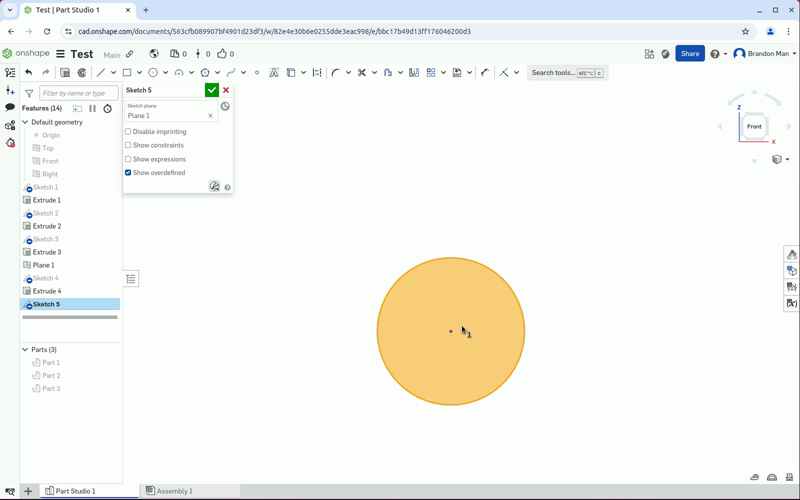
scroll(-6)
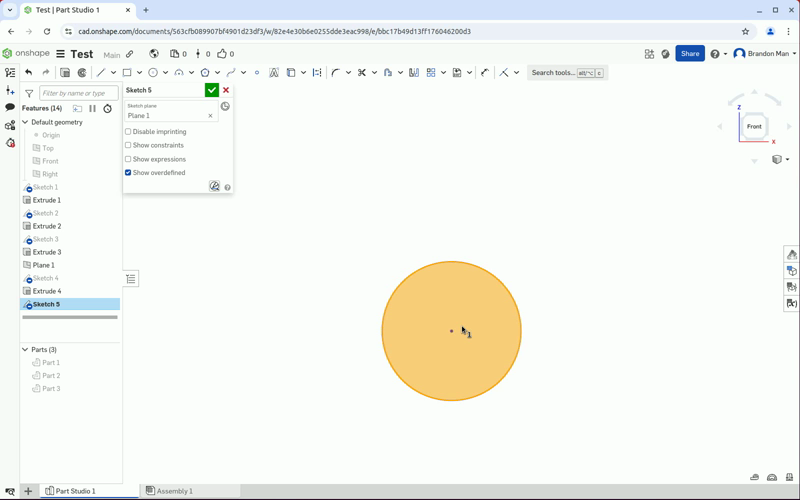
scroll(-6)
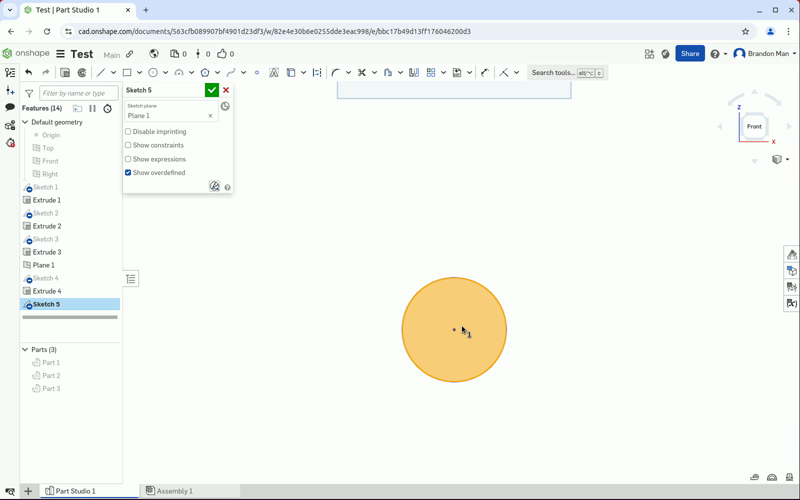
scroll(-6)
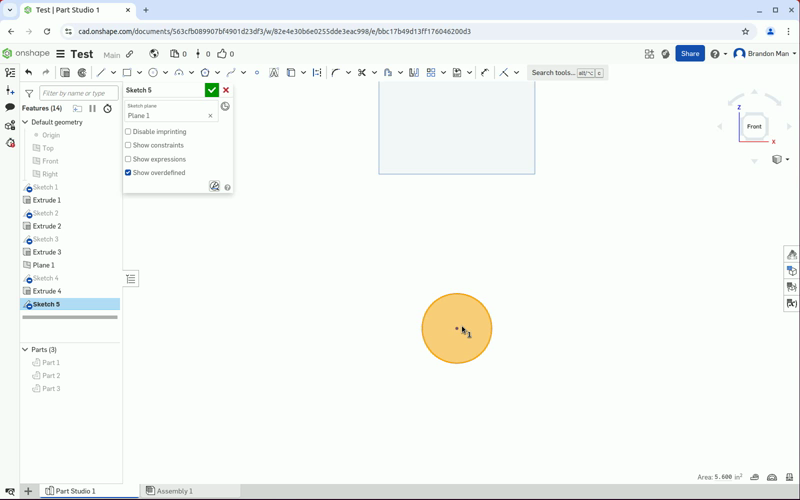
scroll(-6)
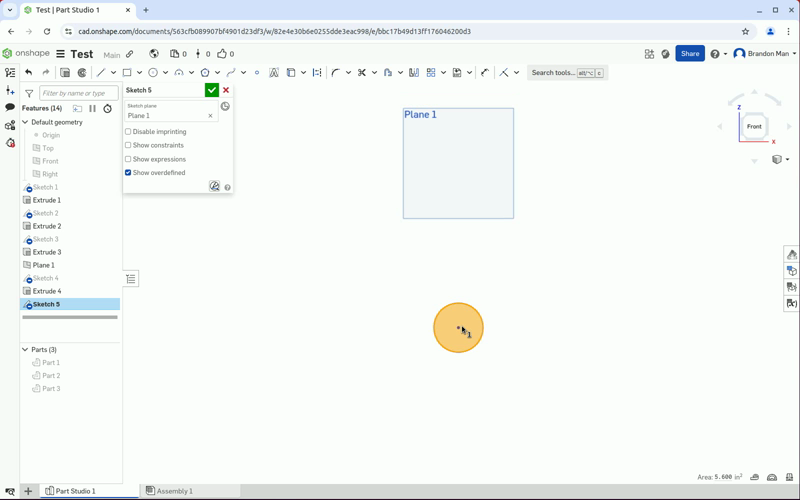
scroll(-6)
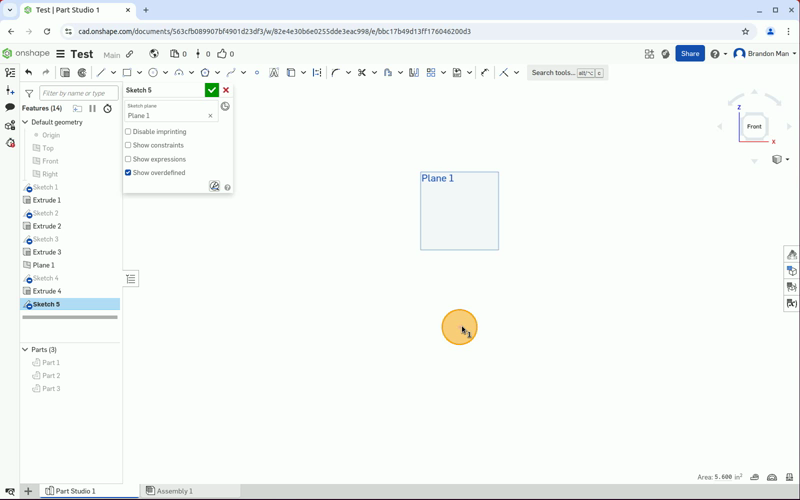
scroll(-6)
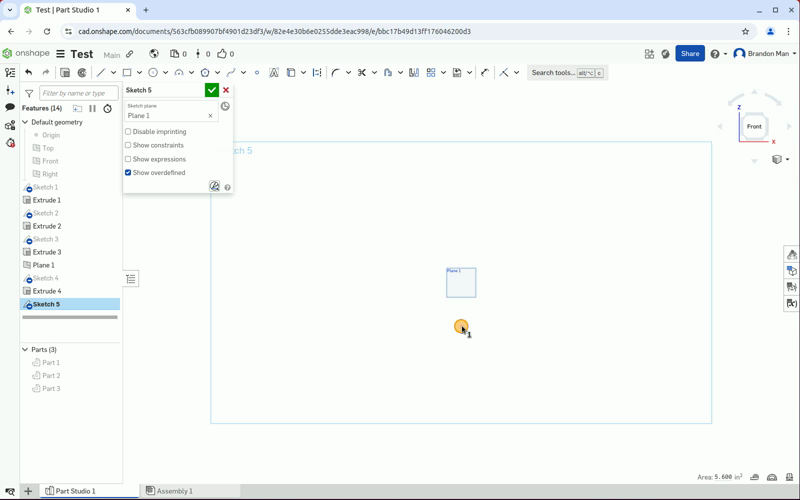
mouse_move(73, 352)
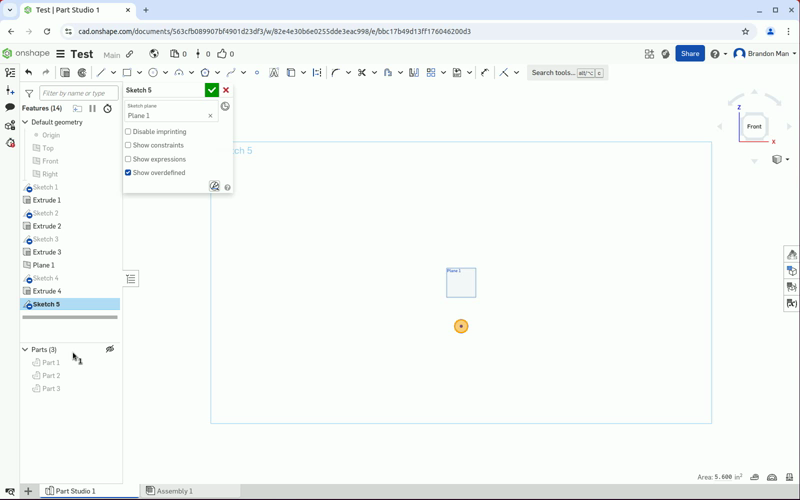
key(shift+y)
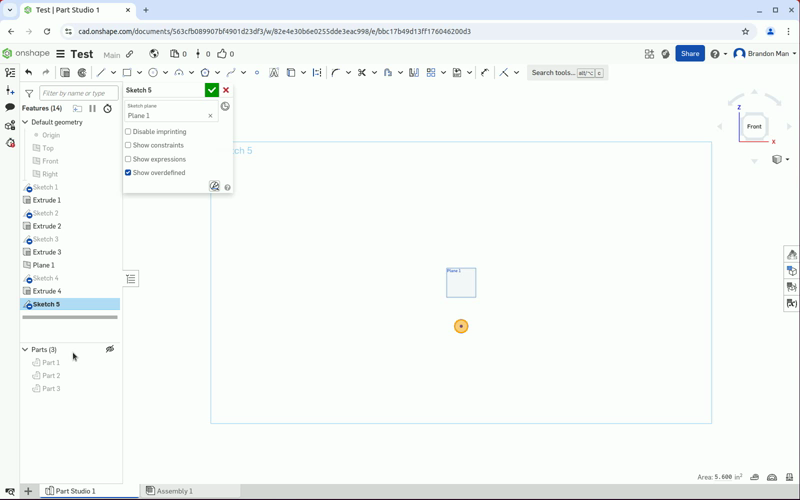
key(shift+e)
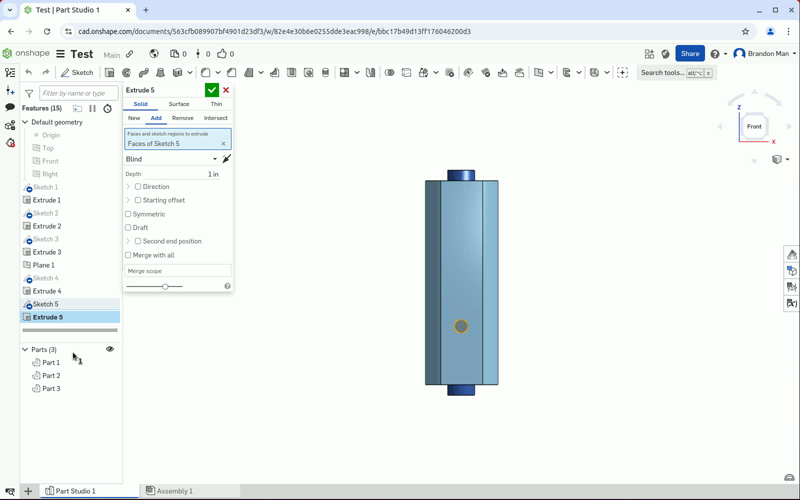
mouse_move(143, 106)
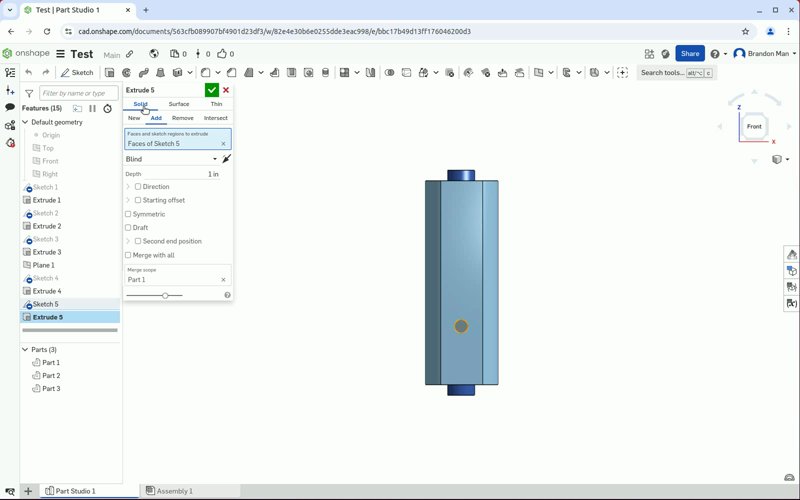
click(143, 106)
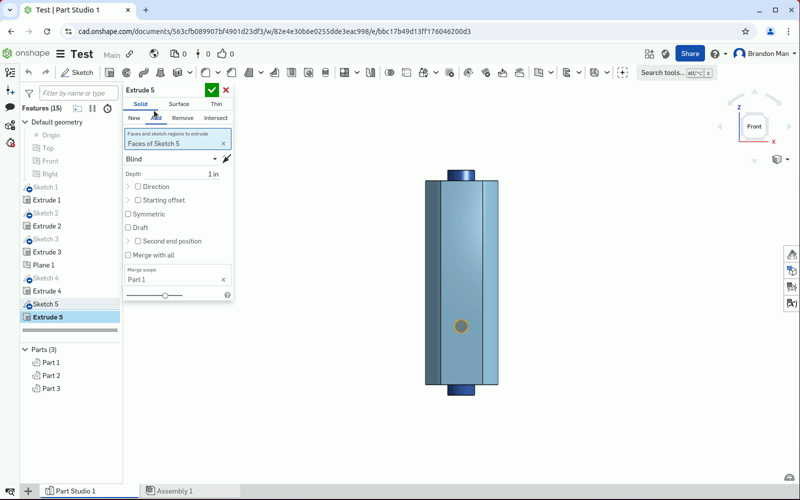
mouse_move(186, 120)
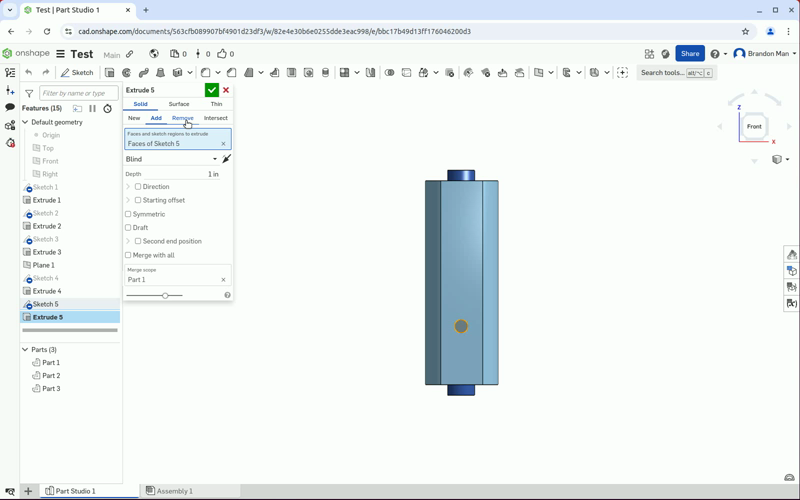
click(186, 120)
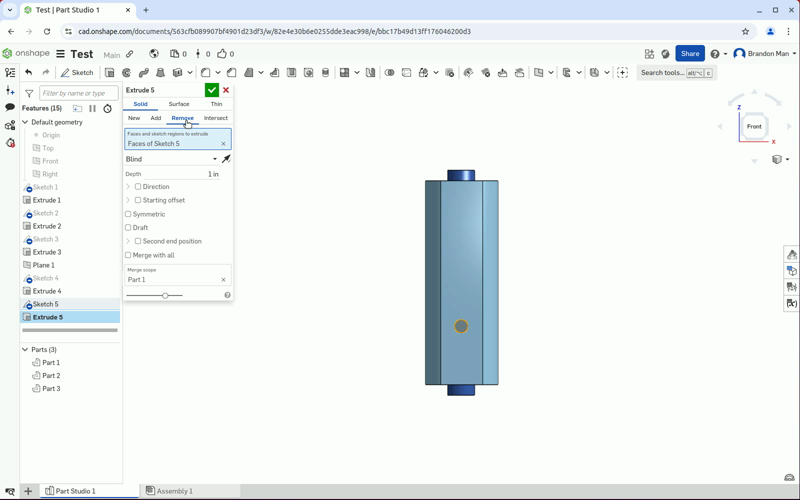
key(tab, 4)
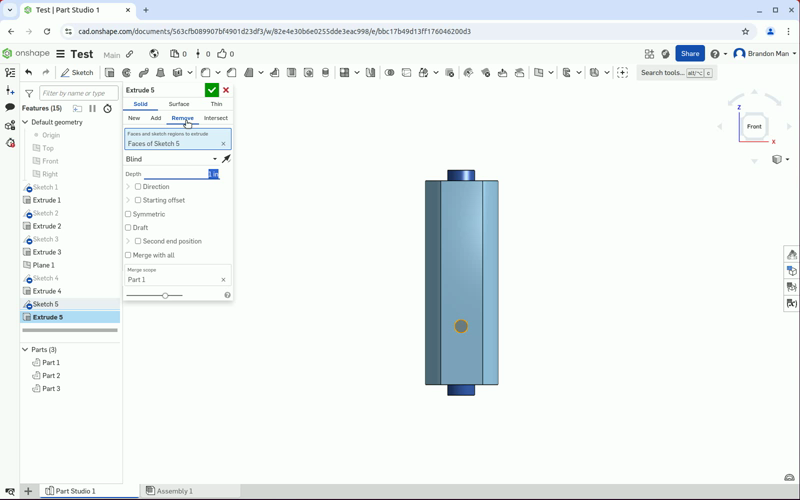
text(4.092)
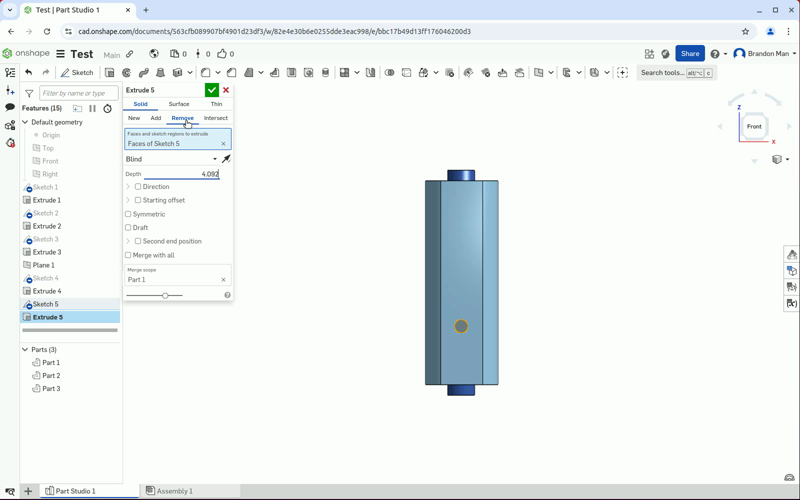
key(tab, 6)
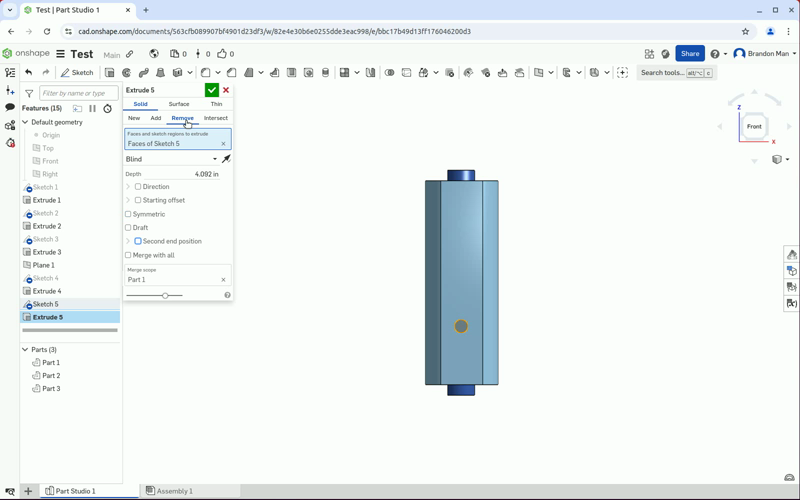
key(space)
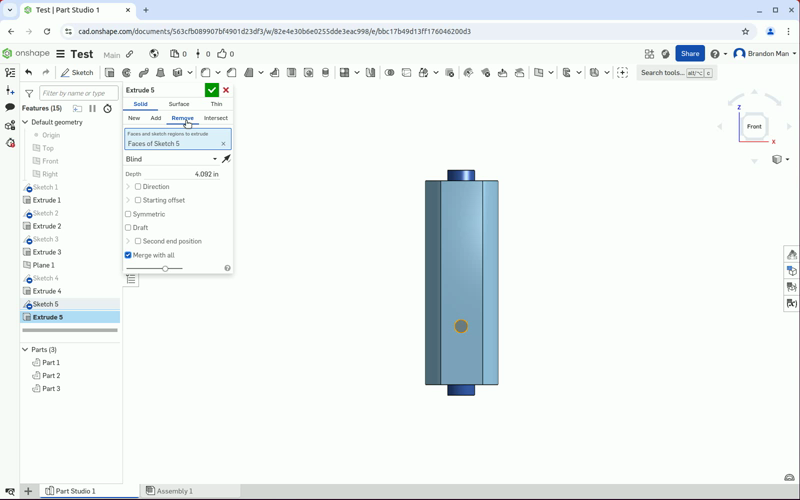
key(enter)
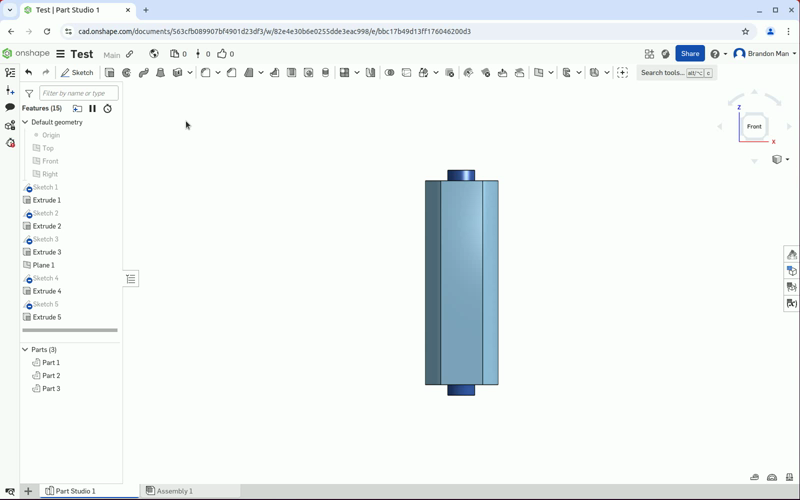
key(shift+h)
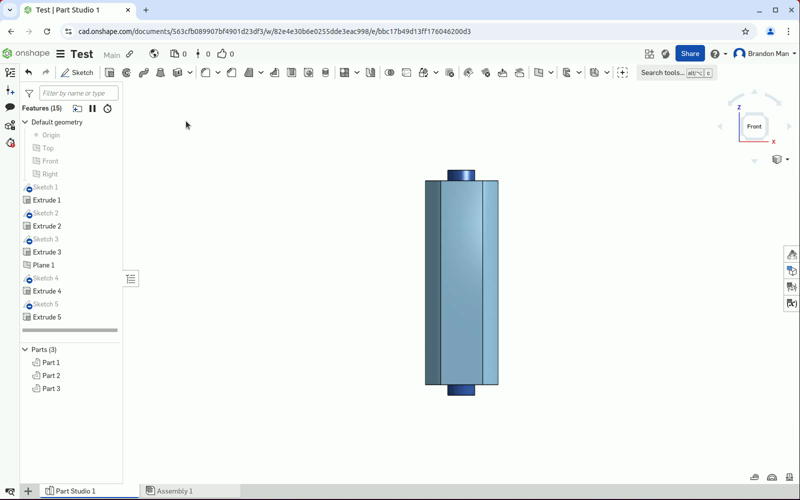
key(shift+h)
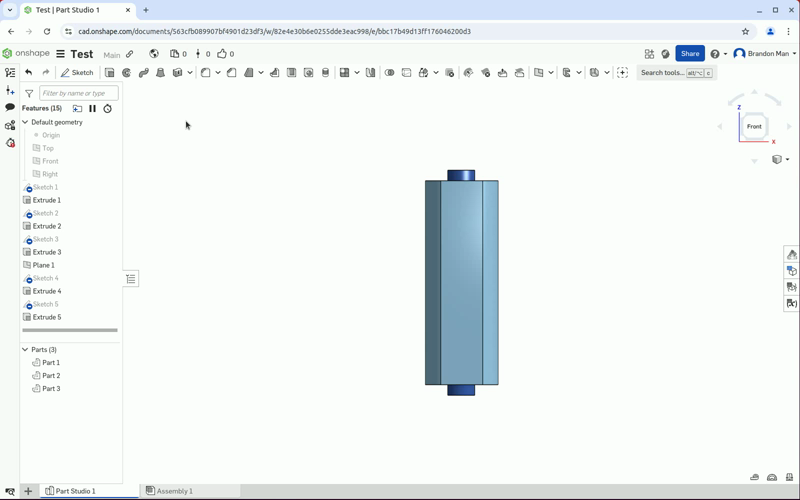
key(shift+7)
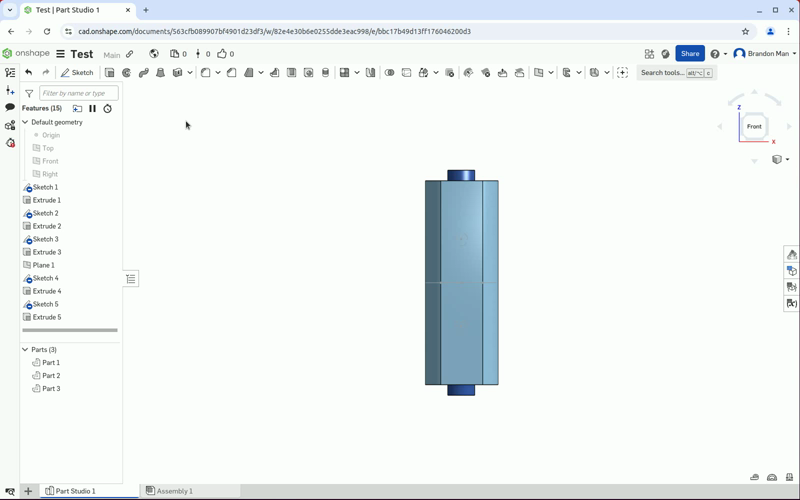
key(left, 2)
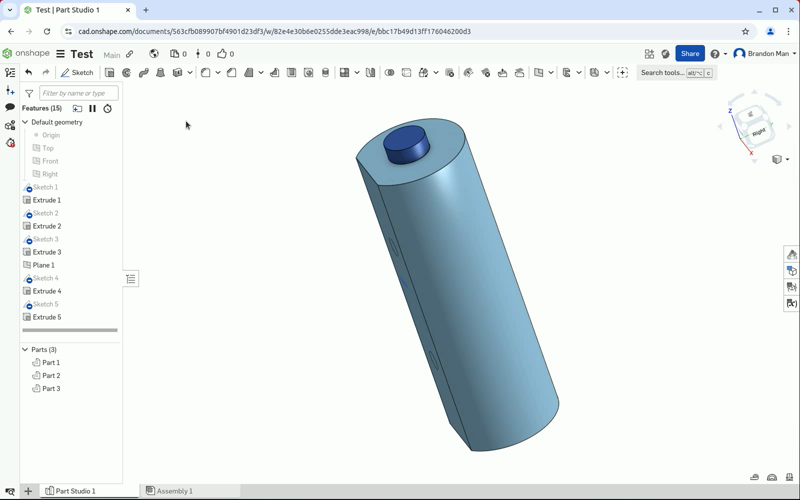
key(down, 2)
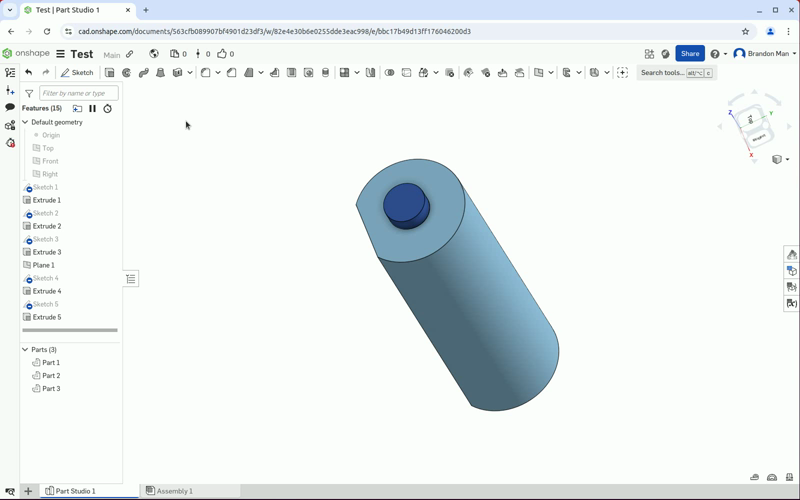
key(up, 2)
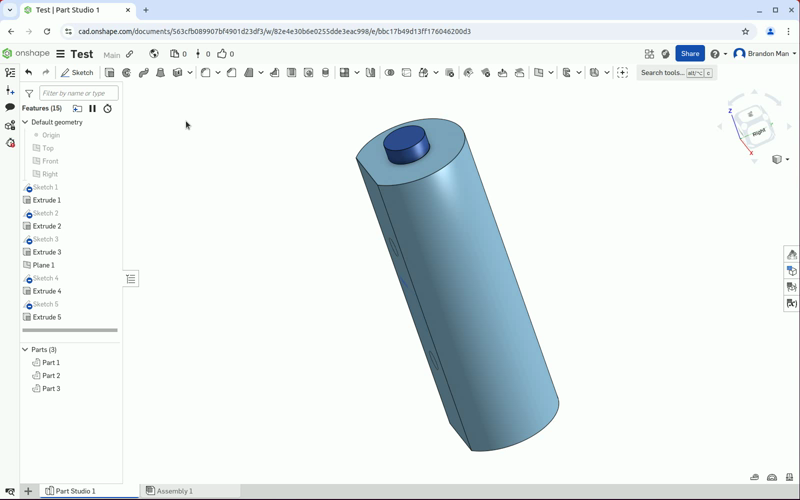
key(right, 2)
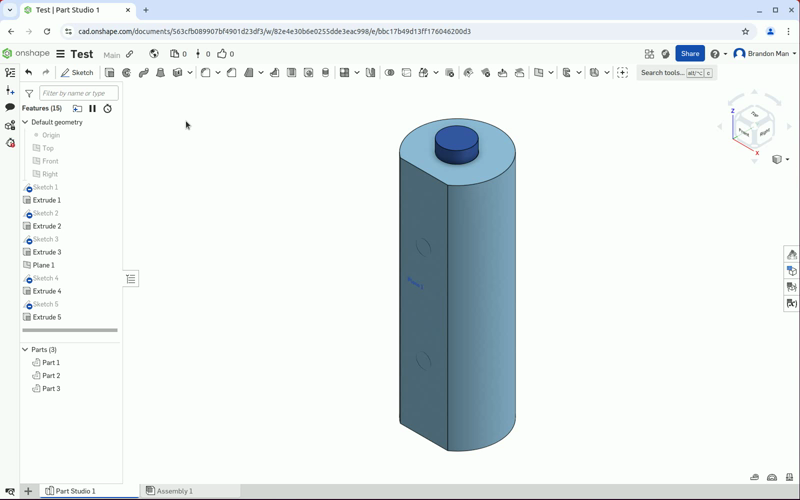
mouse_move(73, 189)
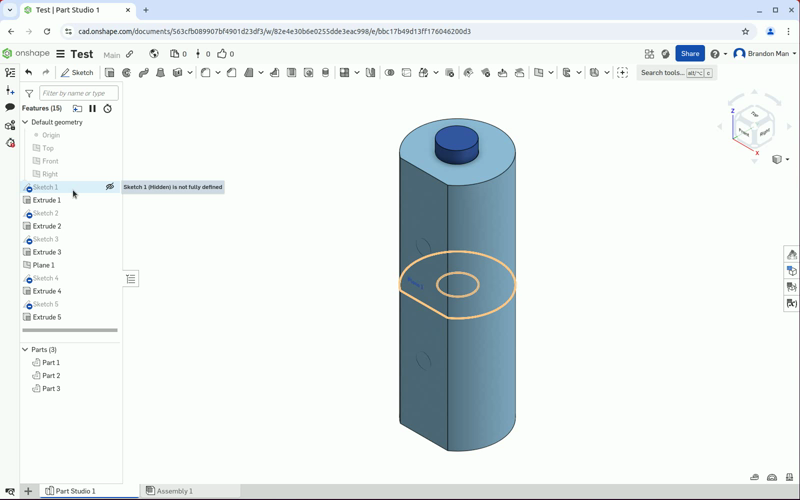
click(73, 189)